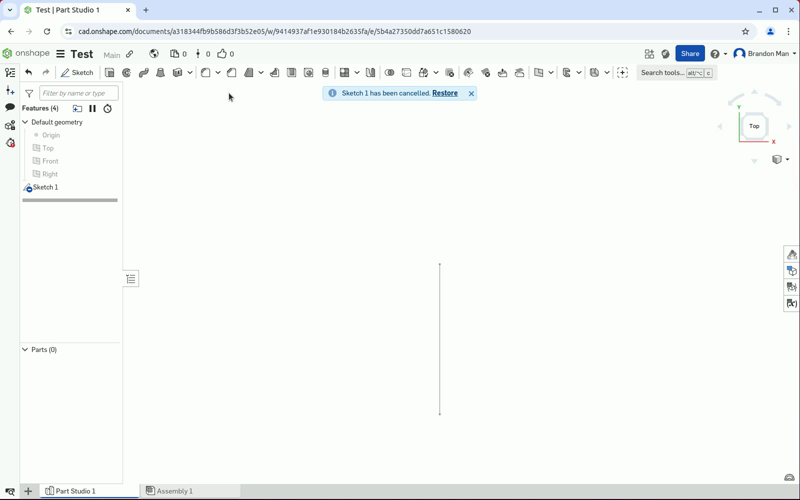
key(shift+h)
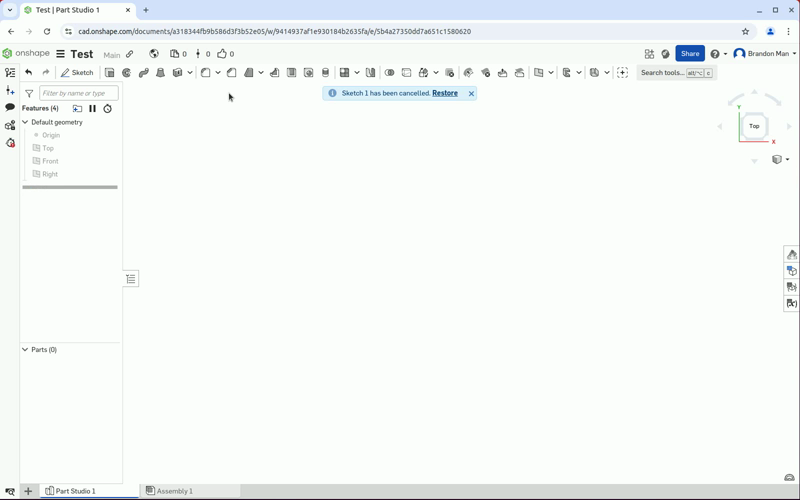
key(shift+s)
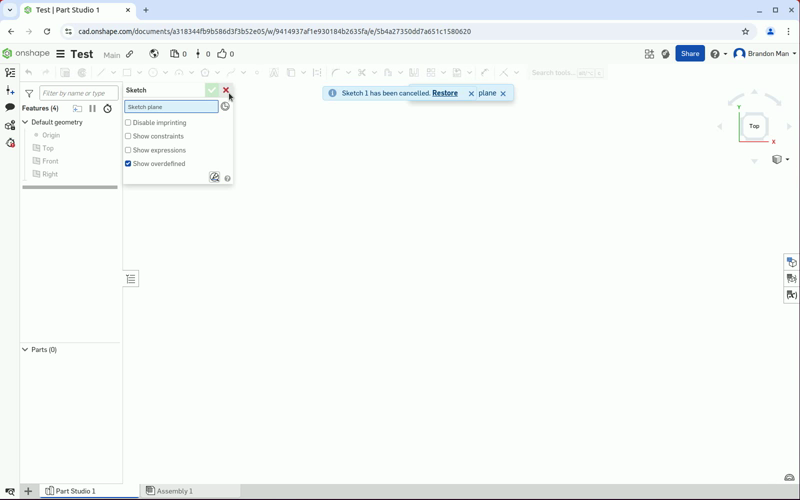
mouse_move(73, 150)
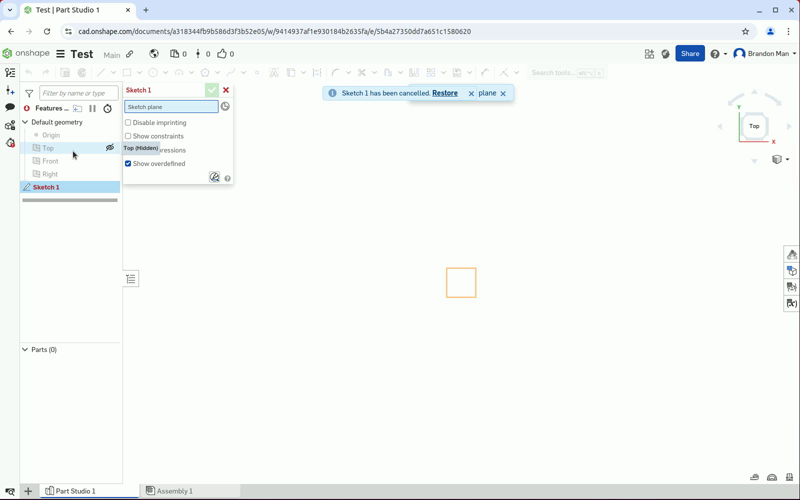
click(73, 150)
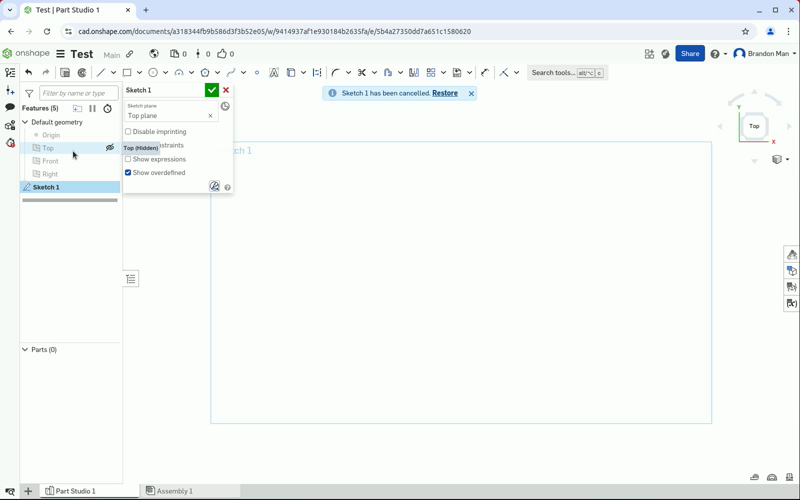
mouse_move(73, 352)
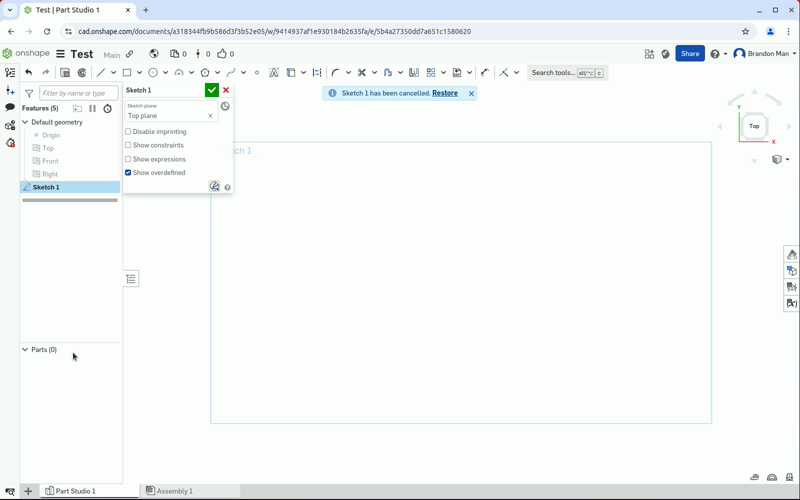
key(y)
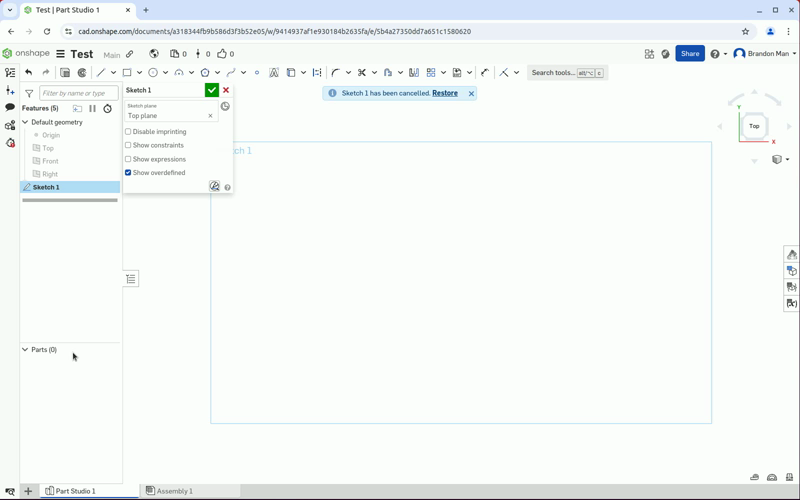
key(l)
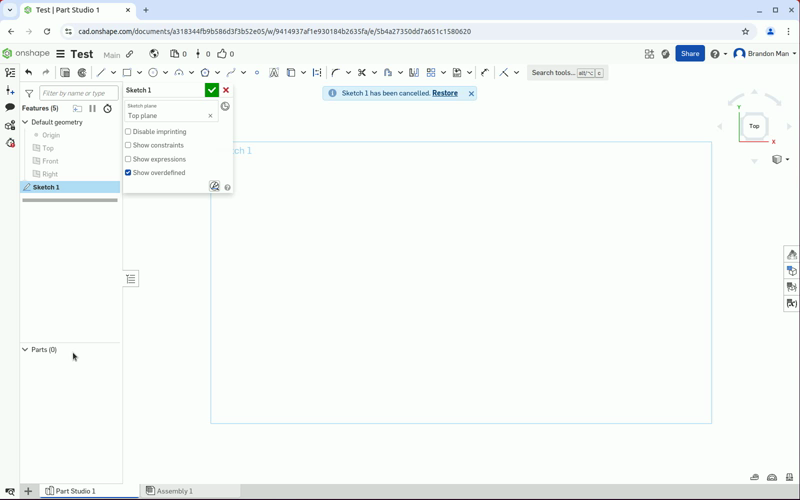
key_down(shift)
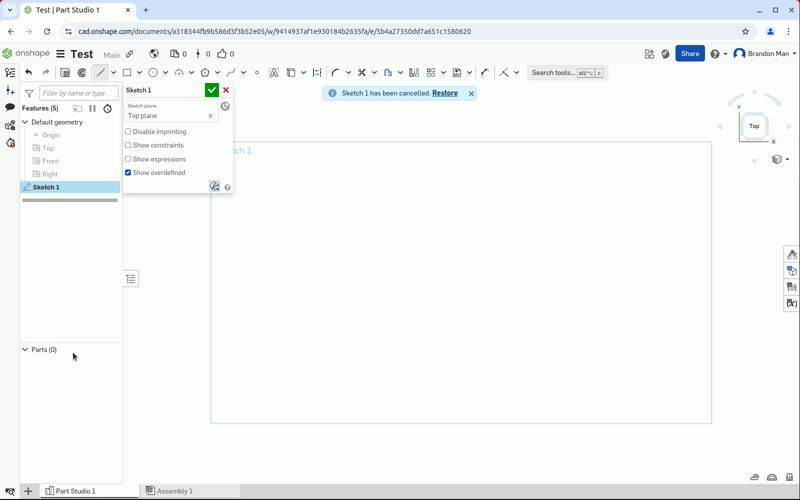
mouse_move(429, 307)
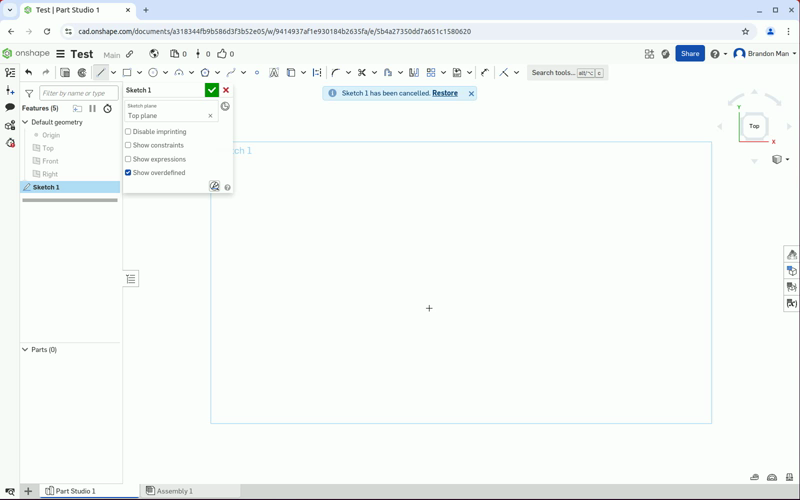
click(429, 307)
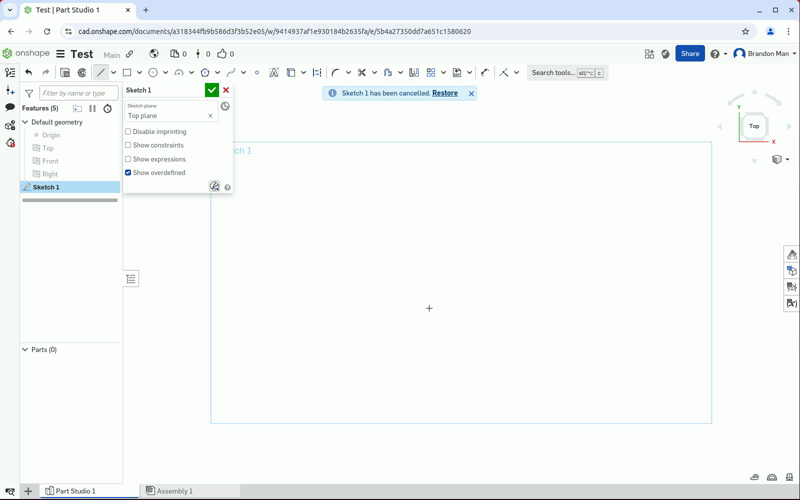
key_up(shift)
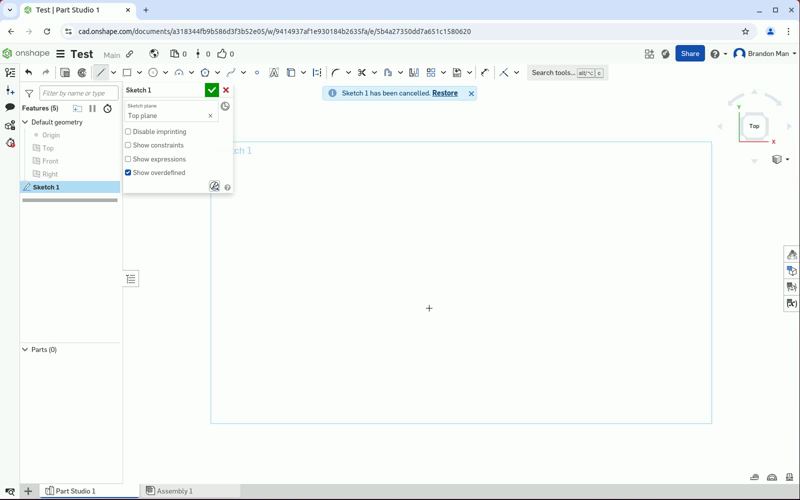
key_down(shift)
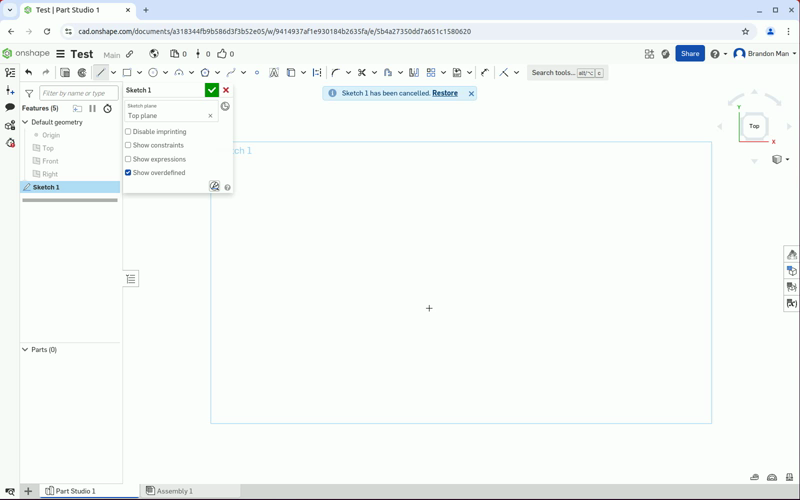
mouse_move(459, 307)
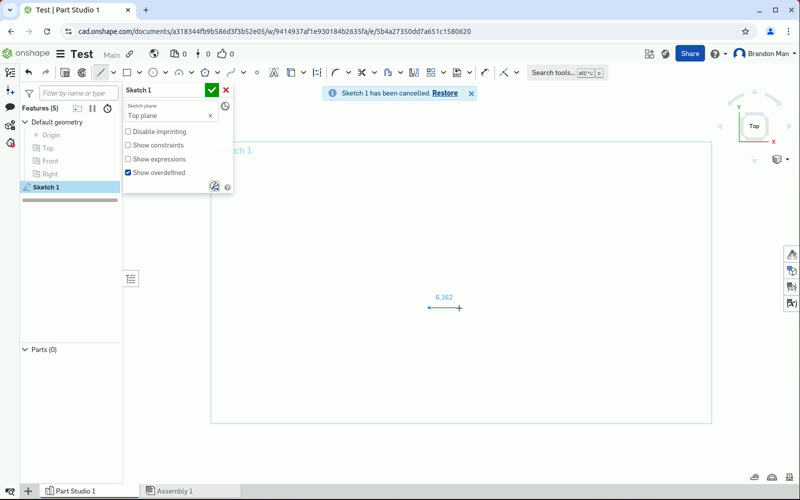
mouse_move(436, 315)
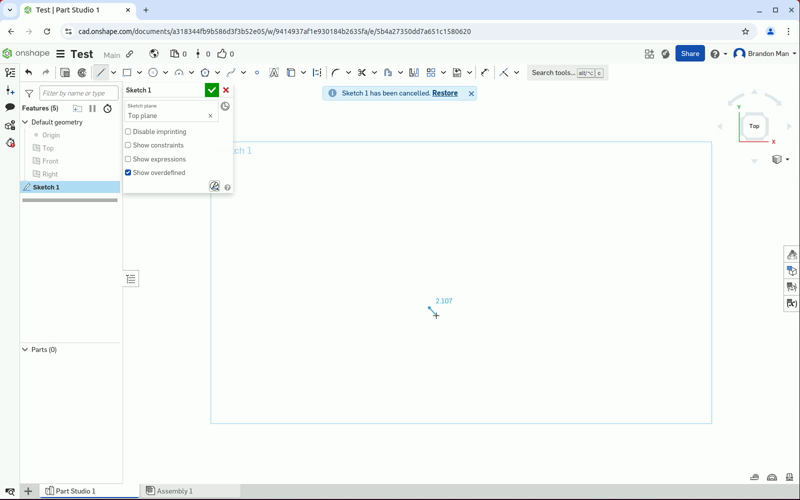
click(436, 315)
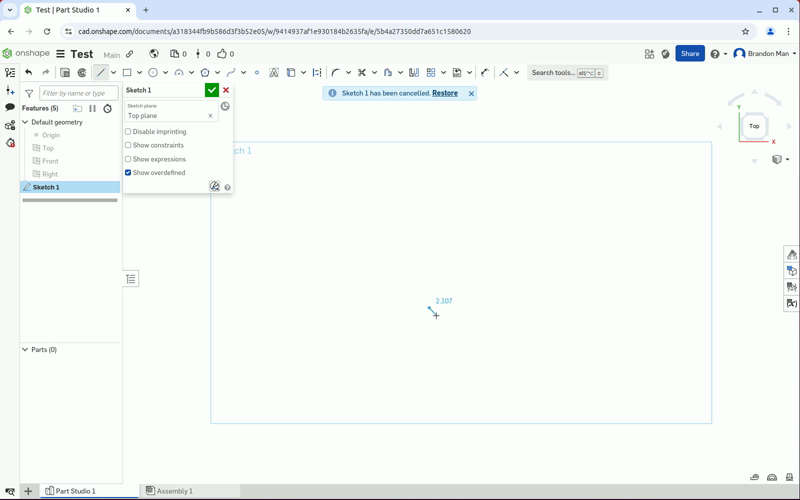
key_up(shift)
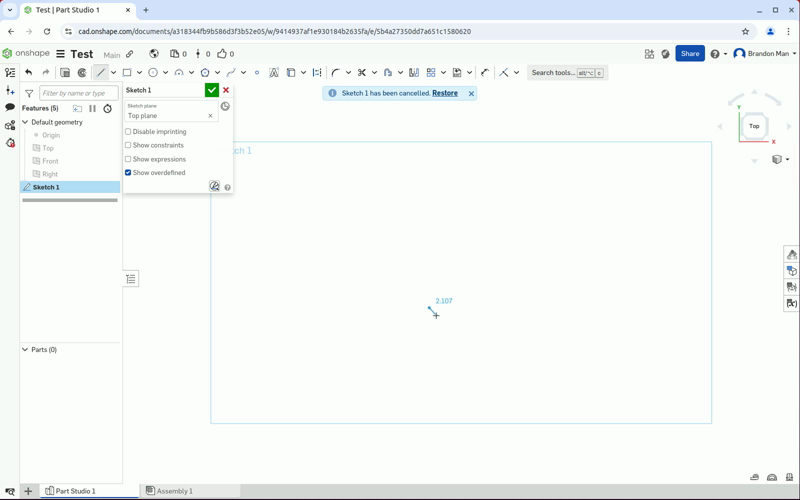
key_down(shift)
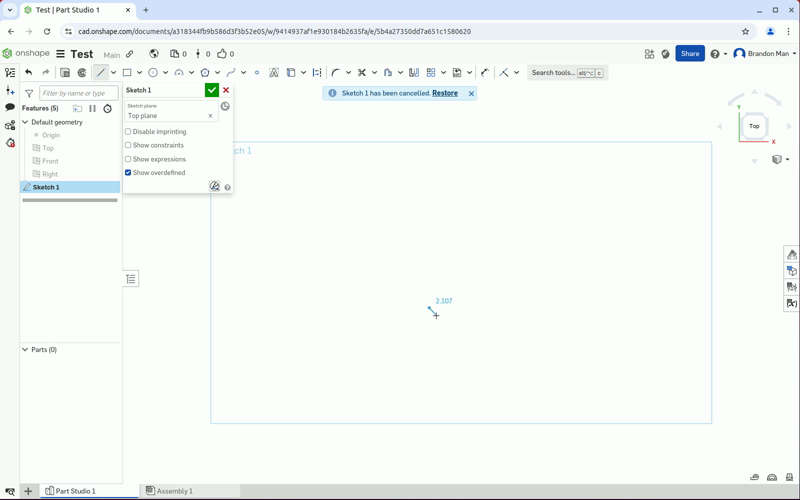
mouse_move(466, 315)
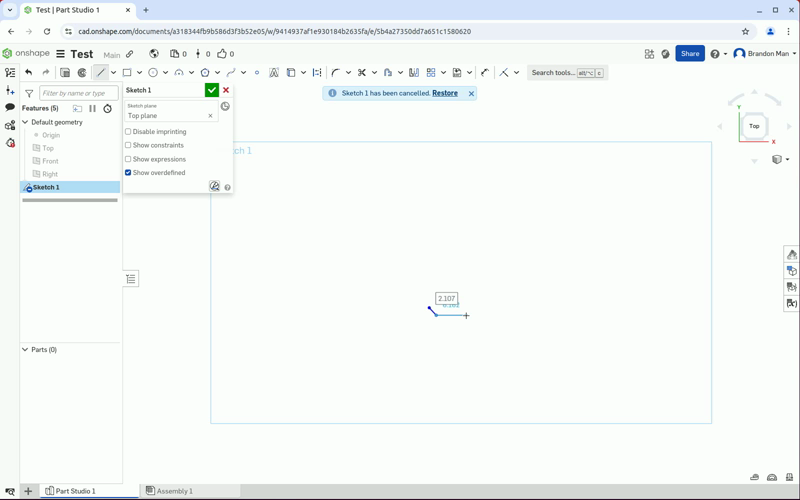
mouse_move(485, 315)
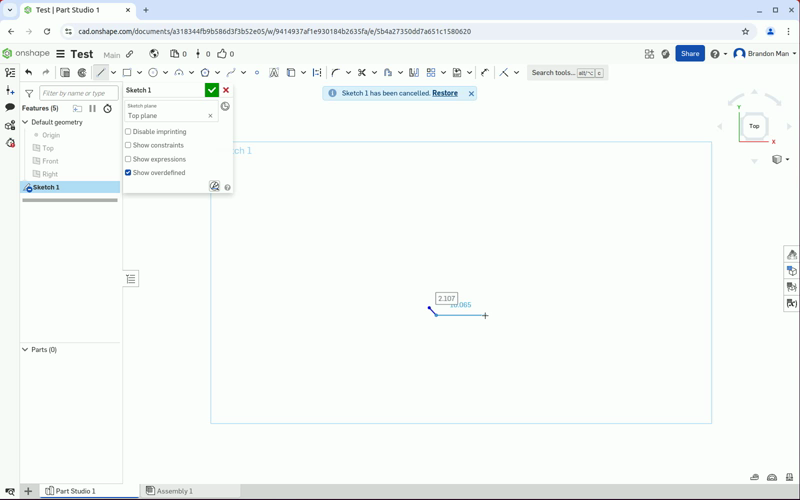
click(485, 315)
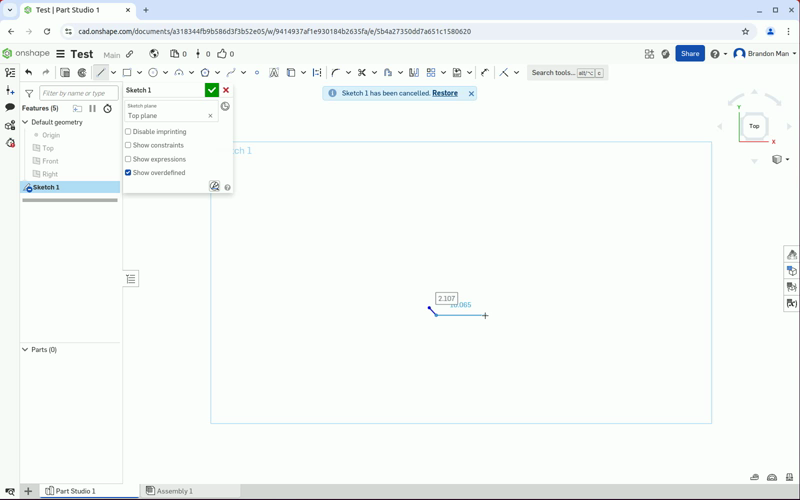
key_up(shift)
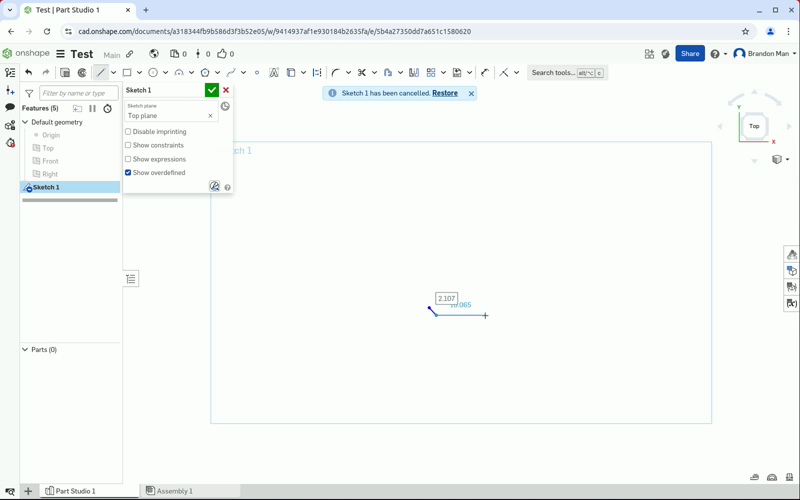
key_down(shift)
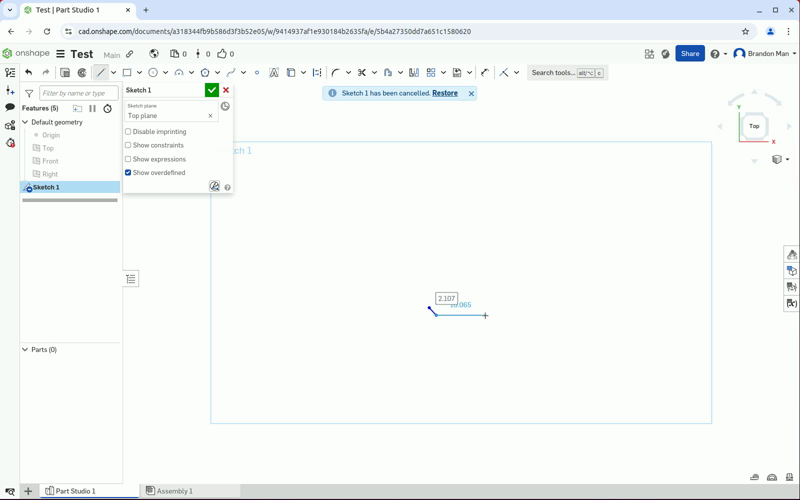
mouse_move(515, 315)
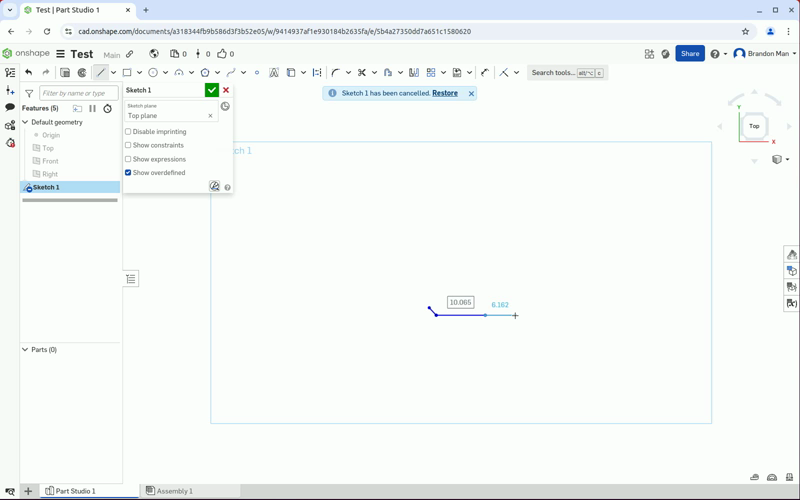
mouse_move(492, 307)
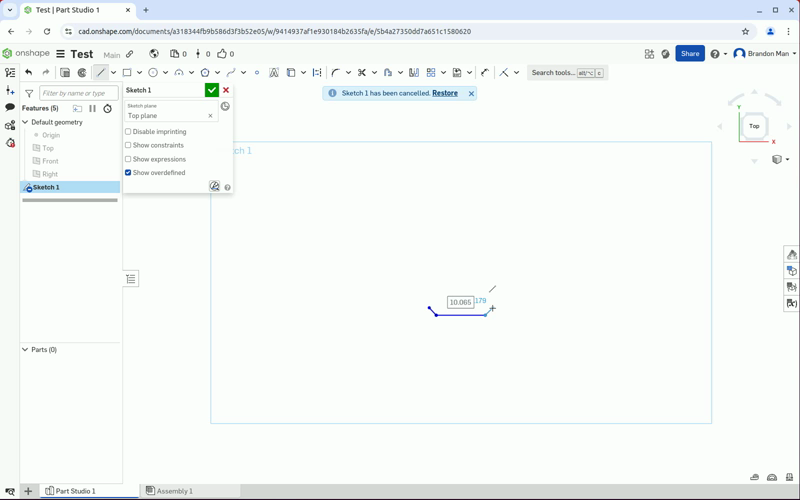
click(492, 307)
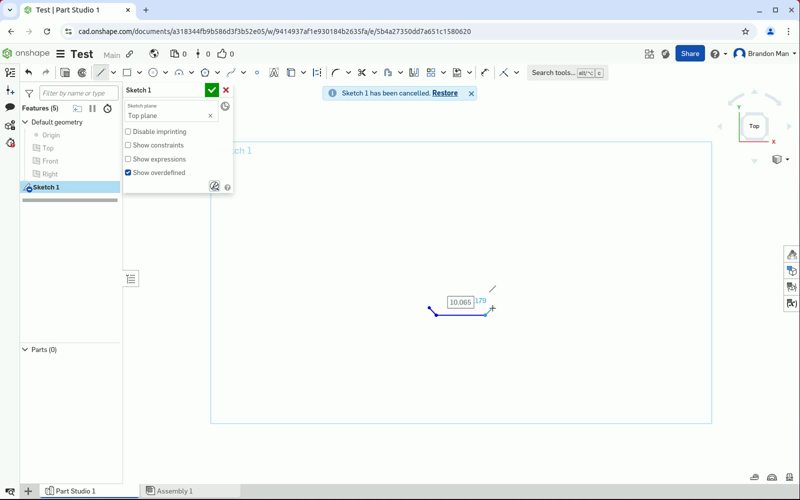
key_up(shift)
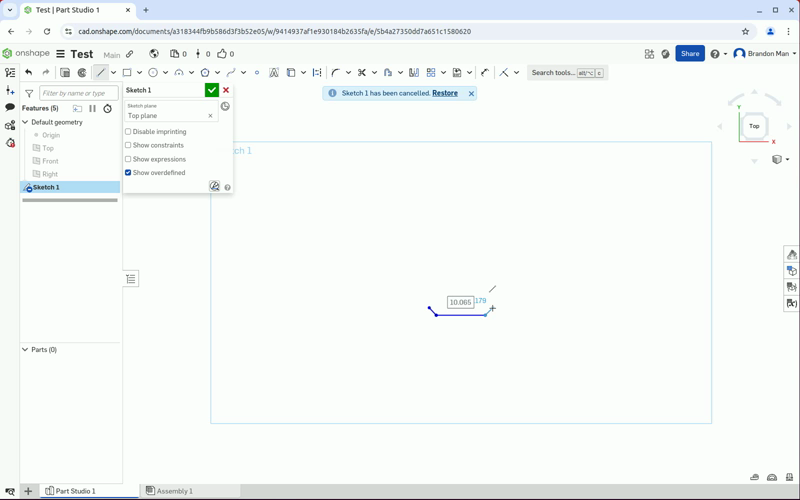
key_down(shift)
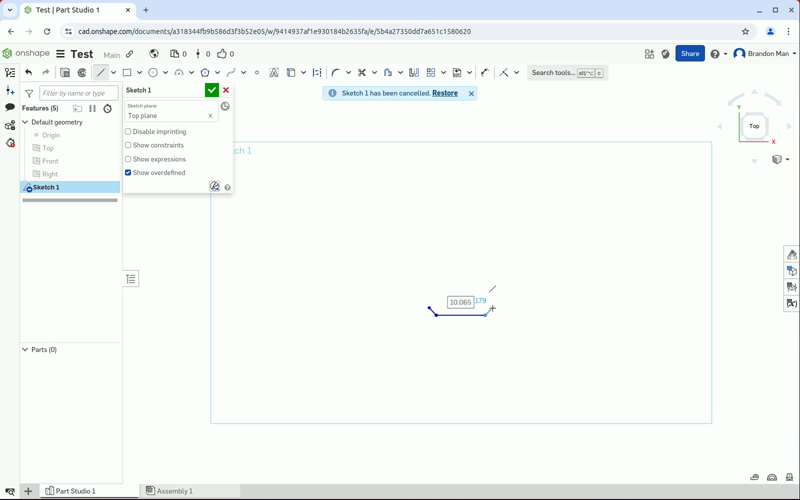
mouse_move(522, 307)
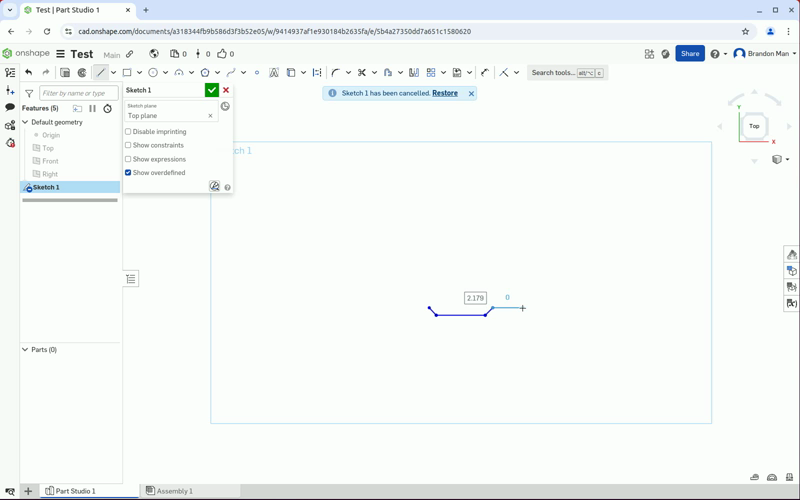
mouse_move(492, 258)
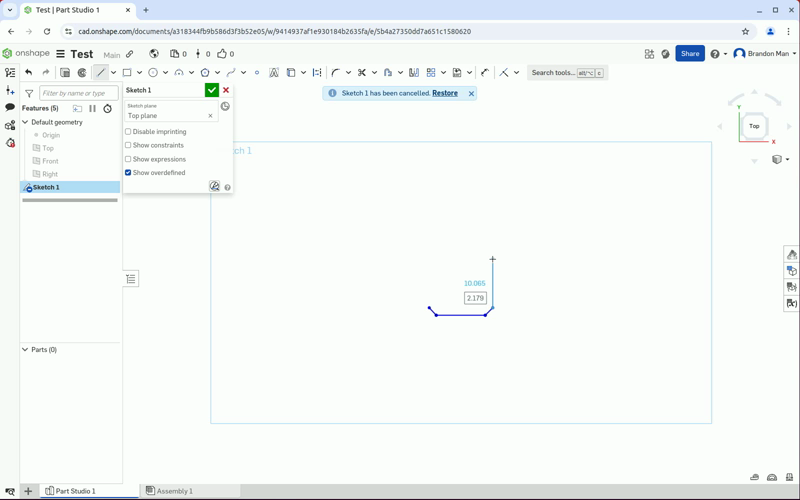
click(492, 258)
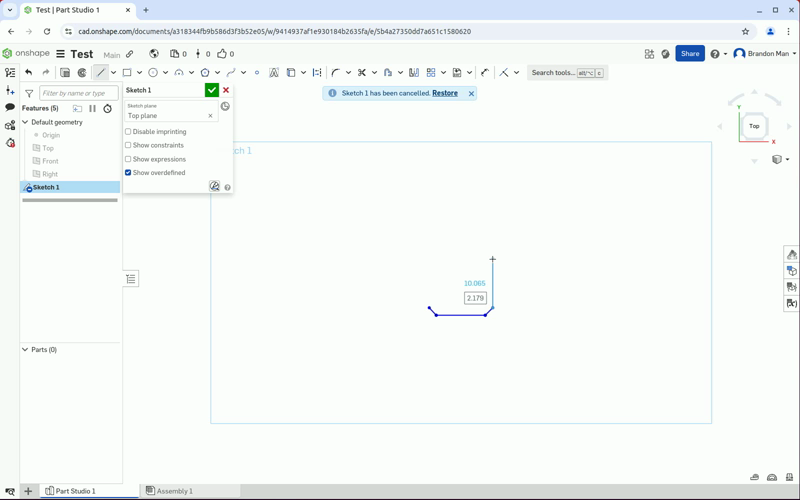
key_up(shift)
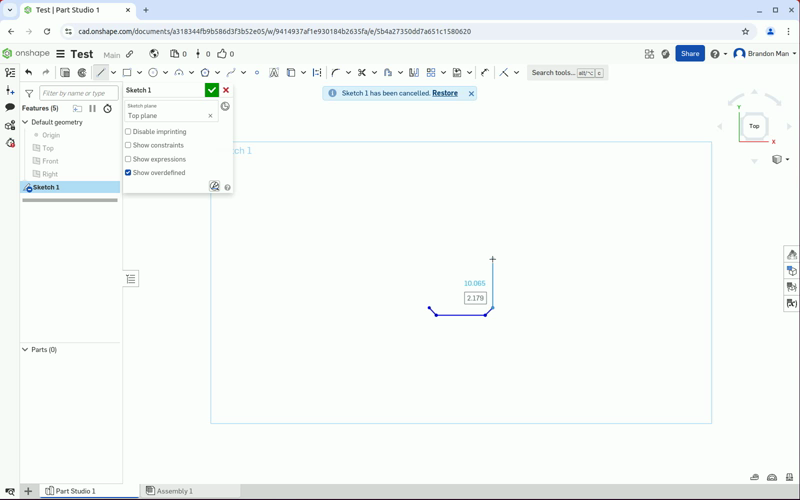
key_down(shift)
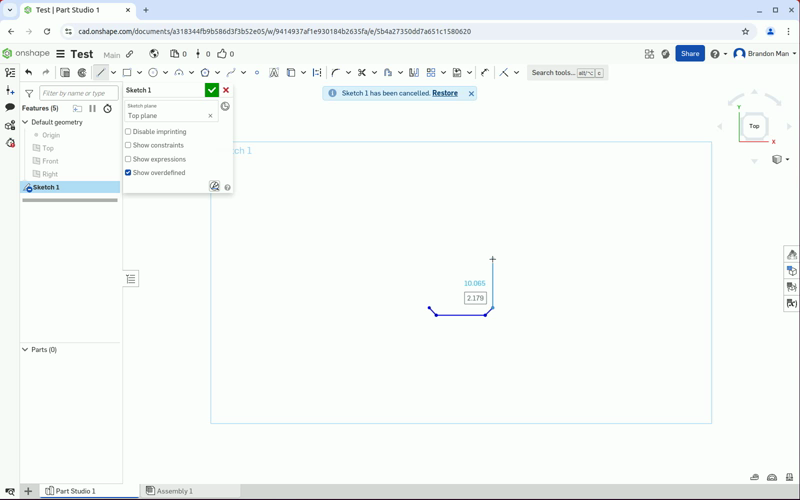
mouse_move(522, 258)
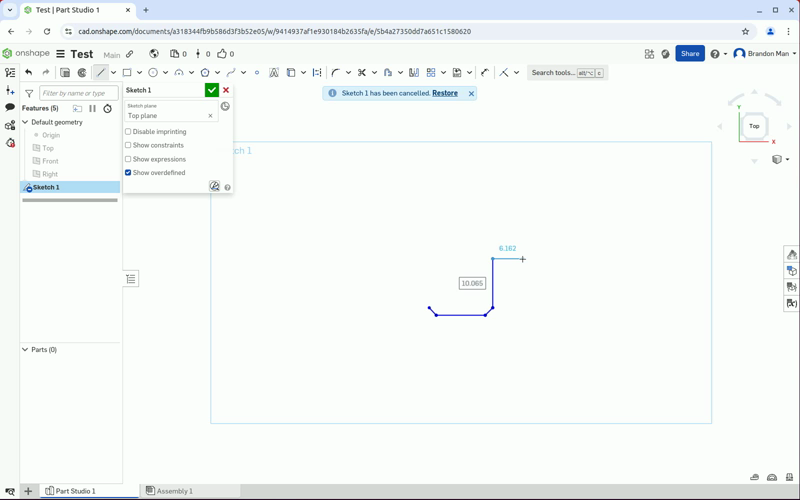
mouse_move(485, 251)
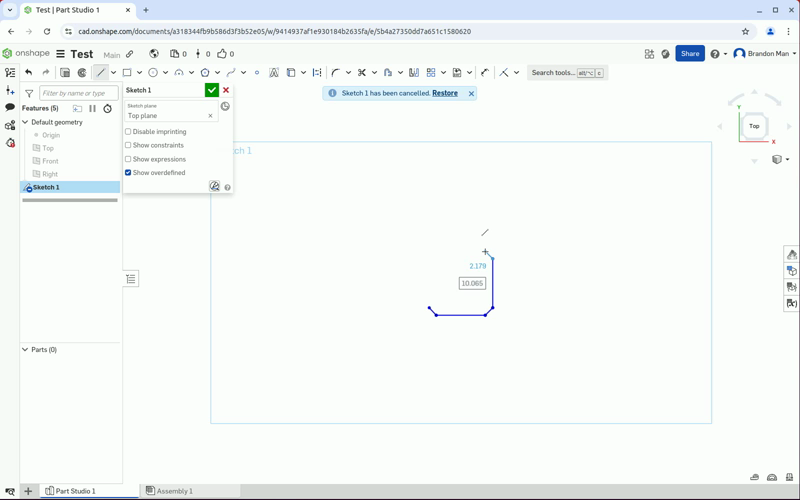
click(485, 251)
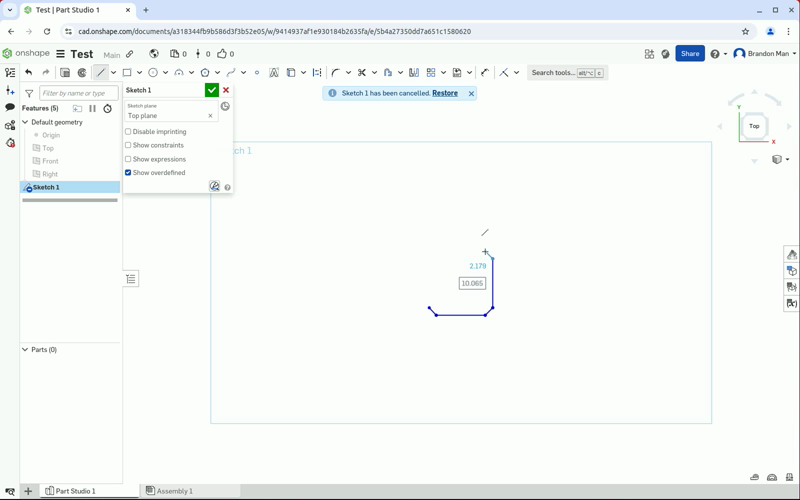
key_up(shift)
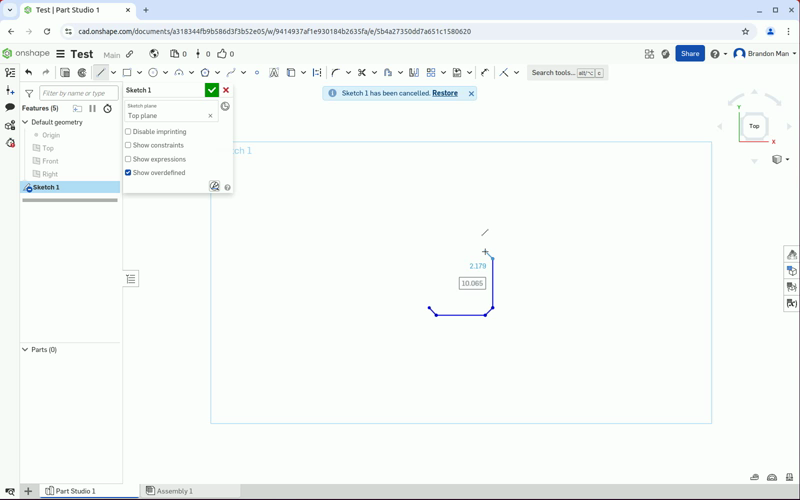
key_down(shift)
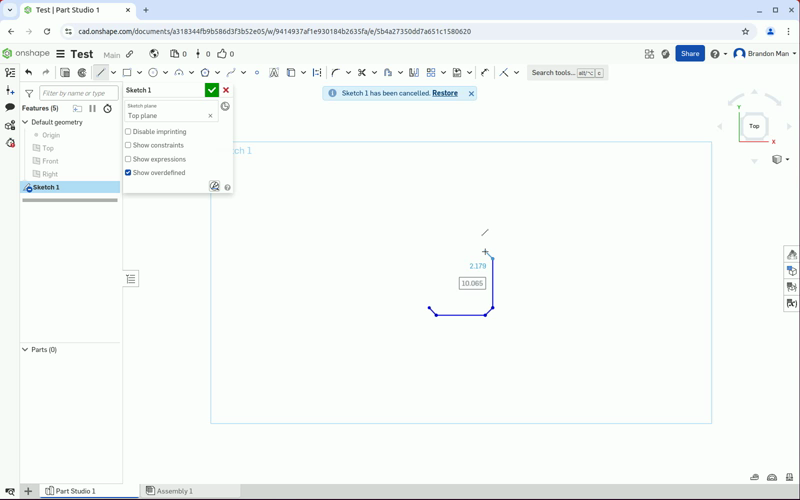
mouse_move(515, 251)
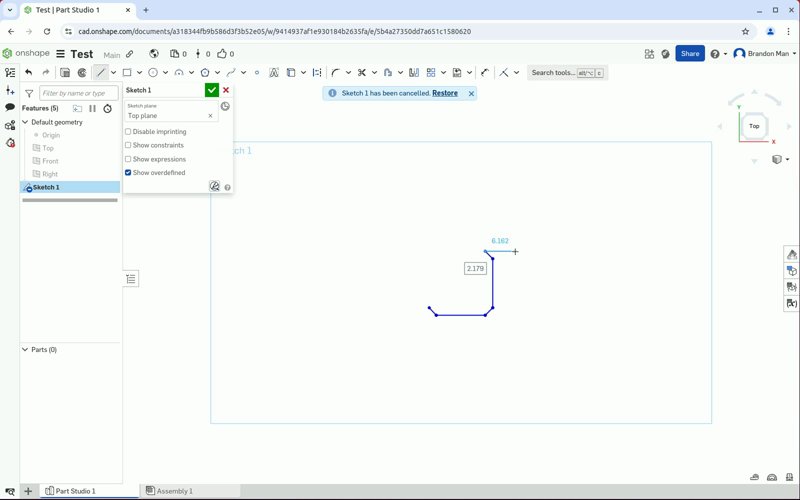
mouse_move(436, 251)
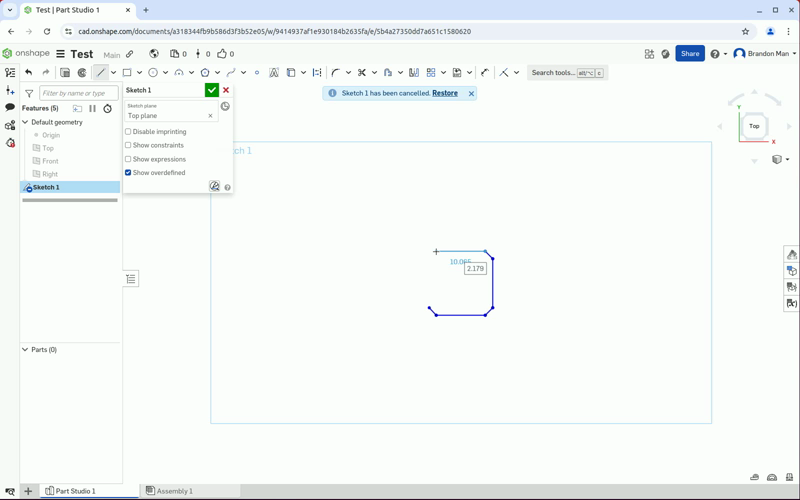
click(436, 251)
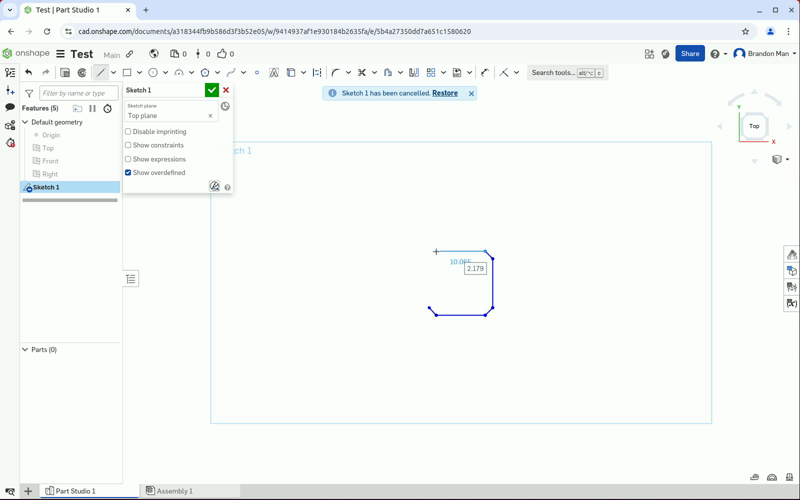
key_up(shift)
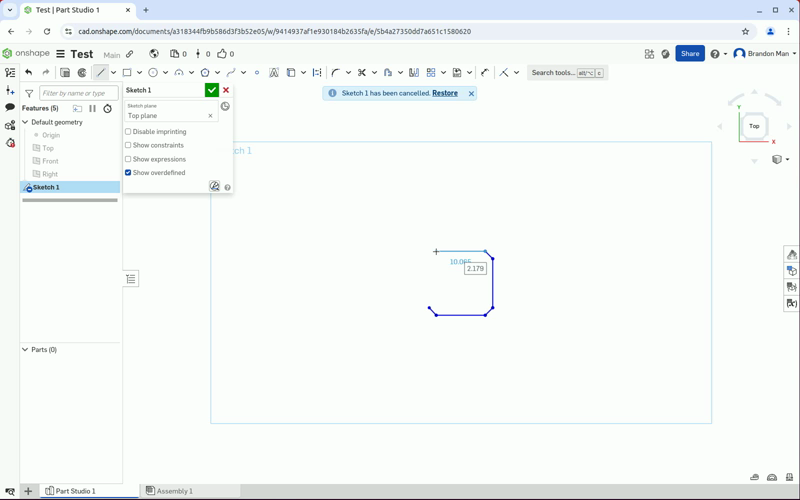
key_down(shift)
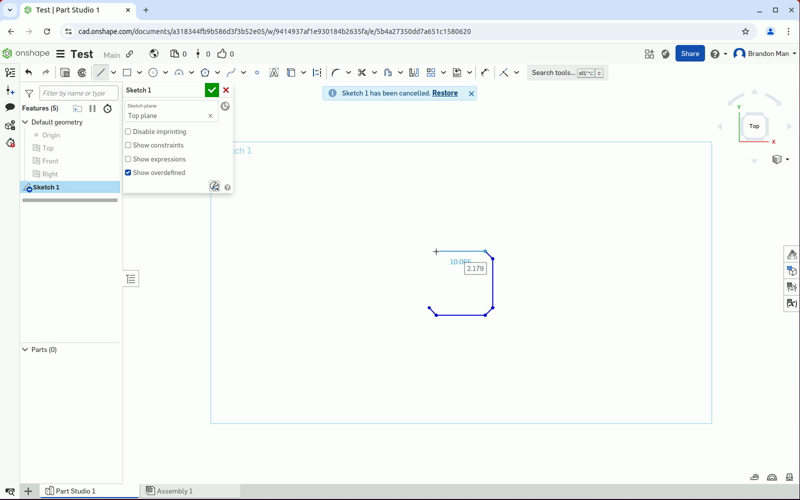
mouse_move(466, 251)
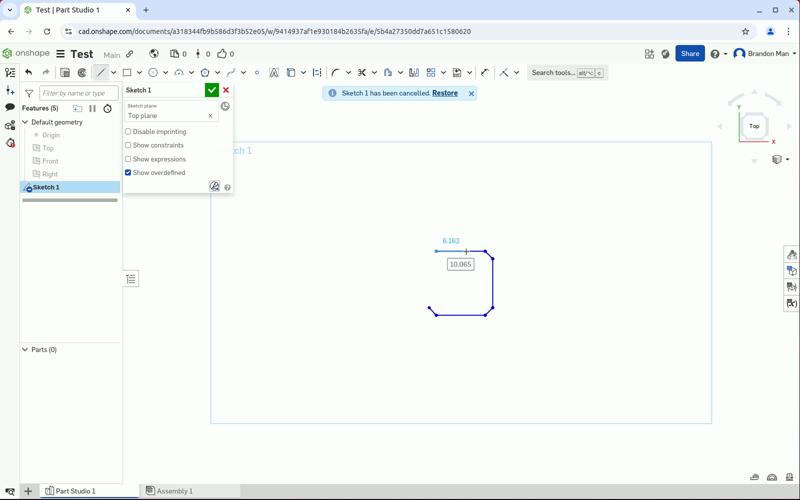
mouse_move(429, 258)
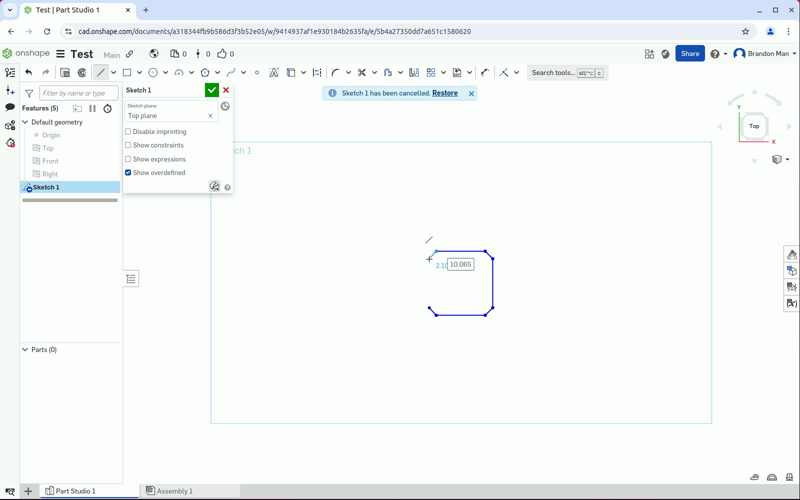
click(429, 258)
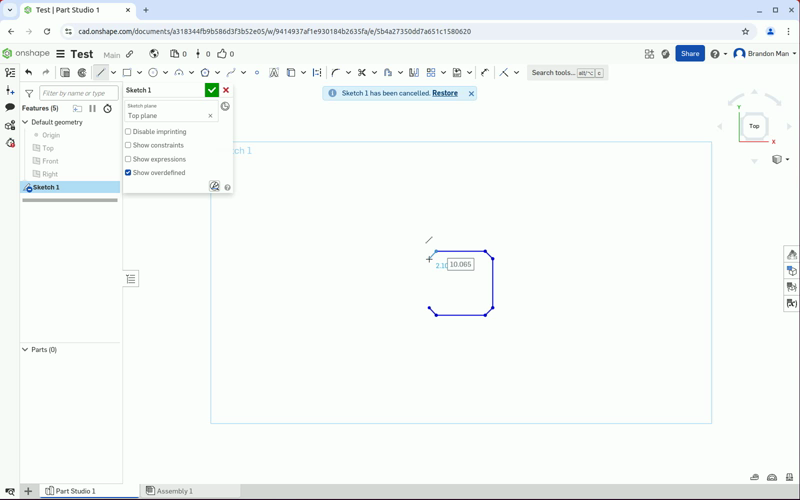
key_up(shift)
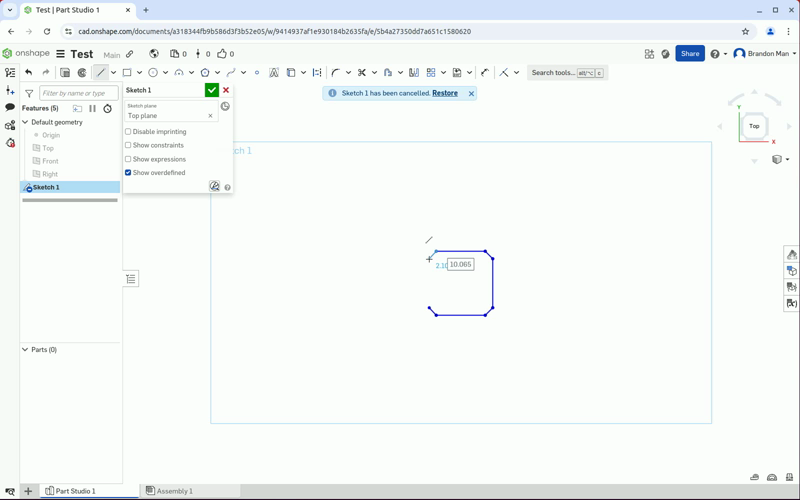
mouse_move(459, 258)
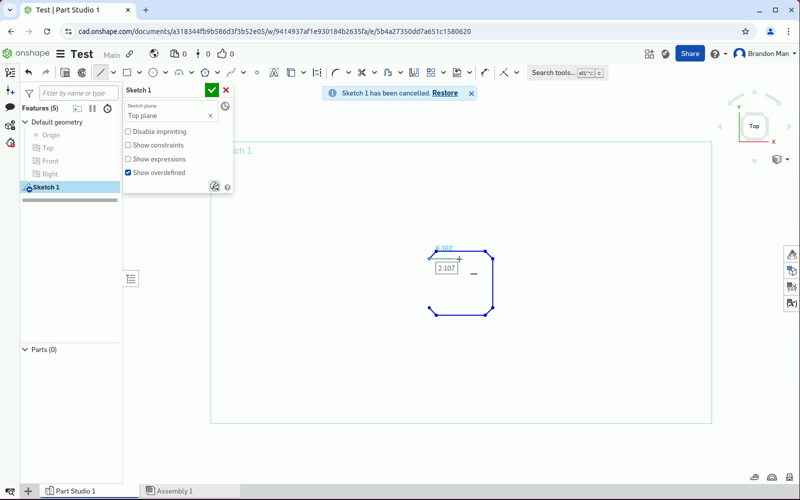
key_down(shift)
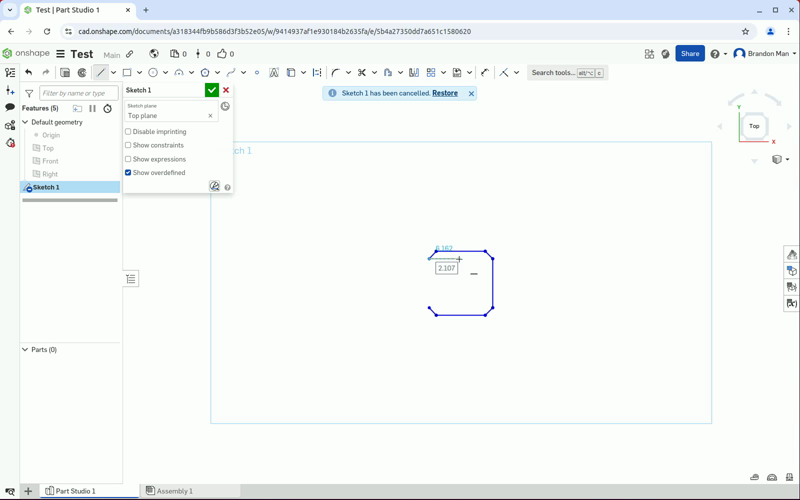
mouse_move(429, 307)
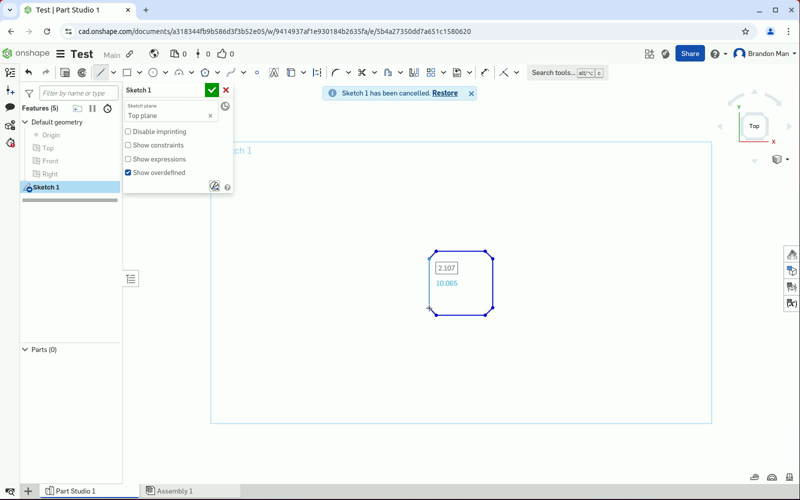
key_up(shift)
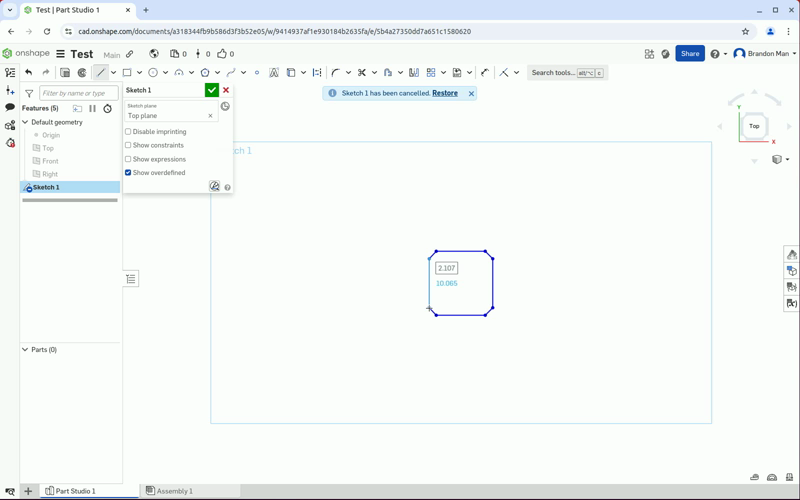
click(429, 307)
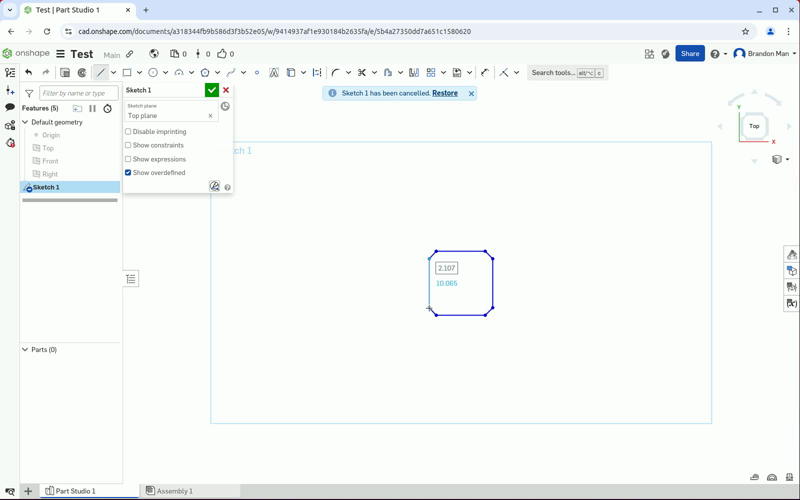
key(esc)
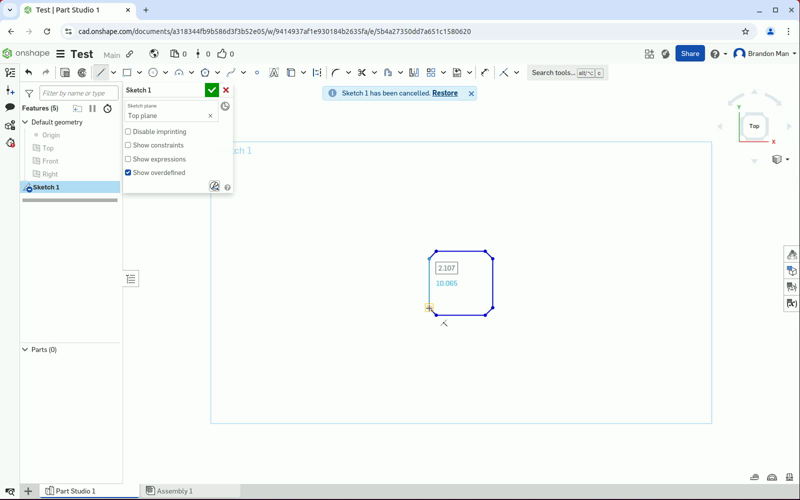
mouse_move(471, 288)
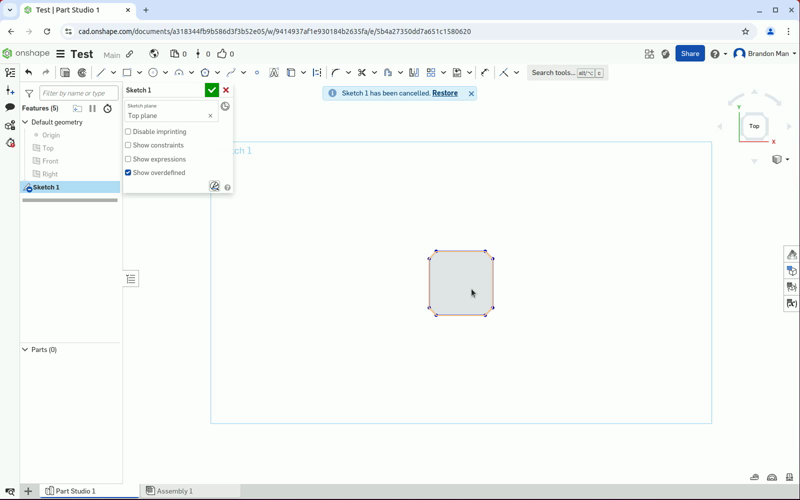
click(471, 288)
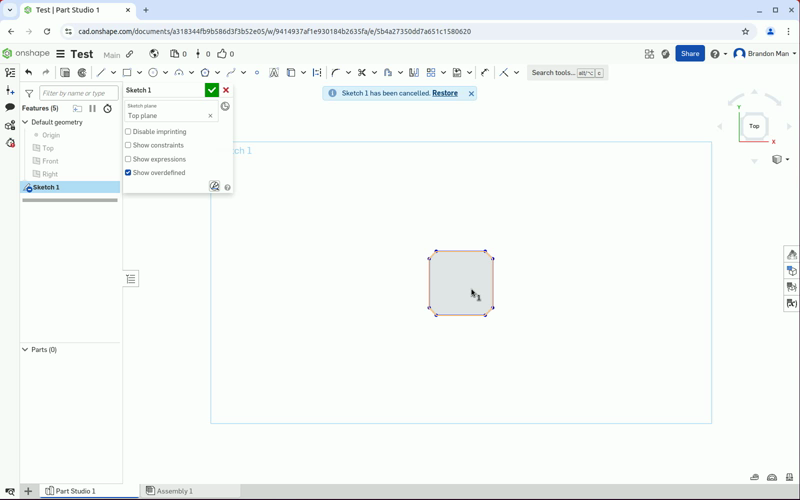
mouse_move(73, 352)
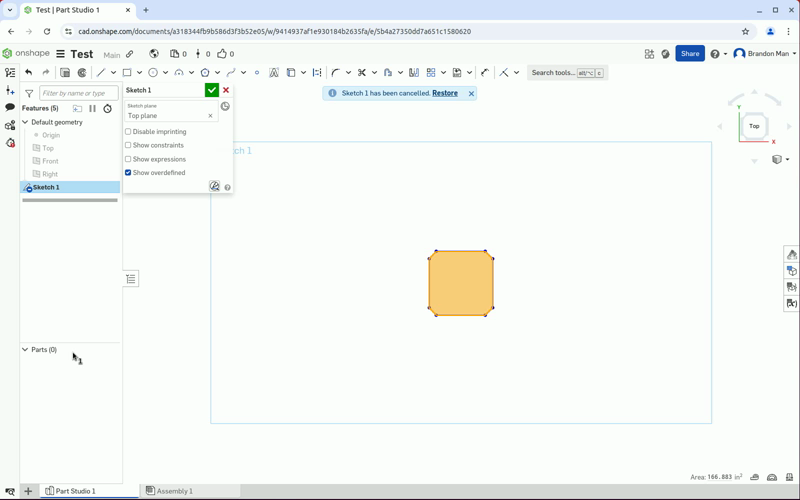
key(shift+y)
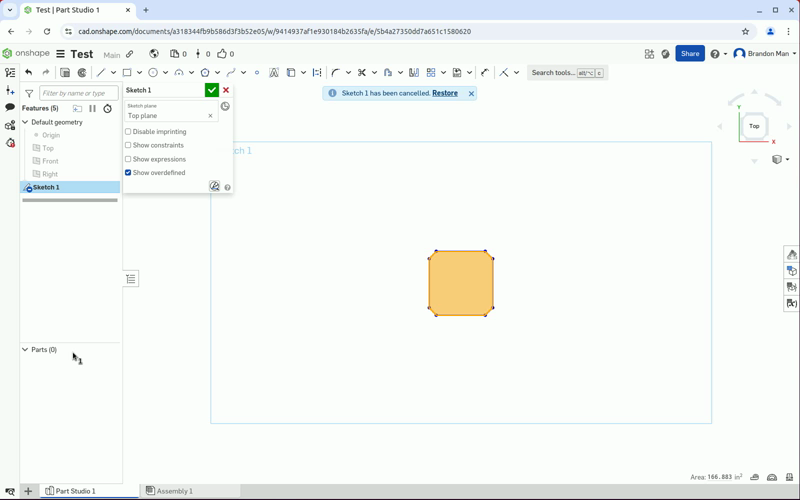
key(shift+e)
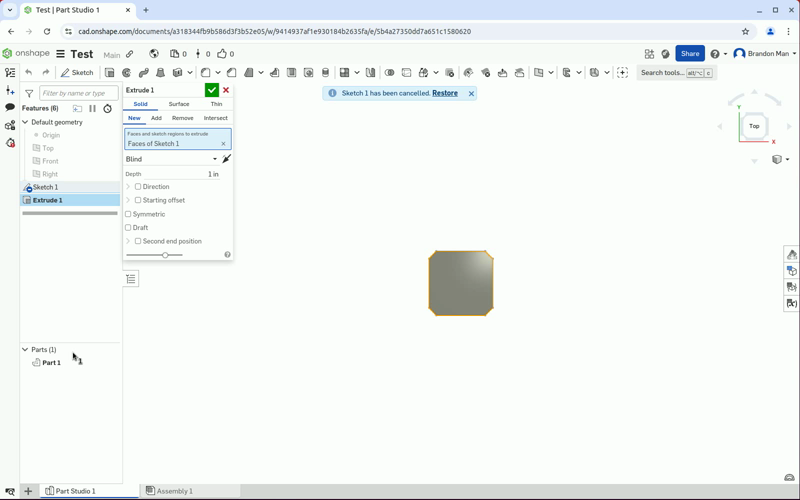
mouse_move(143, 106)
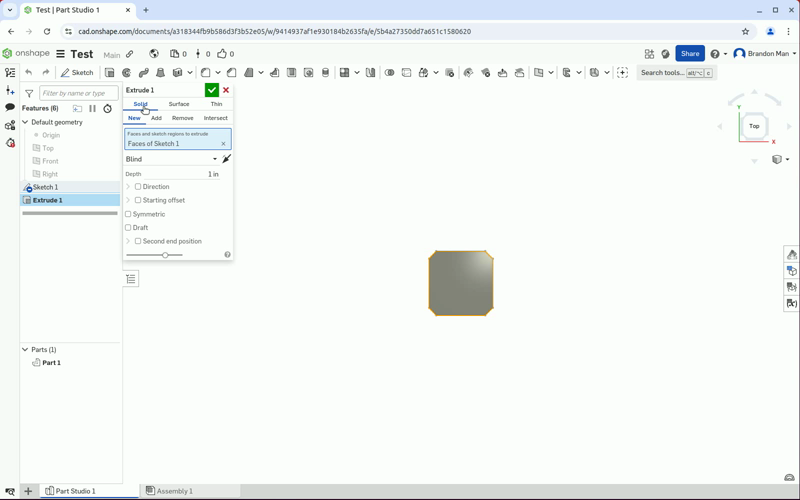
click(143, 106)
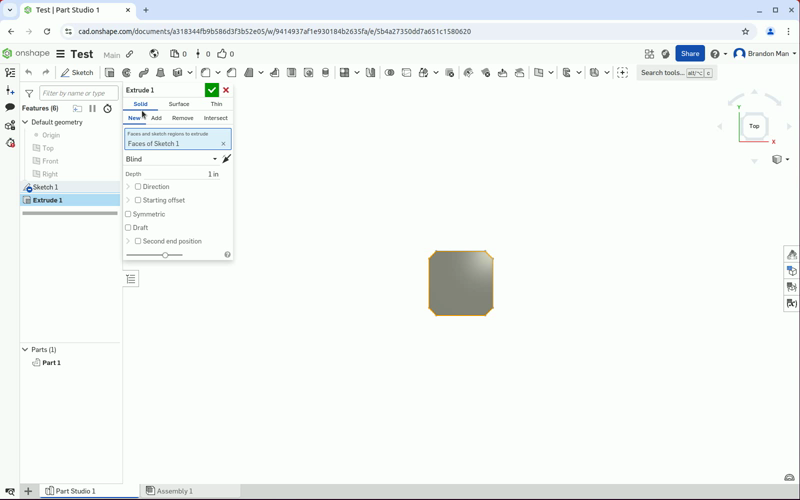
mouse_move(137, 120)
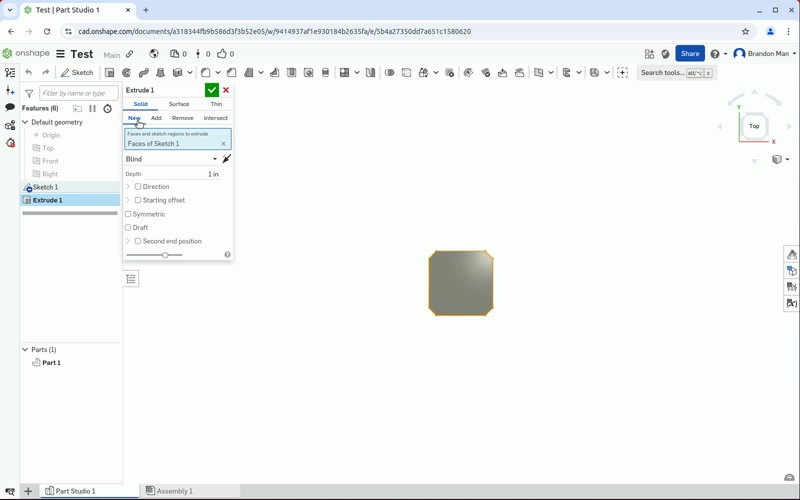
click(137, 120)
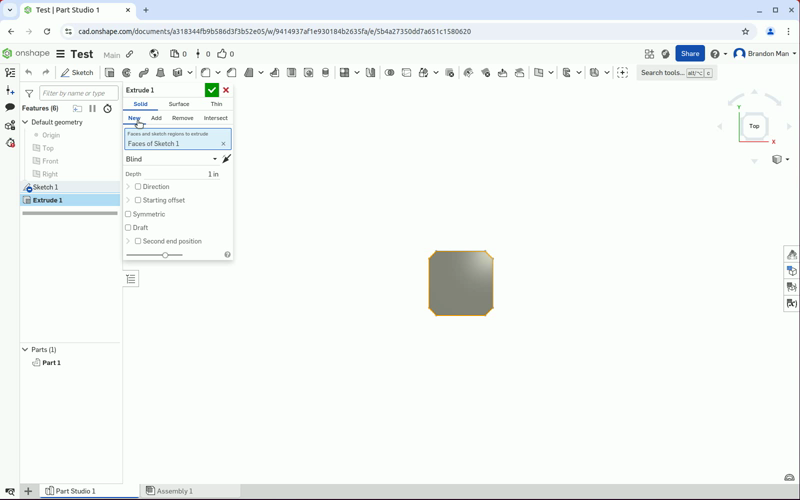
key(tab, 4)
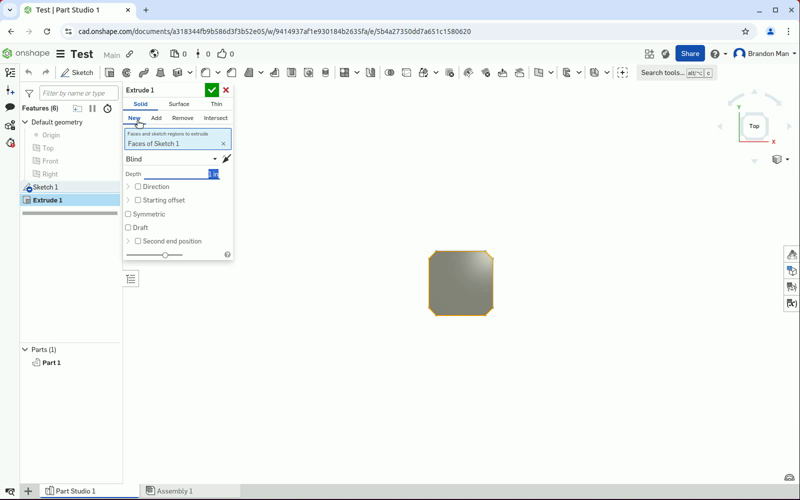
text(14.683)
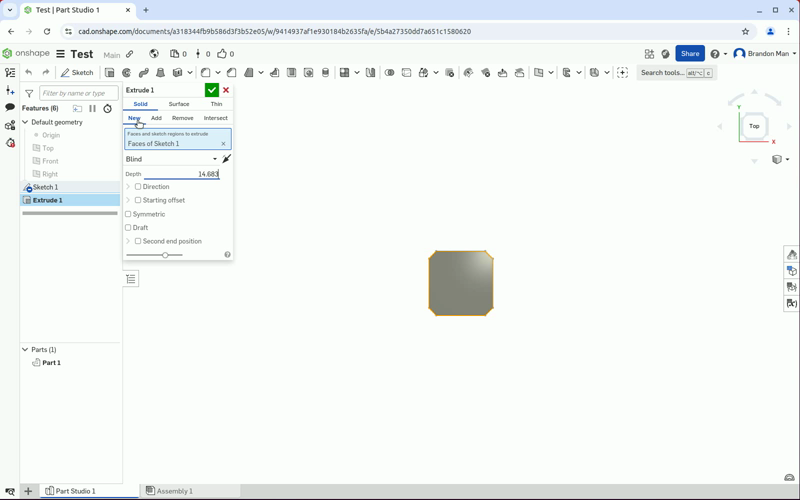
key(enter)
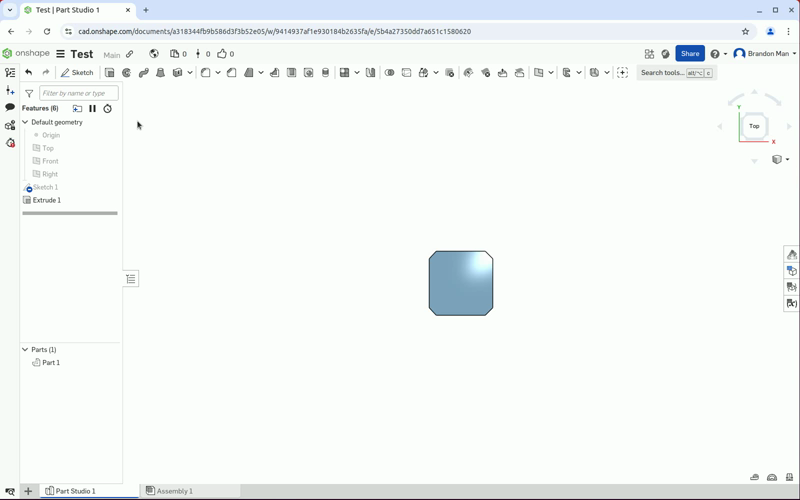
key(shift+h)
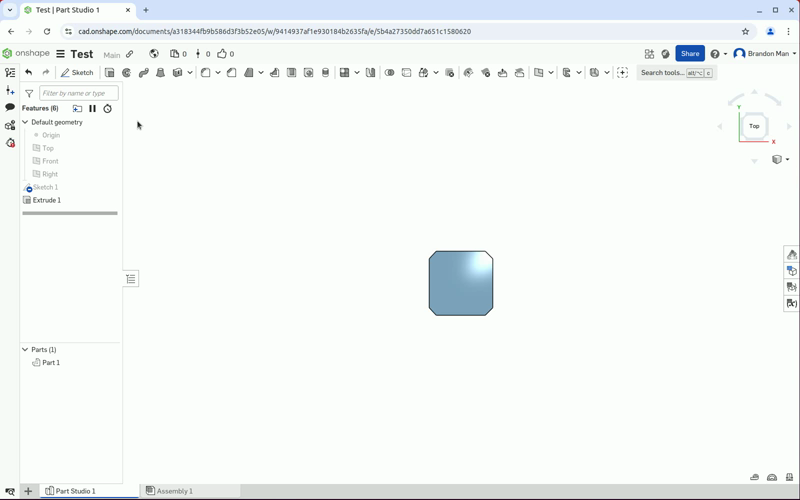
key(shift+h)
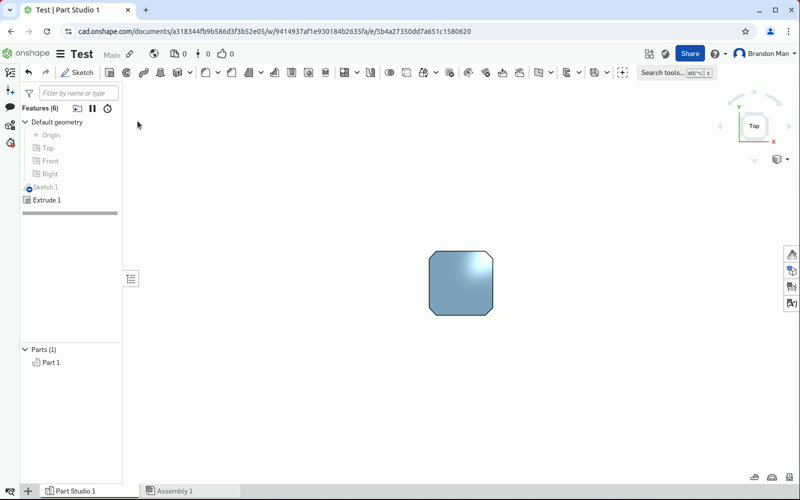
mouse_move(73, 189)
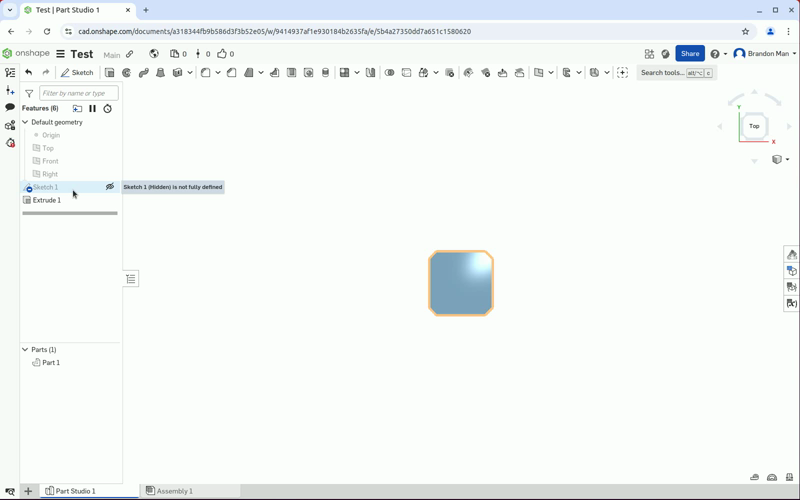
click(73, 189)
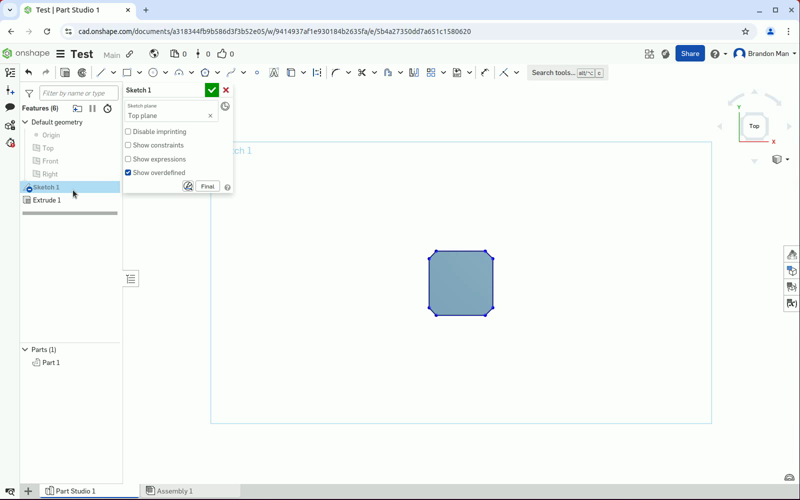
mouse_move(229, 92)
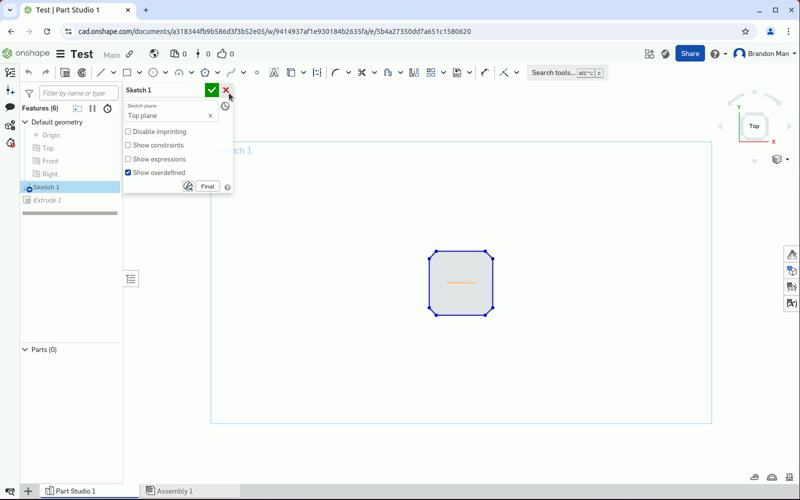
click(229, 92)
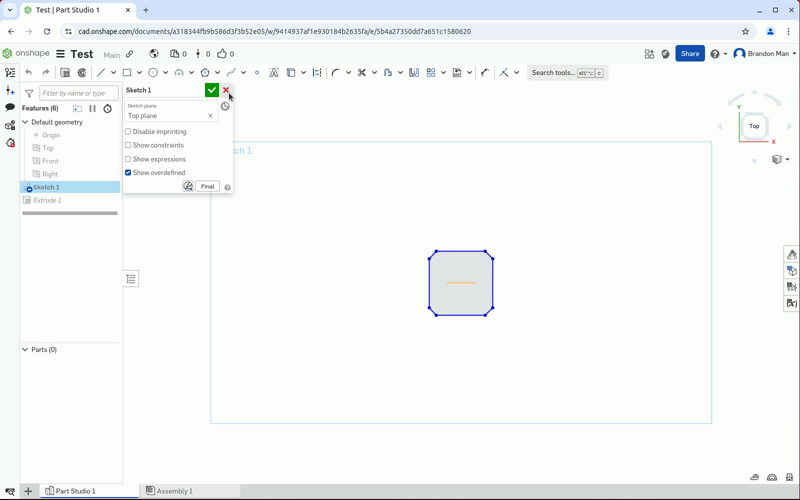
key(shift+s)
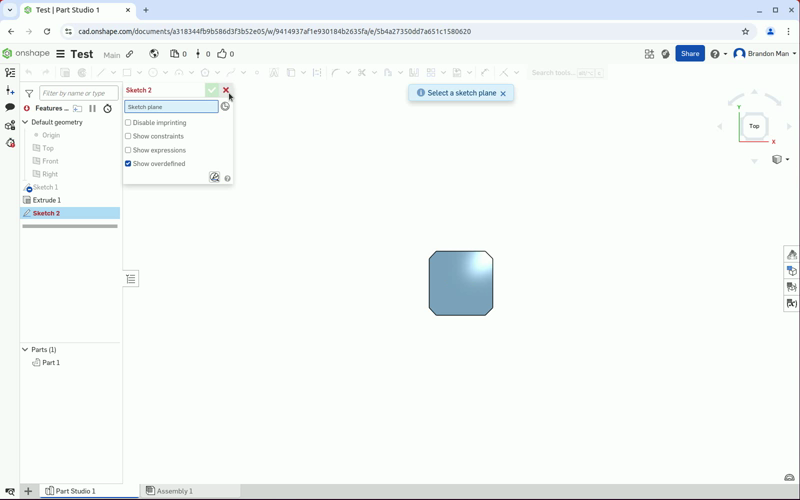
mouse_move(73, 150)
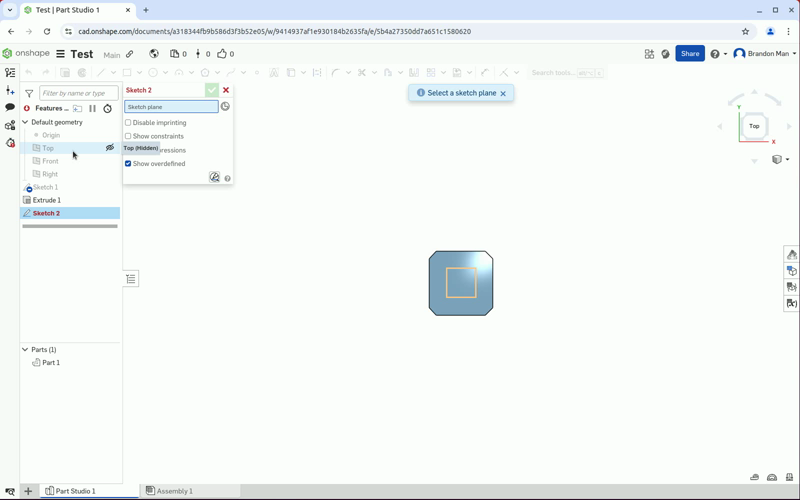
click(73, 150)
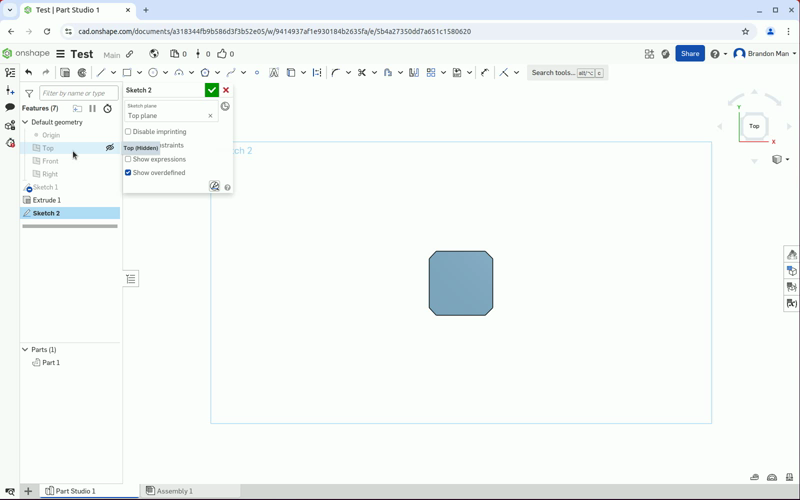
mouse_move(73, 352)
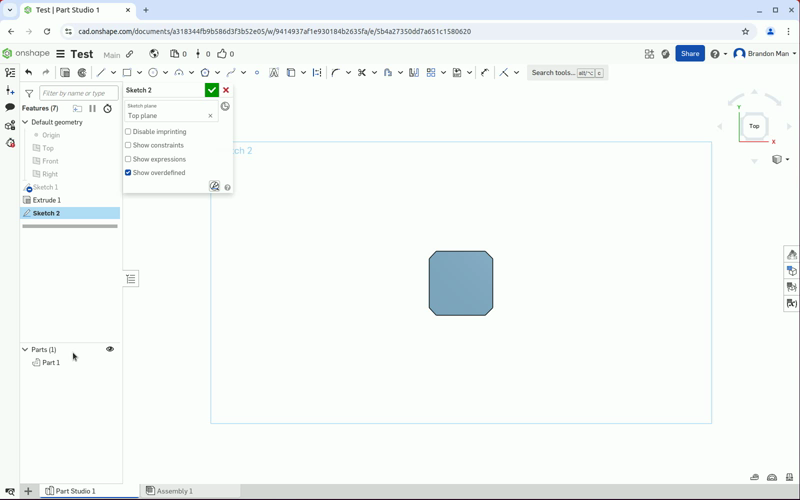
key(y)
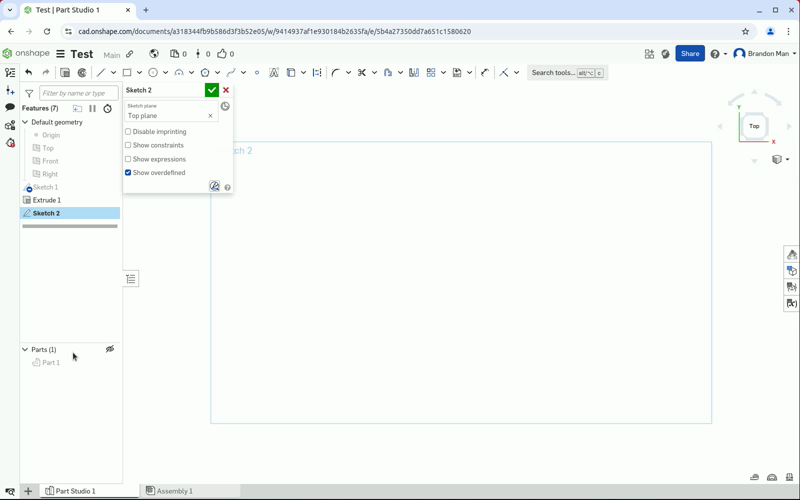
key(l)
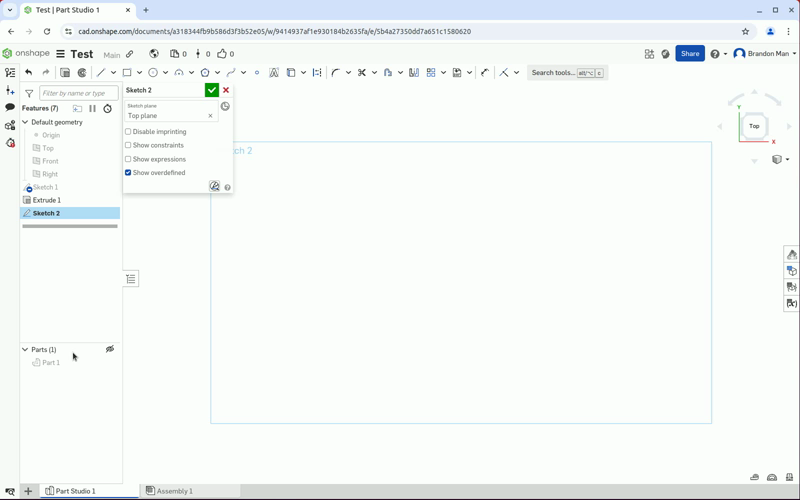
key_down(shift)
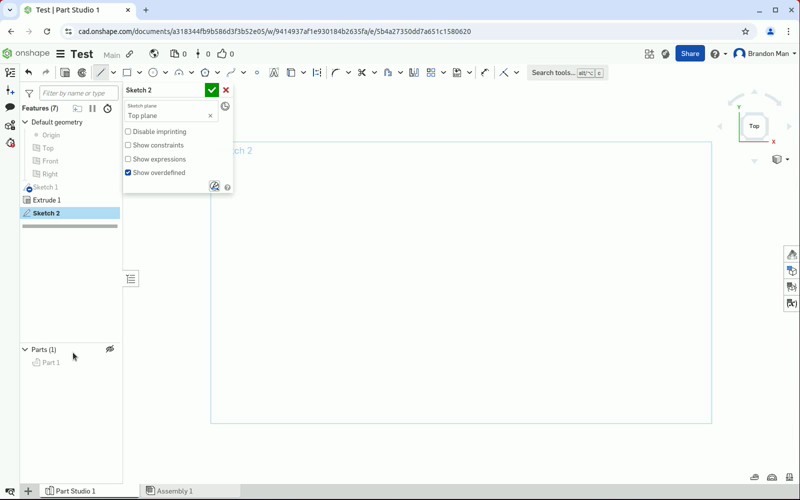
mouse_move(449, 251)
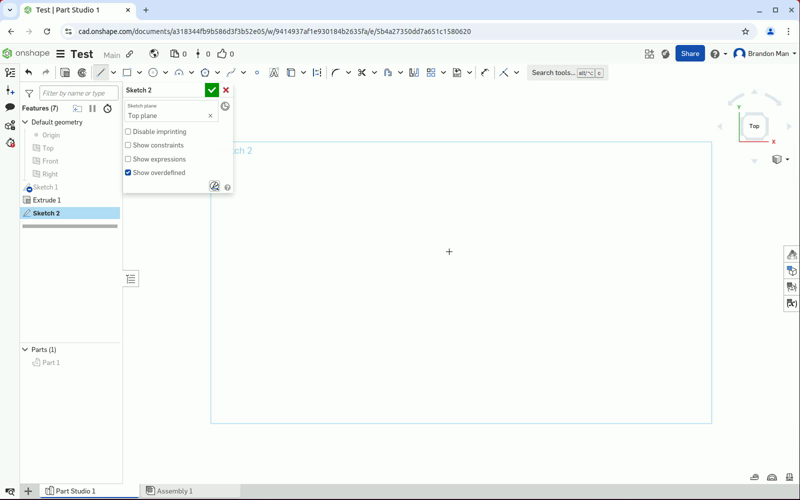
click(449, 251)
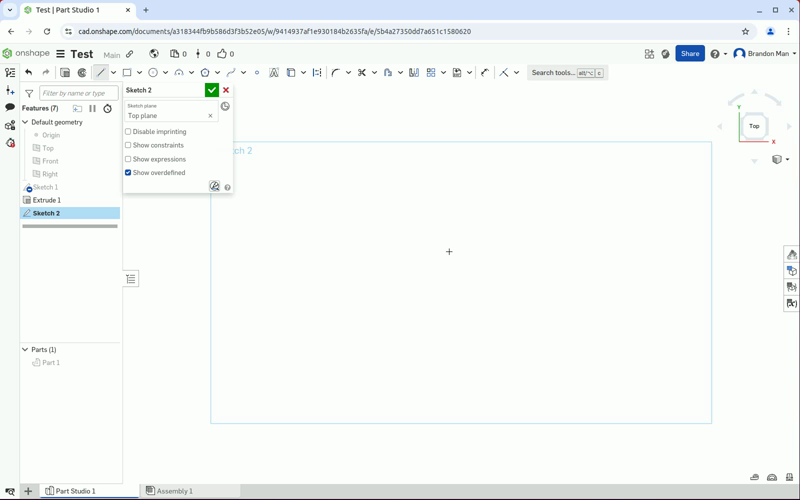
key_up(shift)
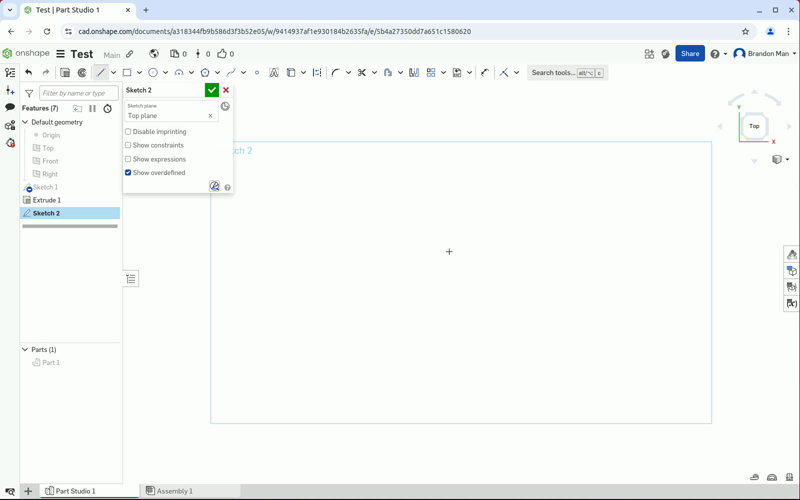
key_down(shift)
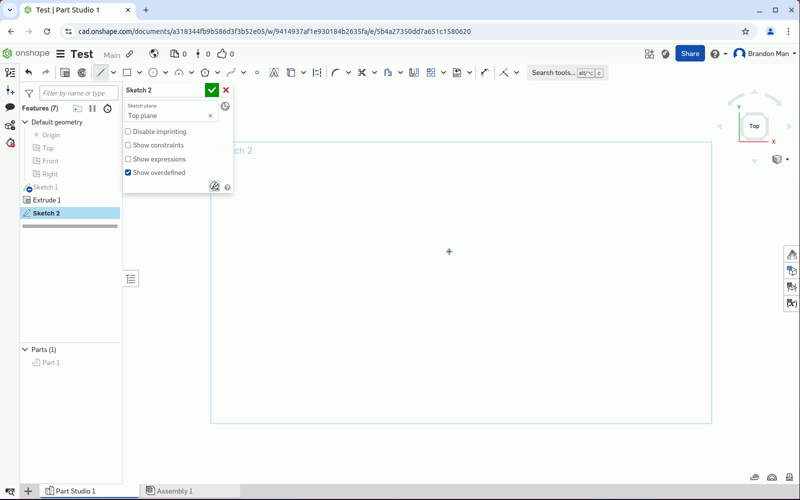
mouse_move(479, 251)
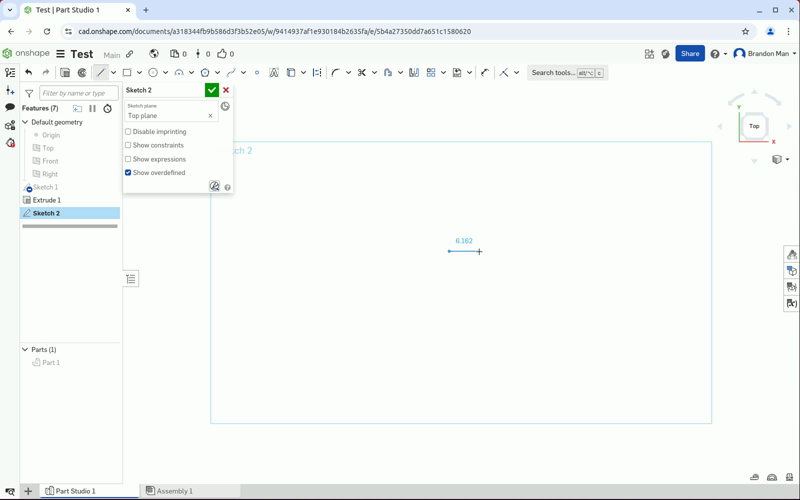
mouse_move(473, 251)
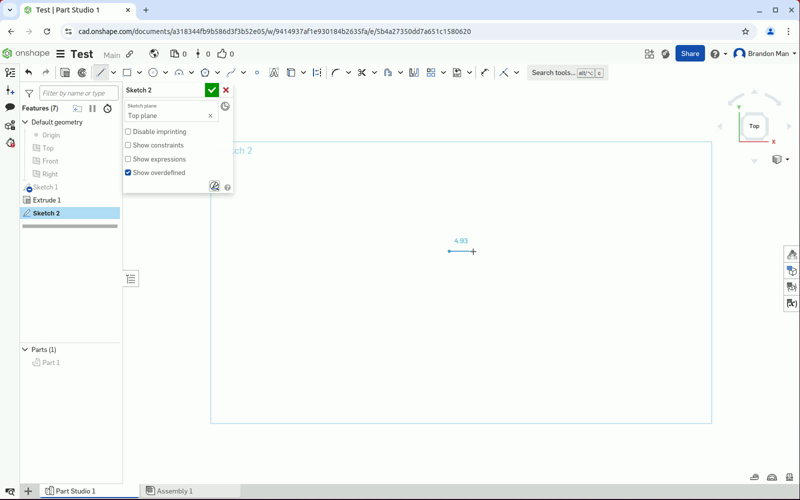
click(473, 251)
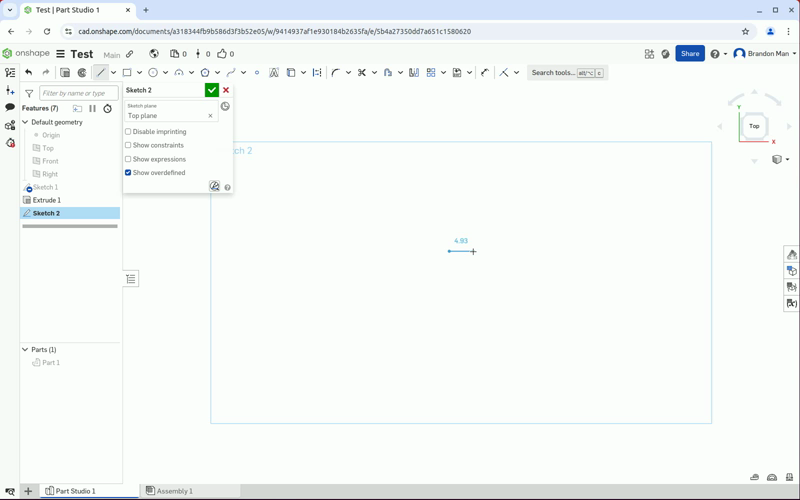
key_up(shift)
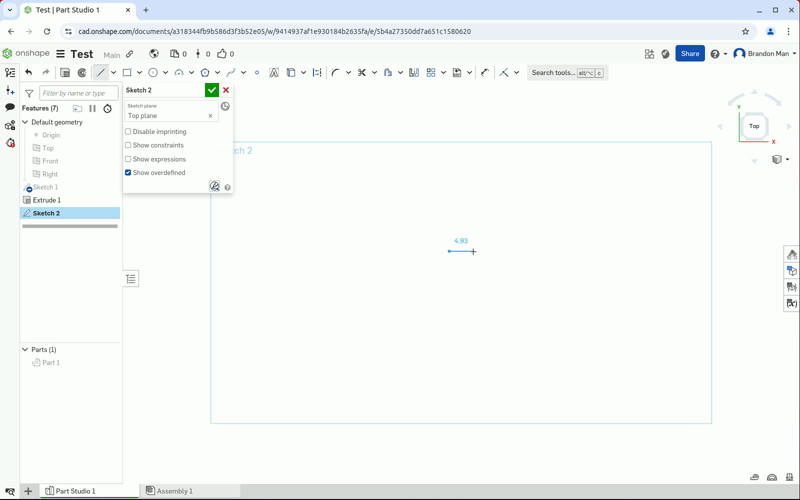
key_down(shift)
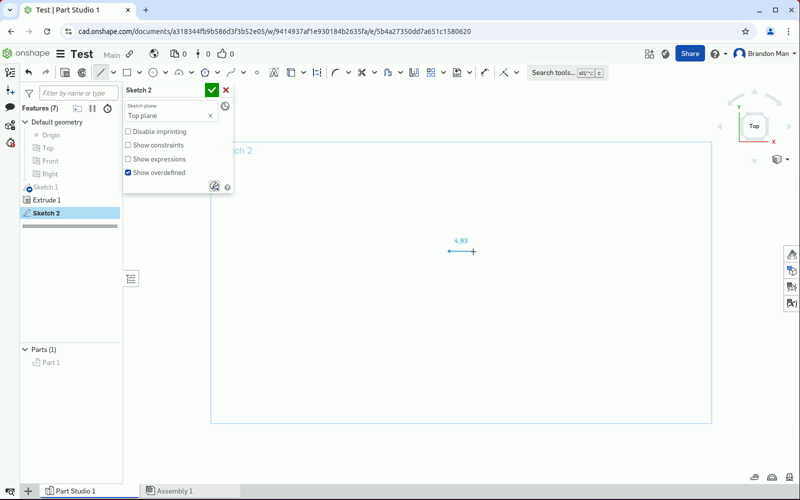
mouse_move(503, 251)
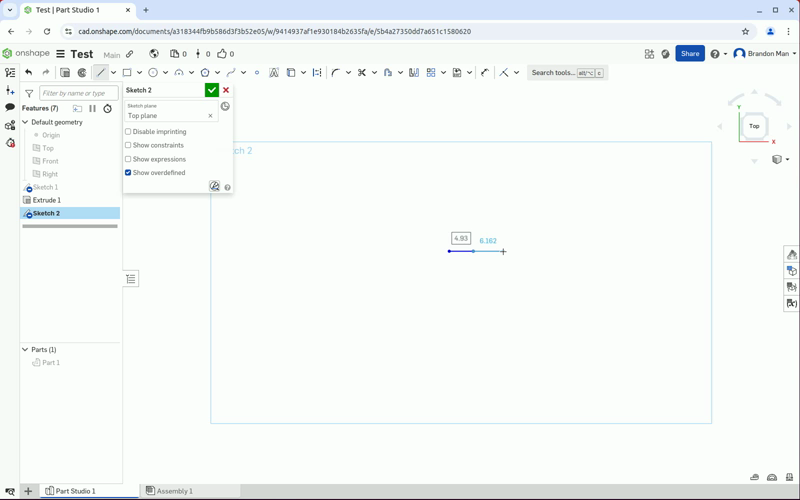
mouse_move(473, 241)
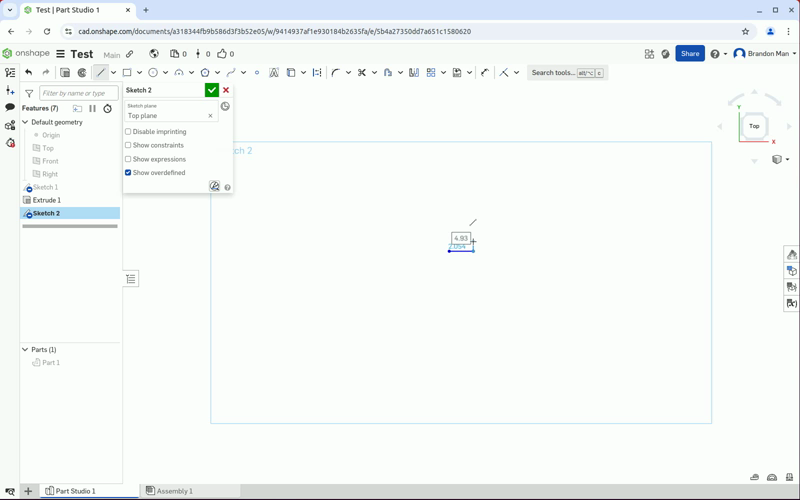
click(473, 241)
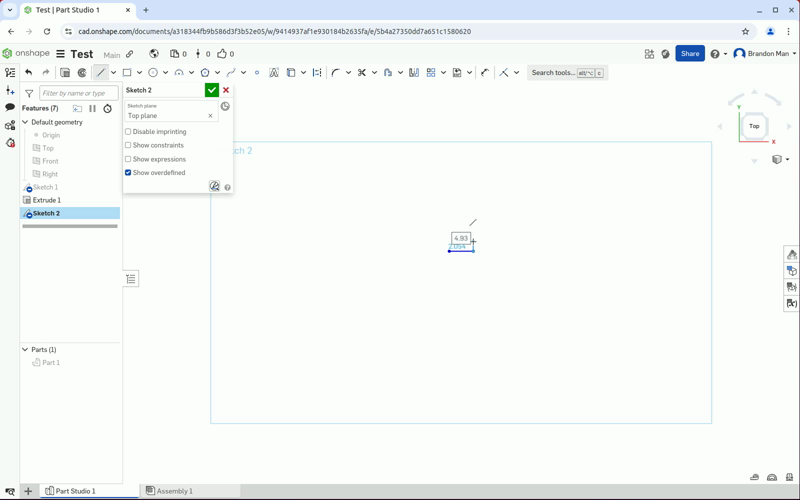
key_up(shift)
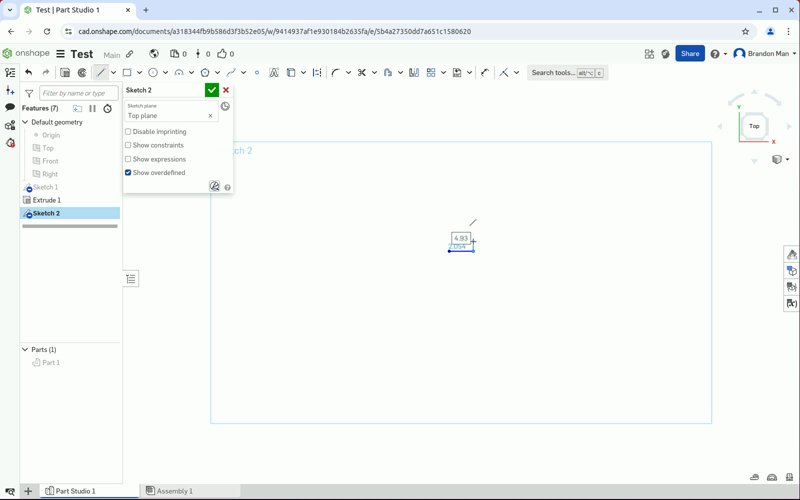
key_down(shift)
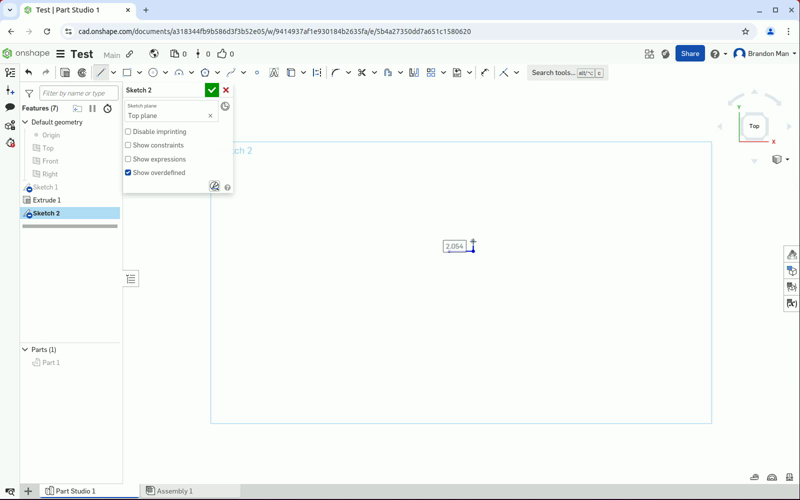
mouse_move(503, 241)
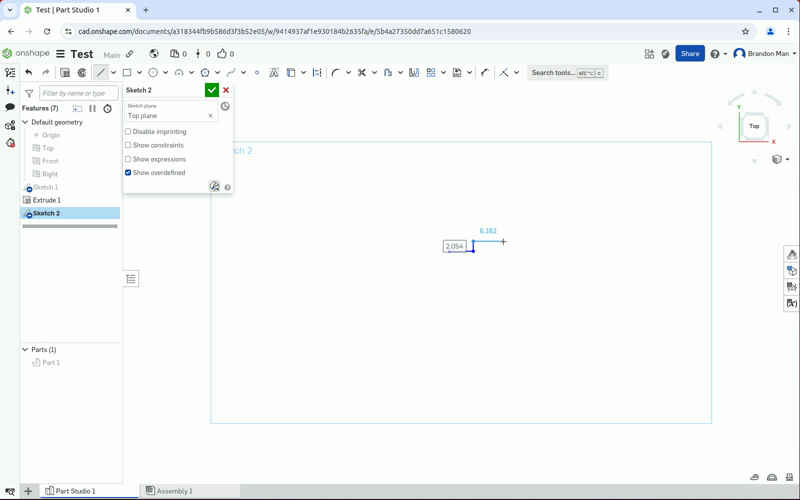
mouse_move(449, 241)
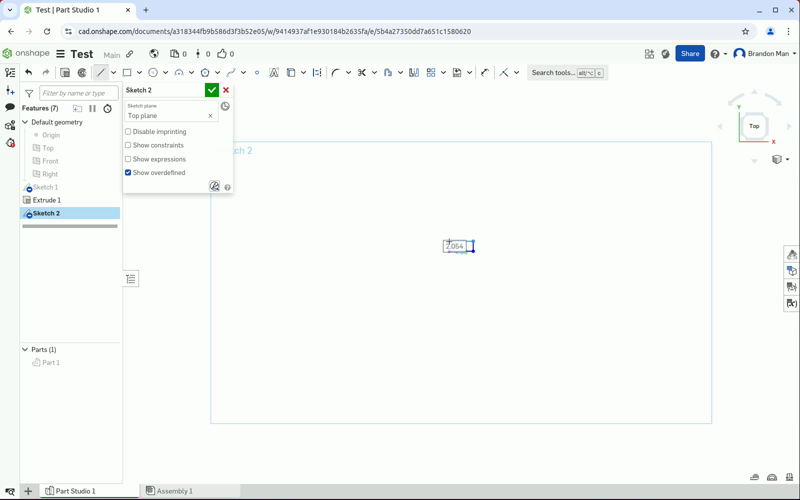
click(449, 241)
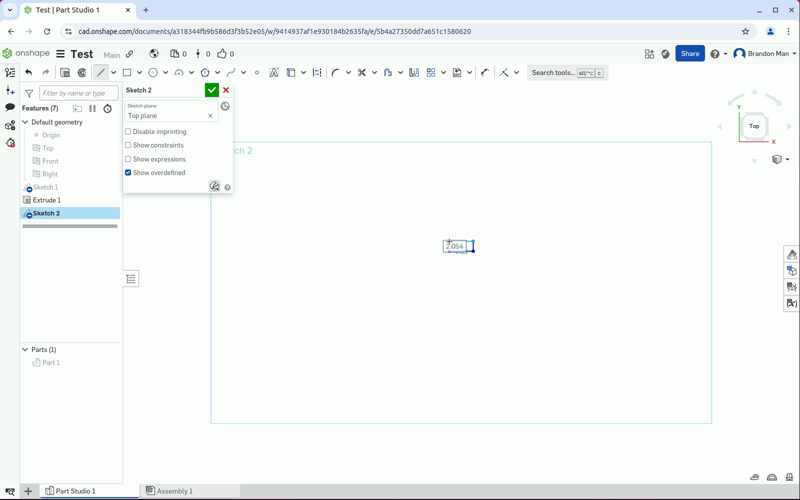
key_up(shift)
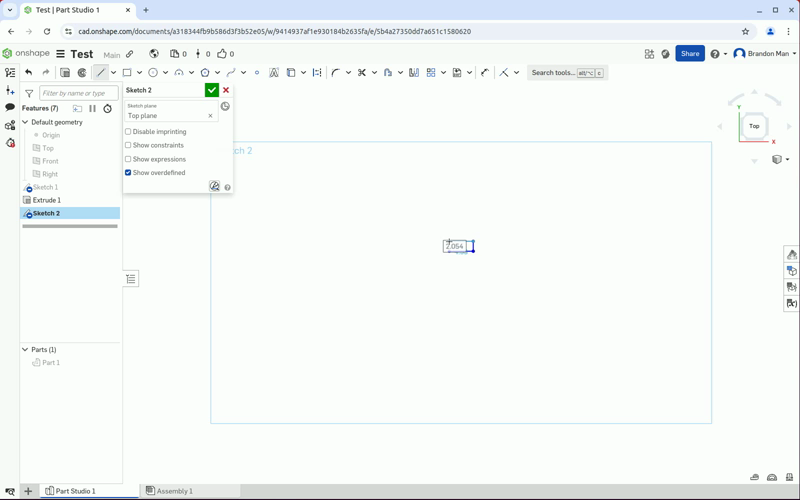
mouse_move(479, 241)
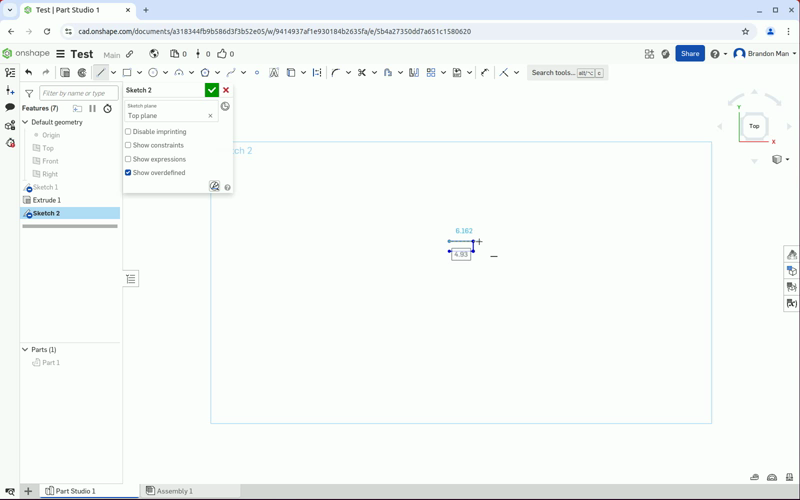
key_down(shift)
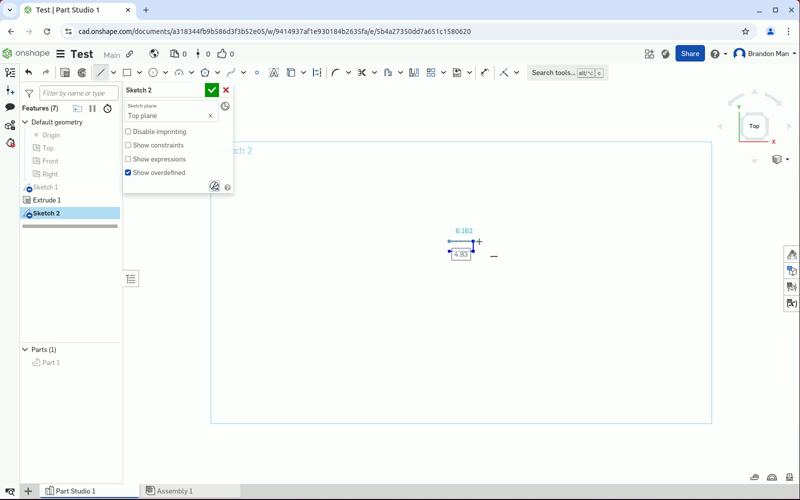
mouse_move(449, 251)
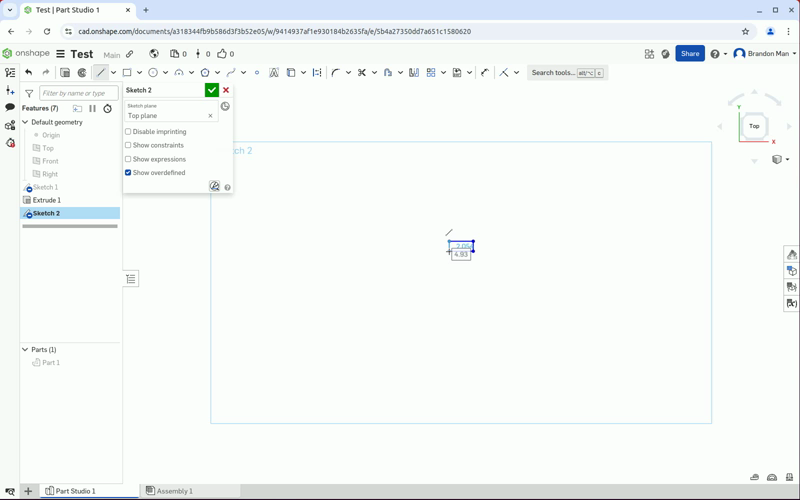
key_up(shift)
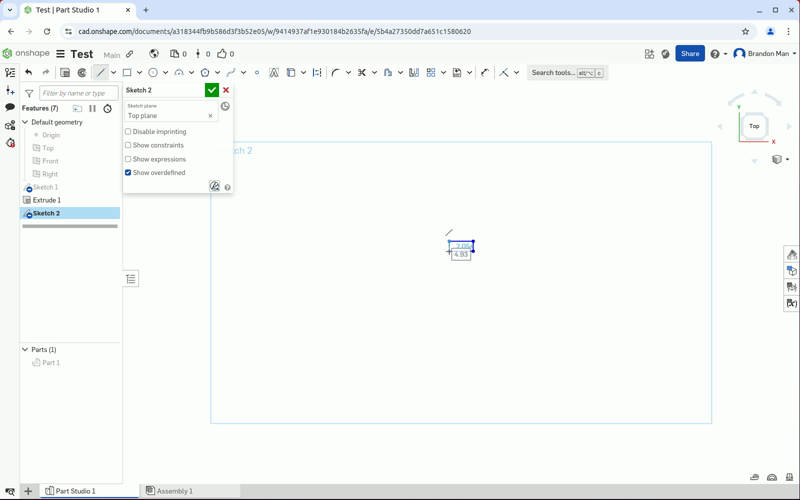
click(449, 251)
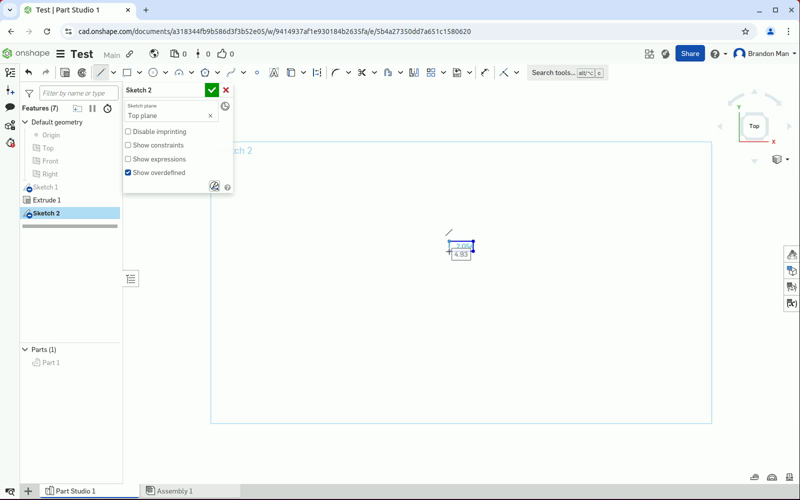
key(esc)
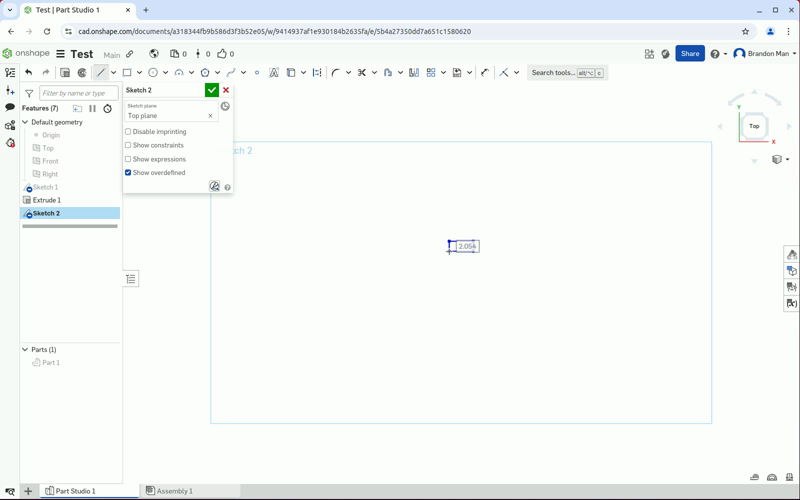
mouse_move(471, 249)
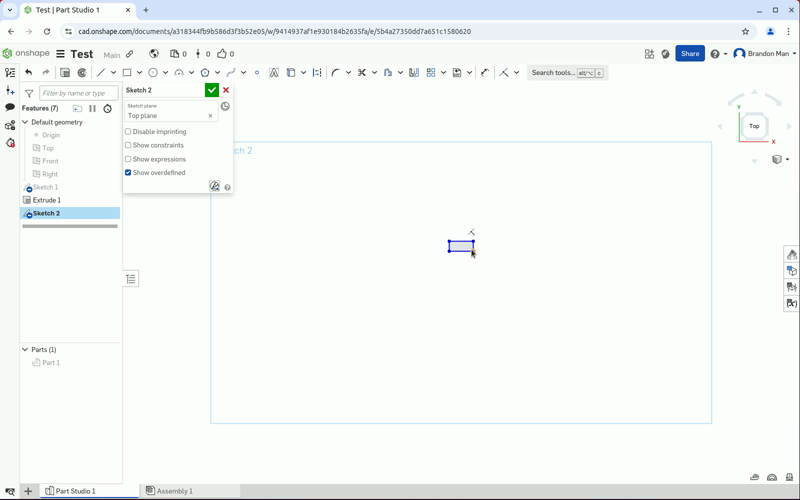
scroll(6)
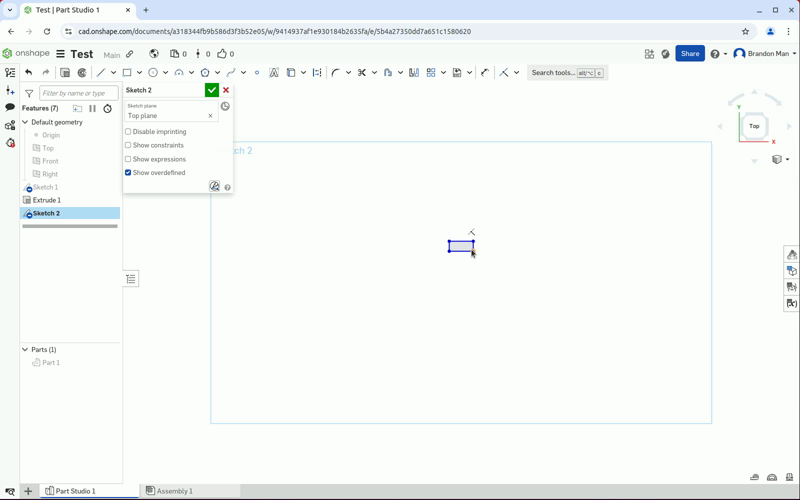
scroll(6)
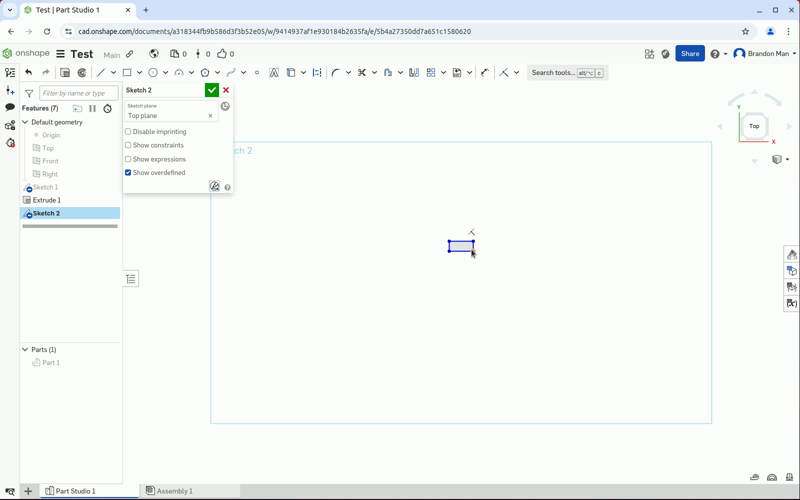
scroll(6)
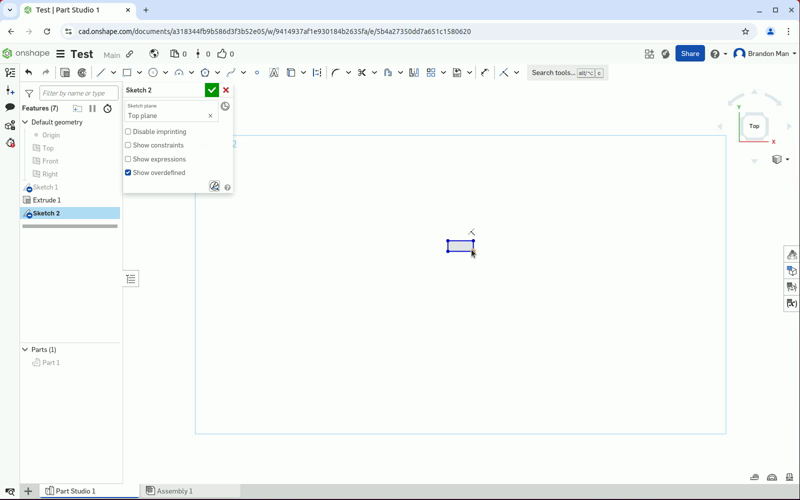
scroll(6)
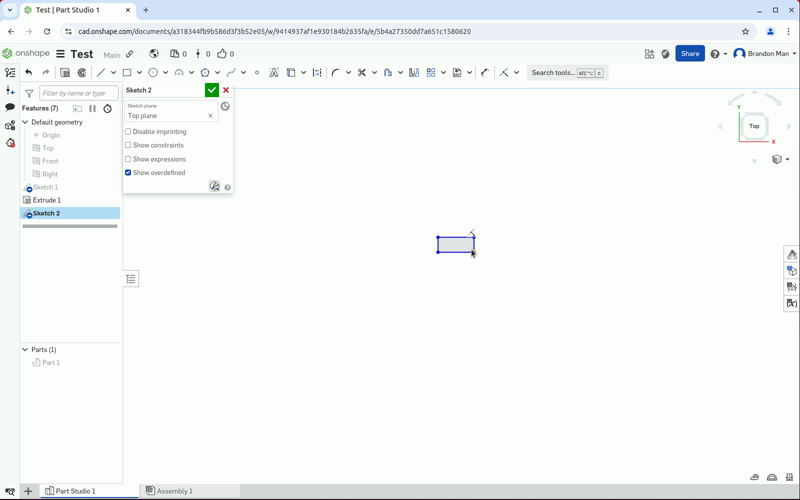
scroll(6)
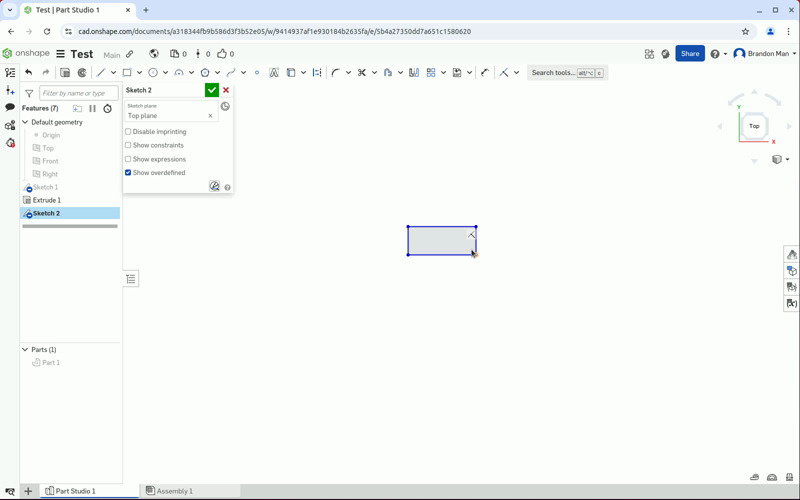
scroll(6)
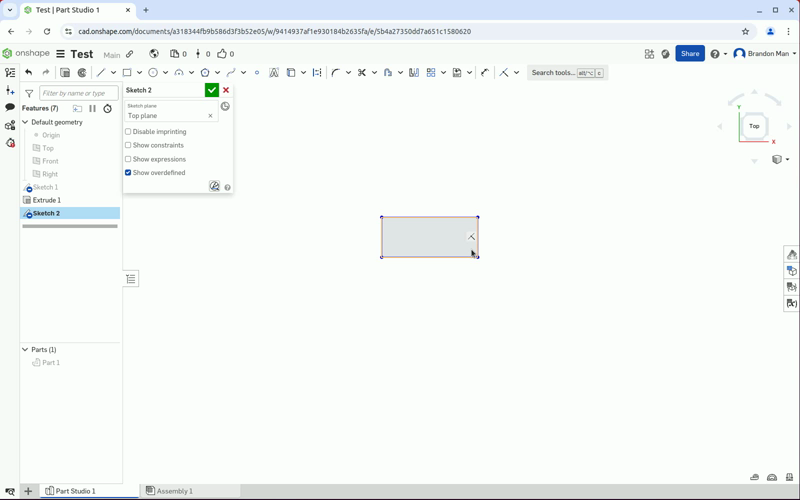
scroll(6)
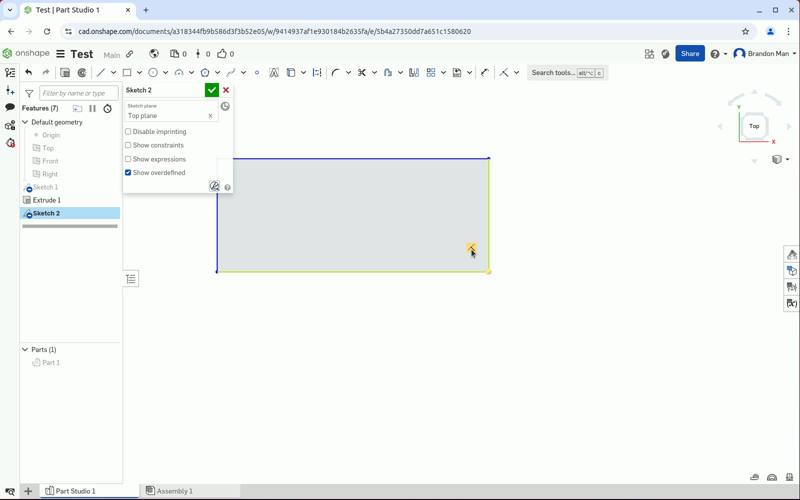
click(471, 249)
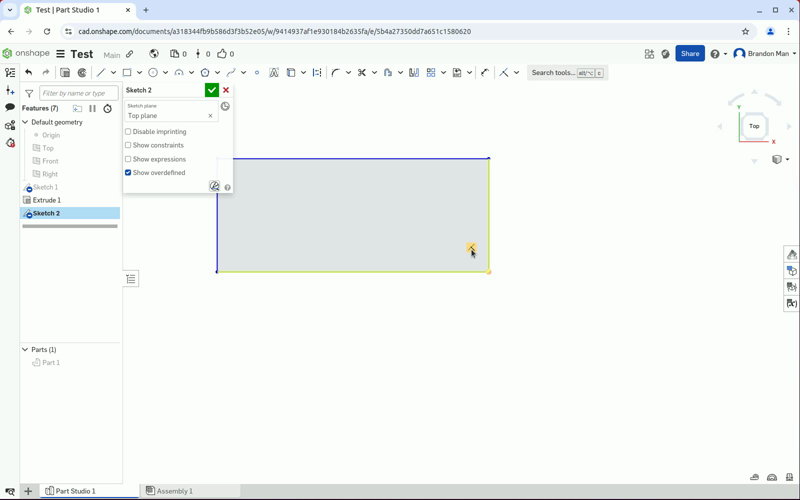
scroll(-6)
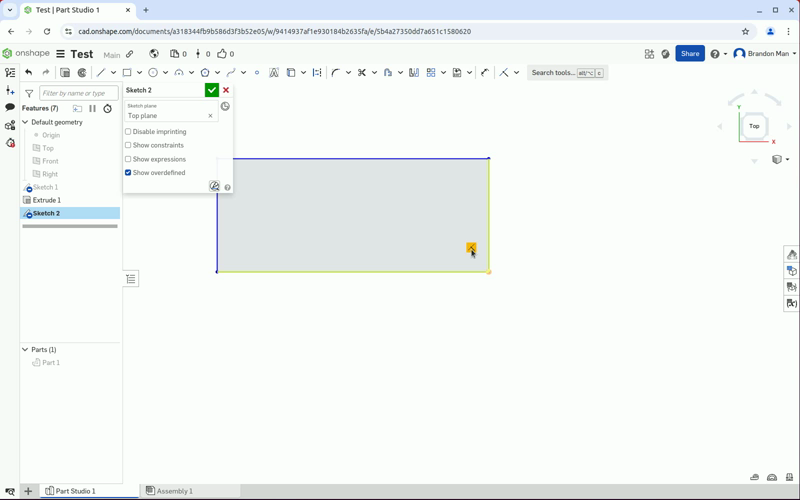
scroll(-6)
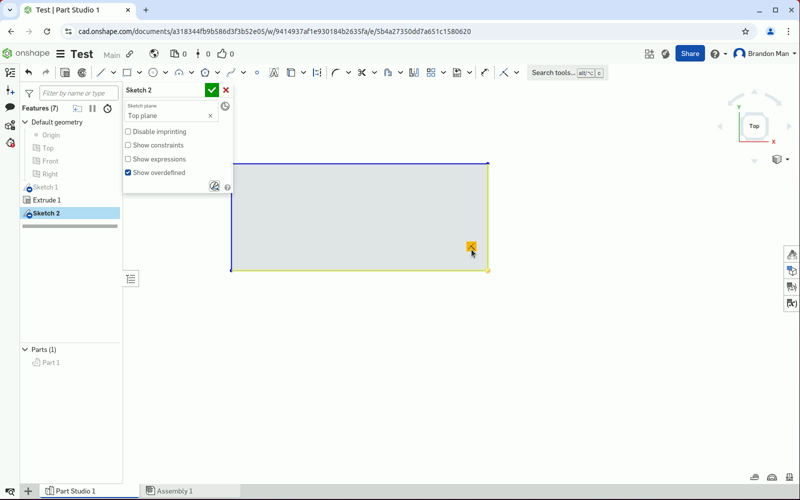
scroll(-6)
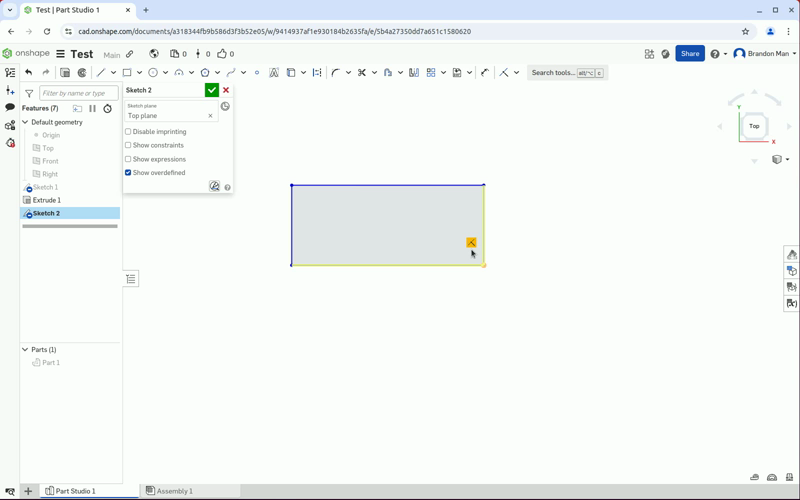
scroll(-6)
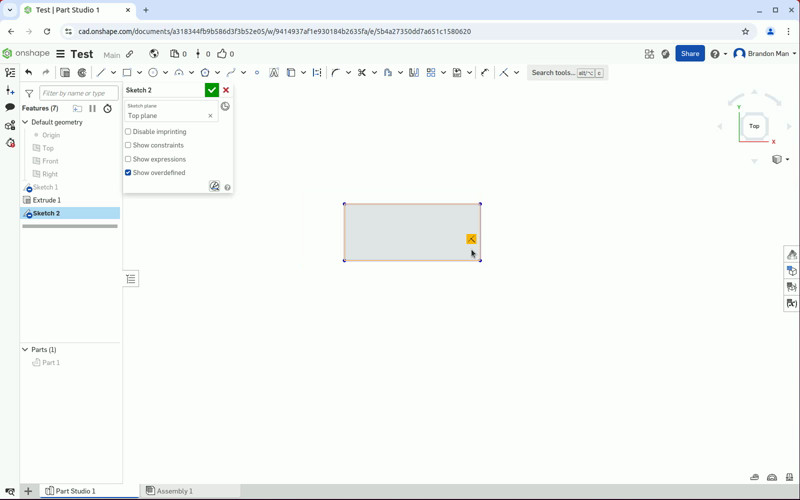
scroll(-6)
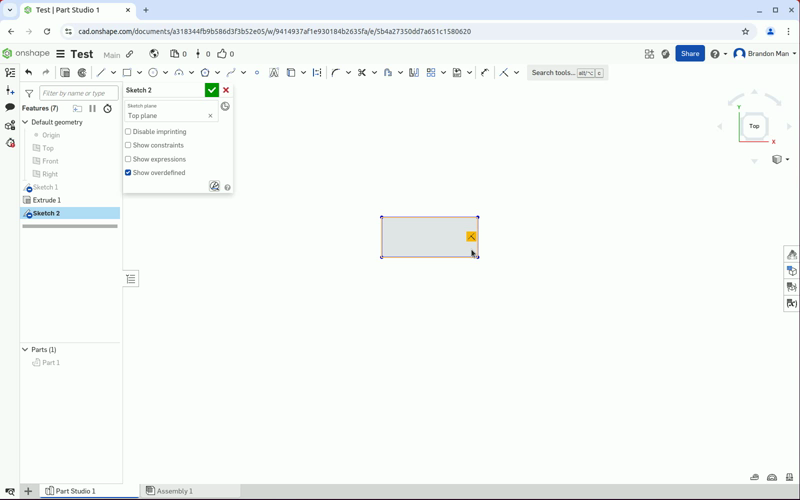
scroll(-6)
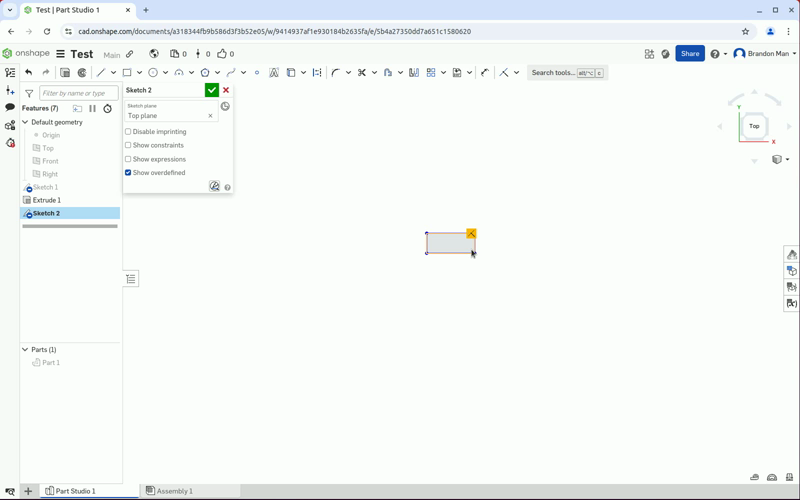
scroll(-6)
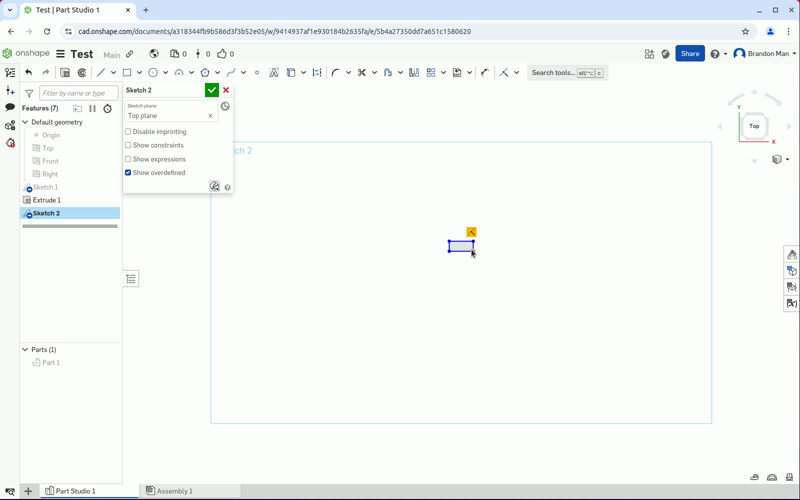
mouse_move(73, 352)
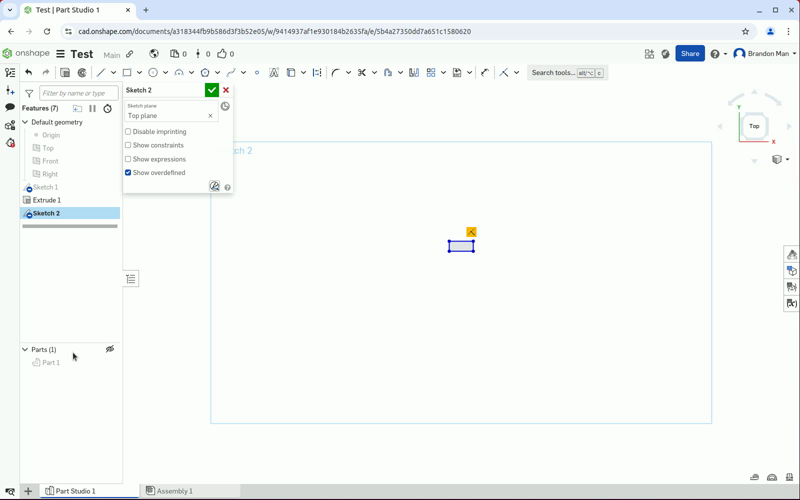
key(shift+y)
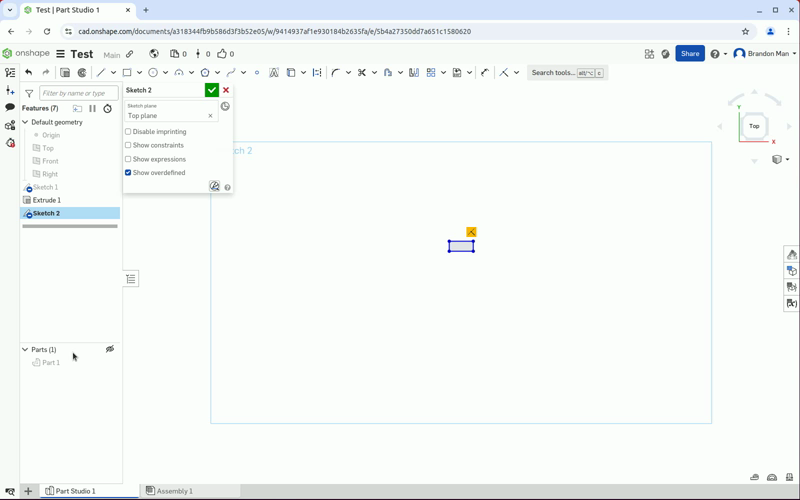
key(shift+e)
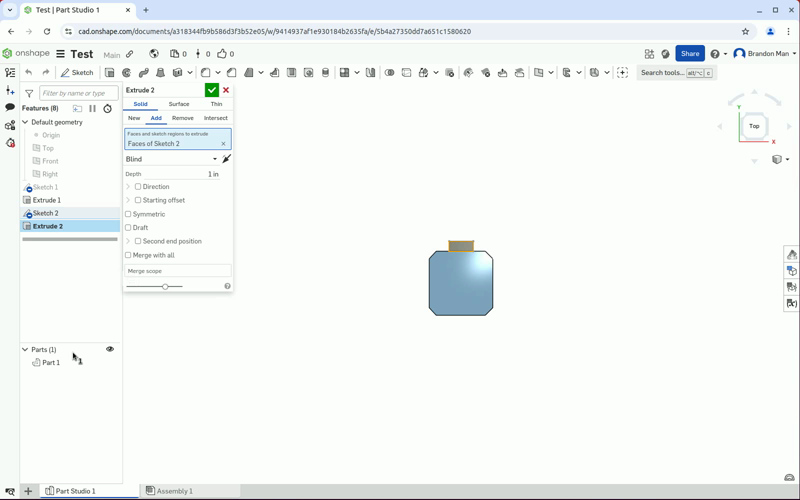
mouse_move(143, 106)
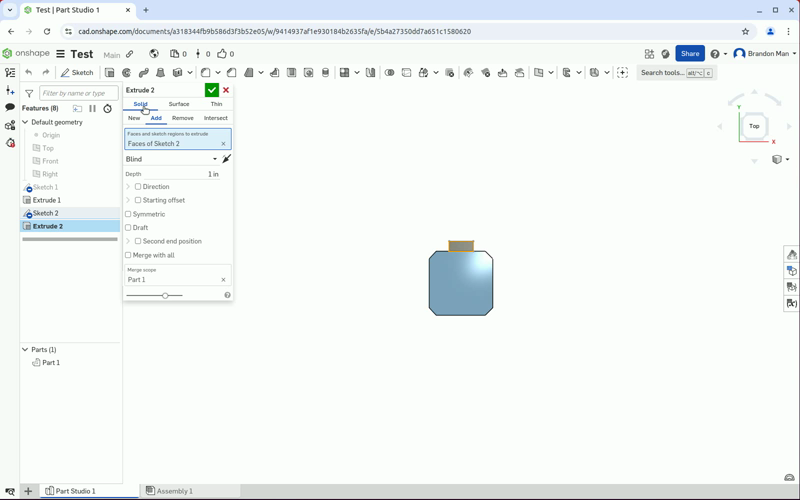
click(143, 106)
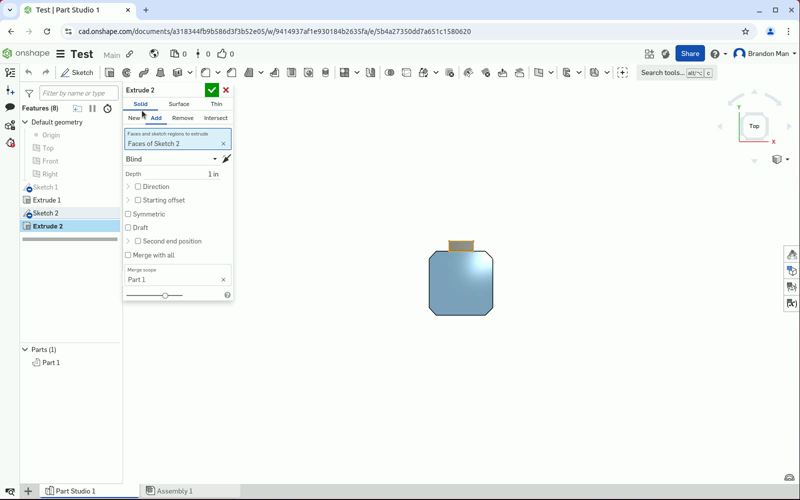
mouse_move(137, 120)
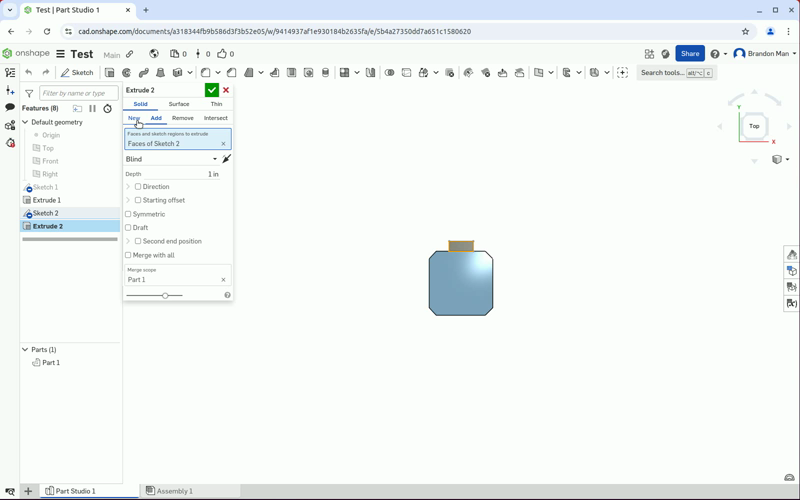
click(137, 120)
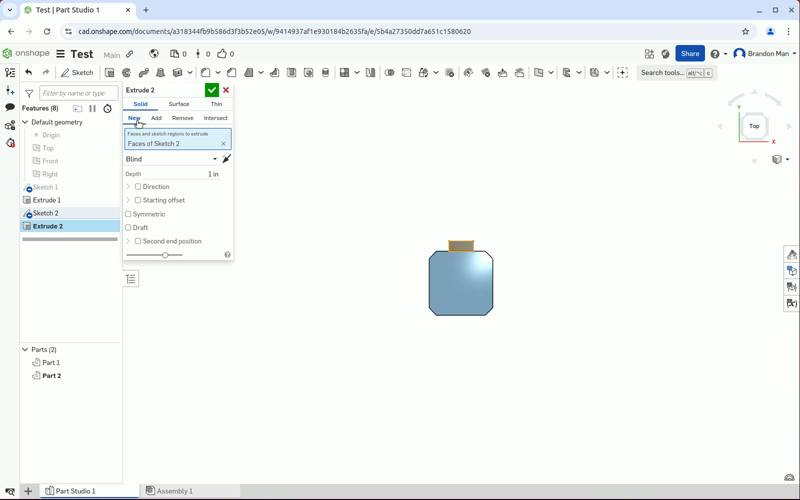
key(tab, 4)
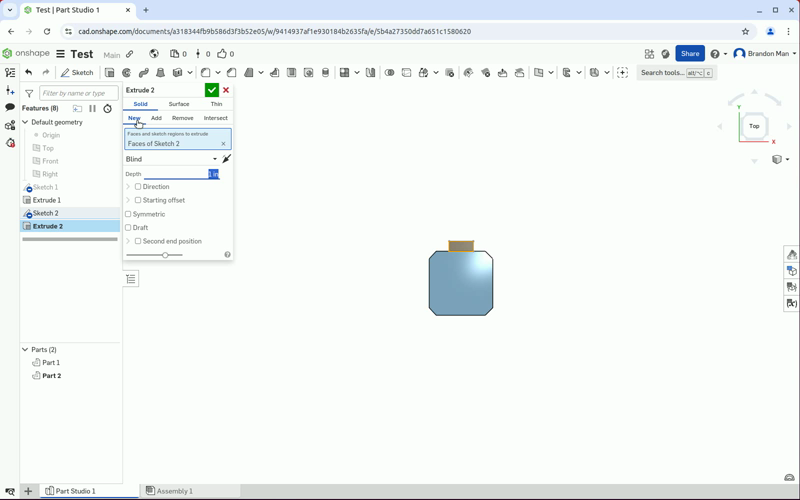
text(3.37)
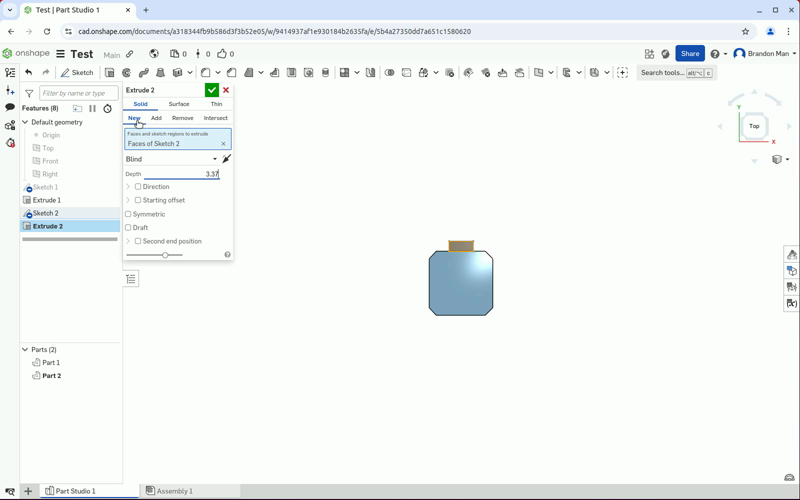
key(enter)
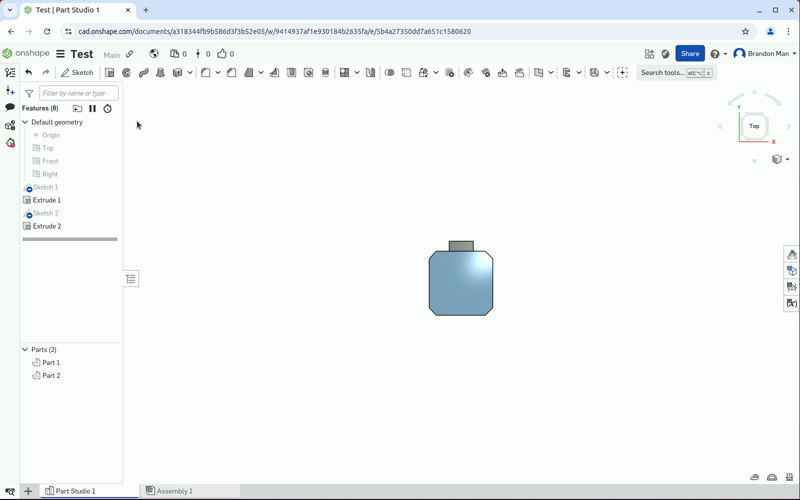
key(shift+h)
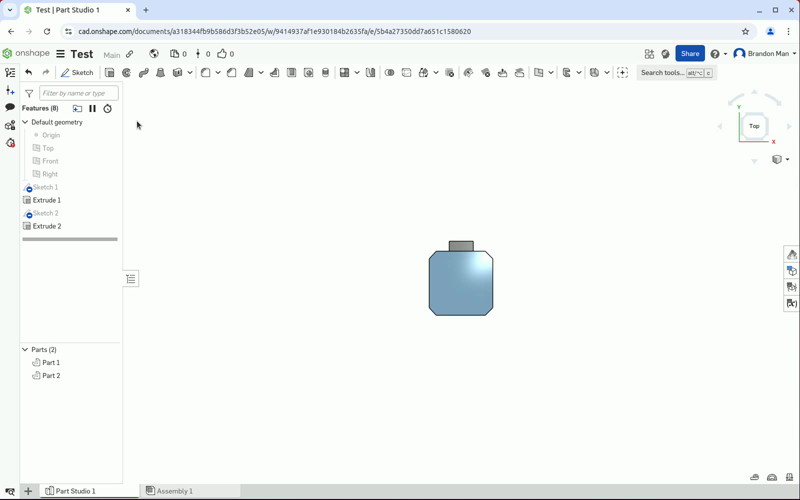
key(shift+h)
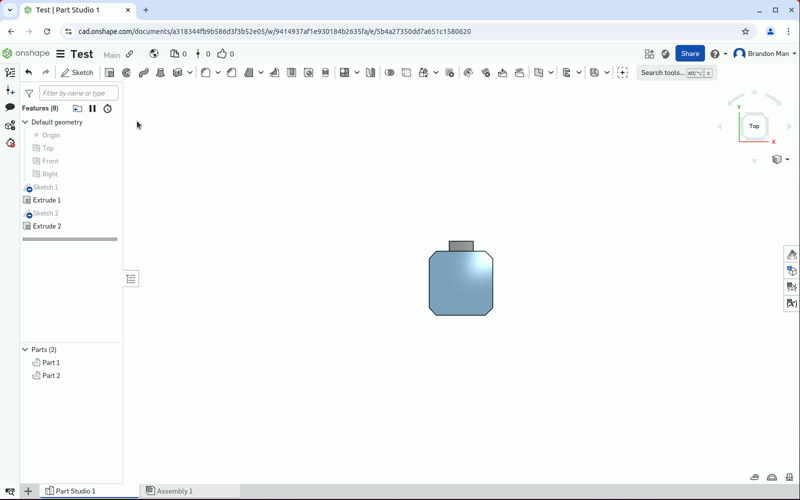
mouse_move(73, 189)
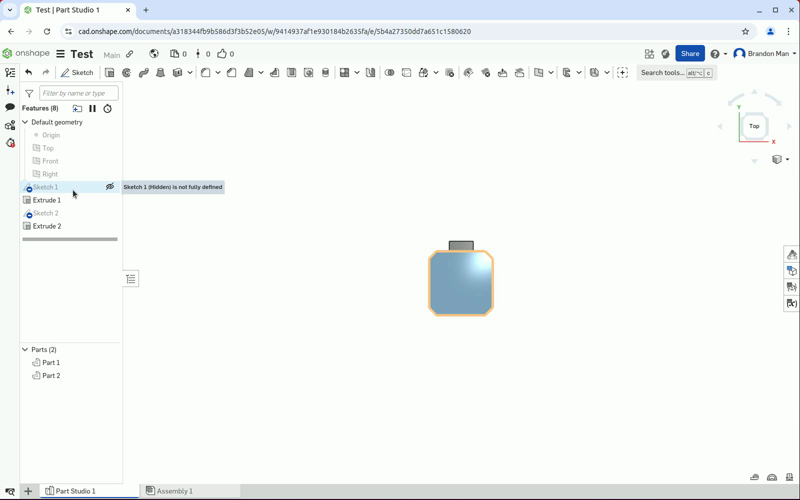
click(73, 189)
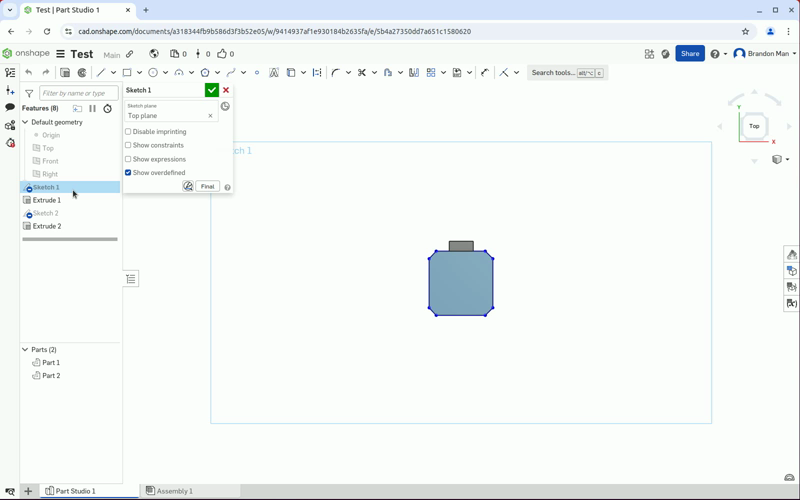
mouse_move(229, 92)
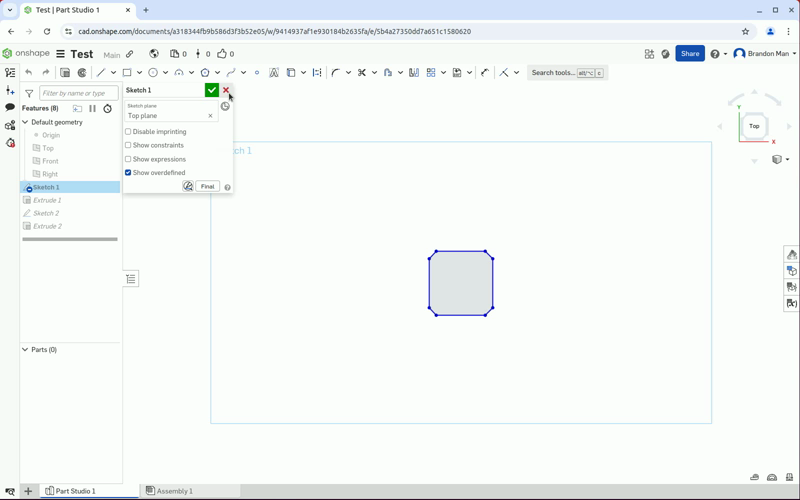
click(229, 92)
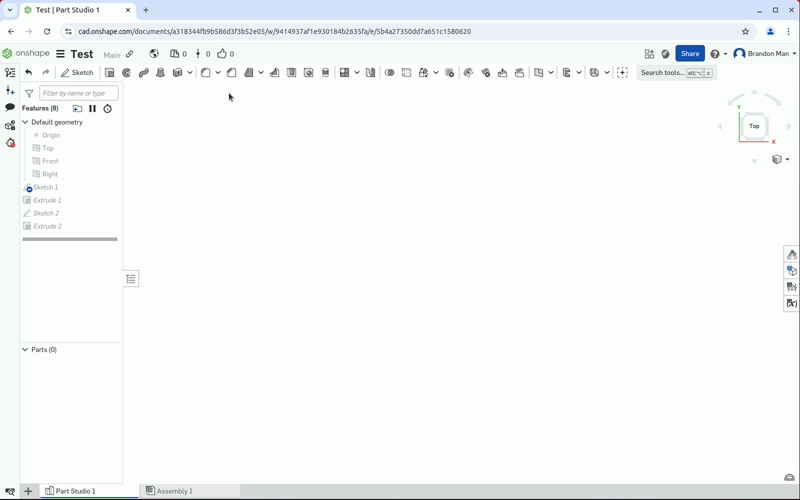
mouse_move(541, 75)
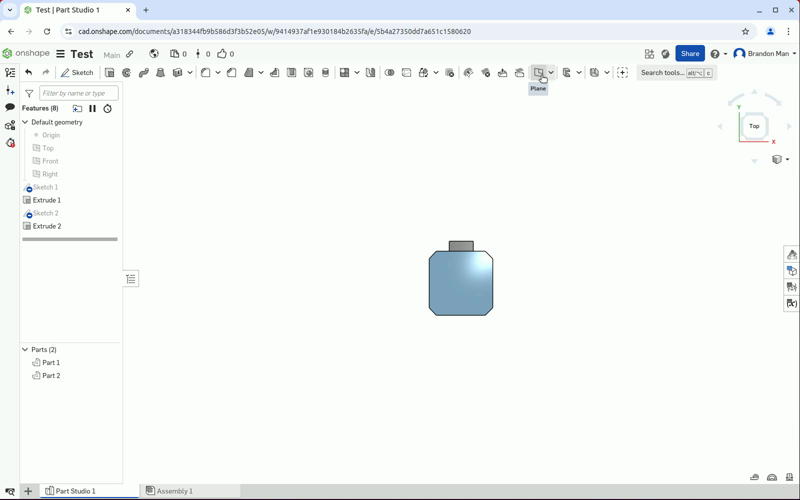
click(541, 75)
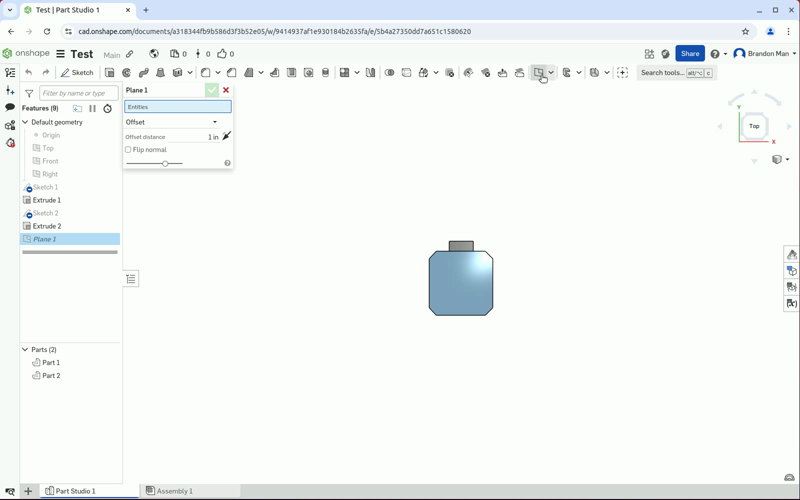
mouse_move(73, 150)
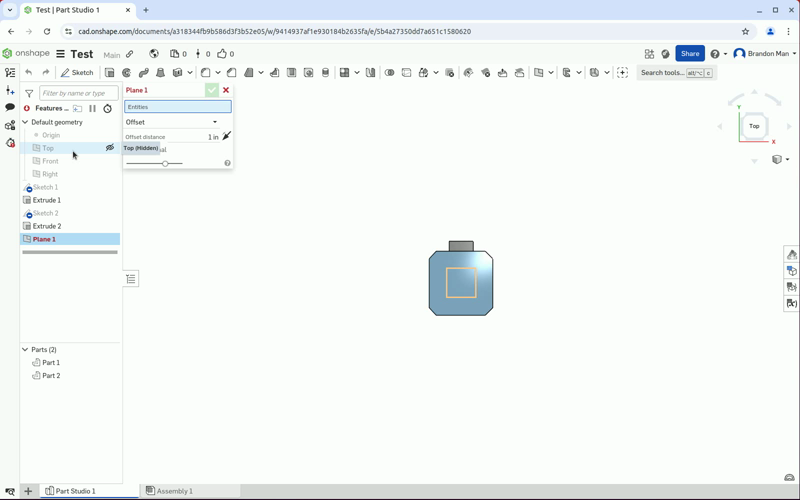
click(73, 150)
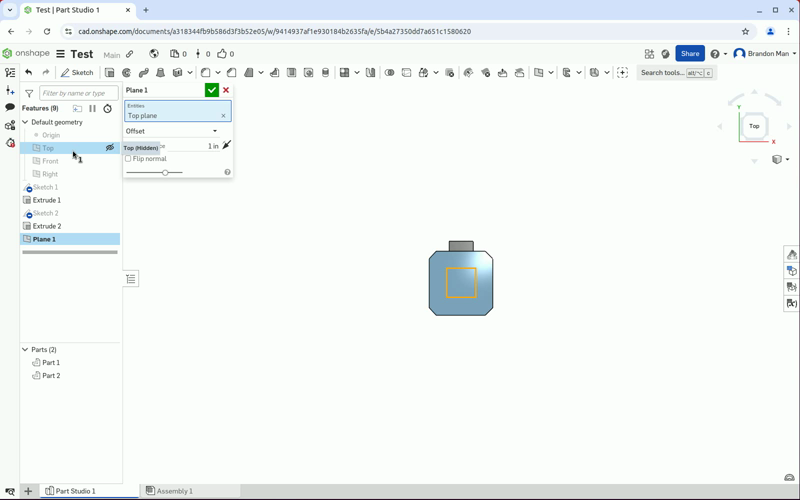
key(tab, 2)
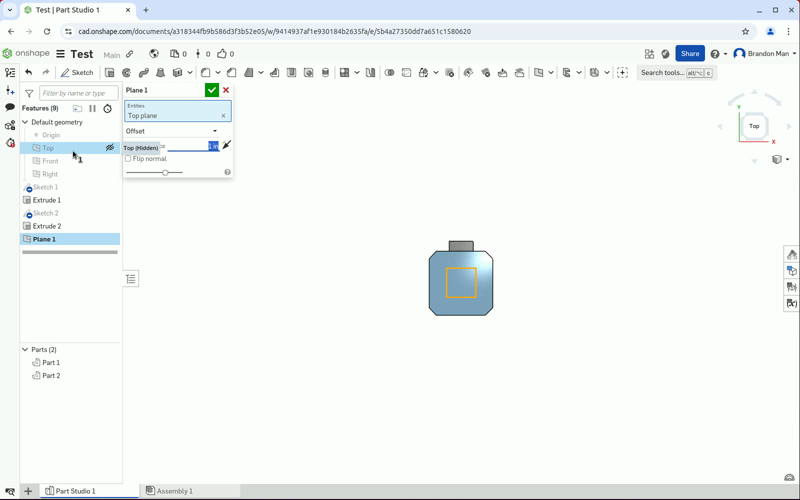
text(14.697)
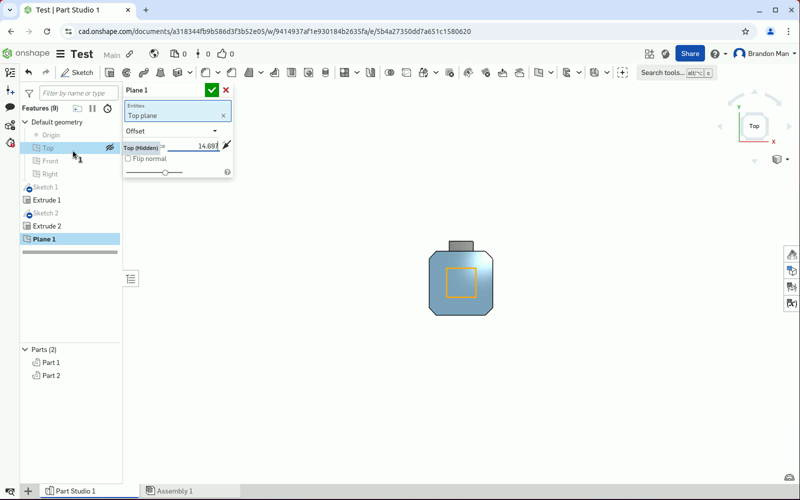
key(enter, 2)
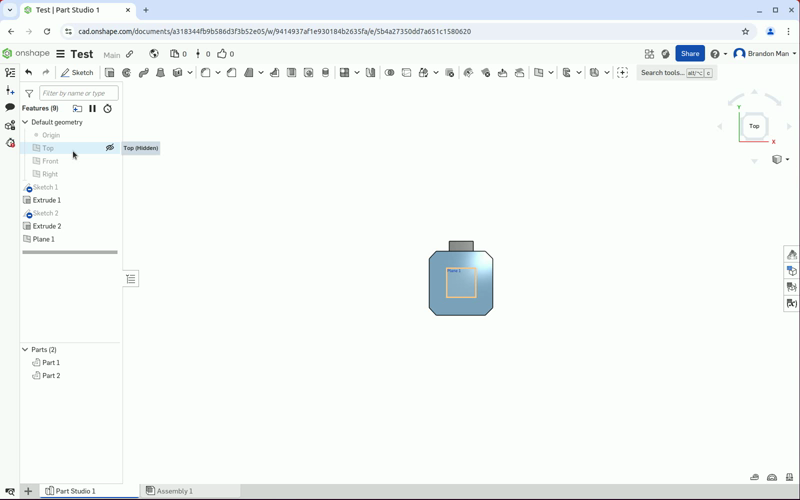
key(shift+s)
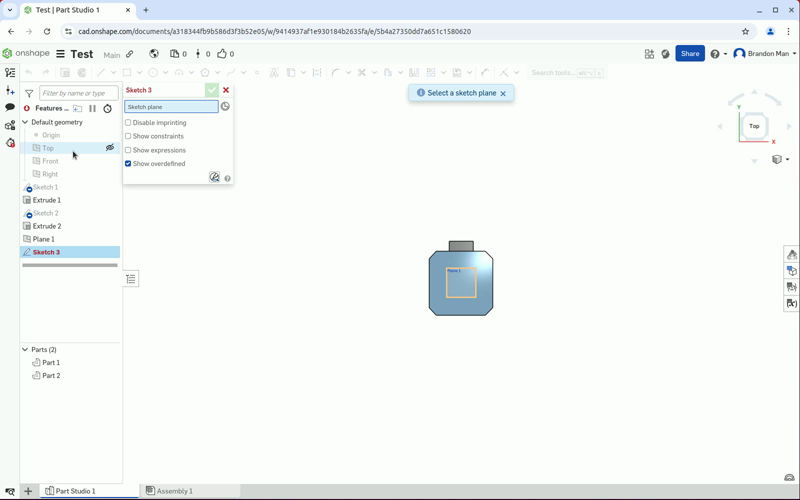
mouse_move(73, 241)
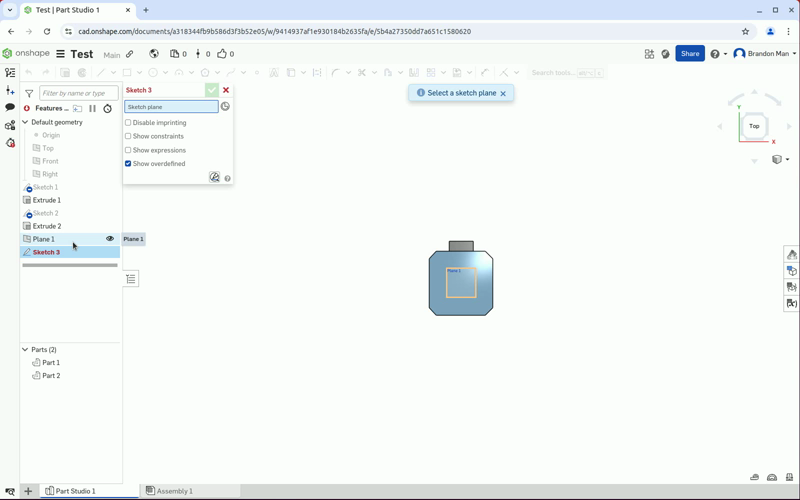
click(73, 241)
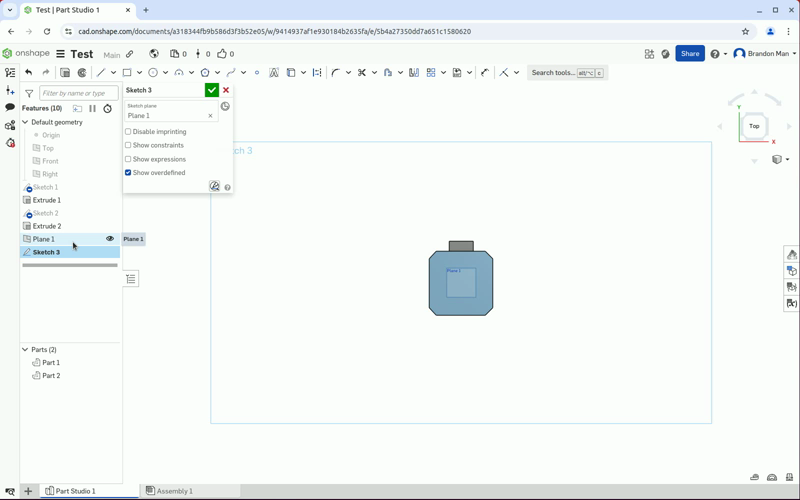
mouse_move(73, 352)
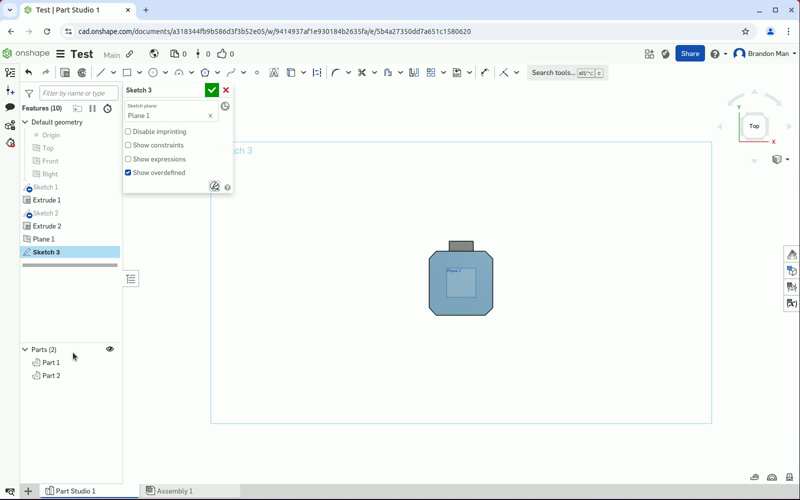
key(y)
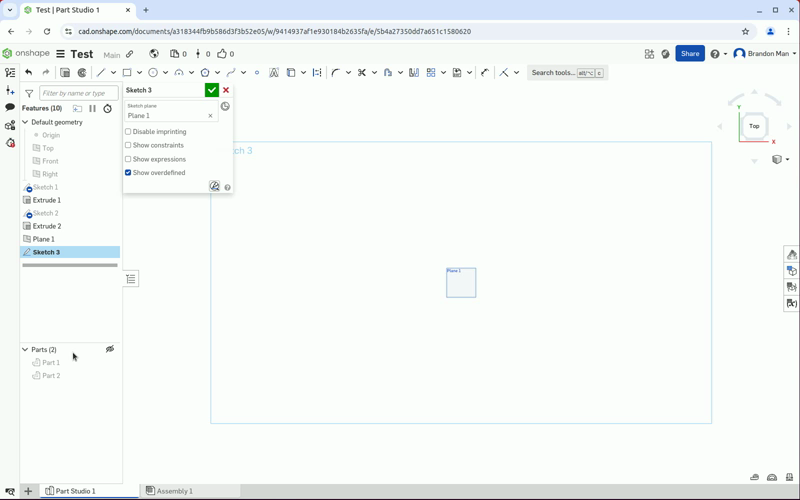
key(c)
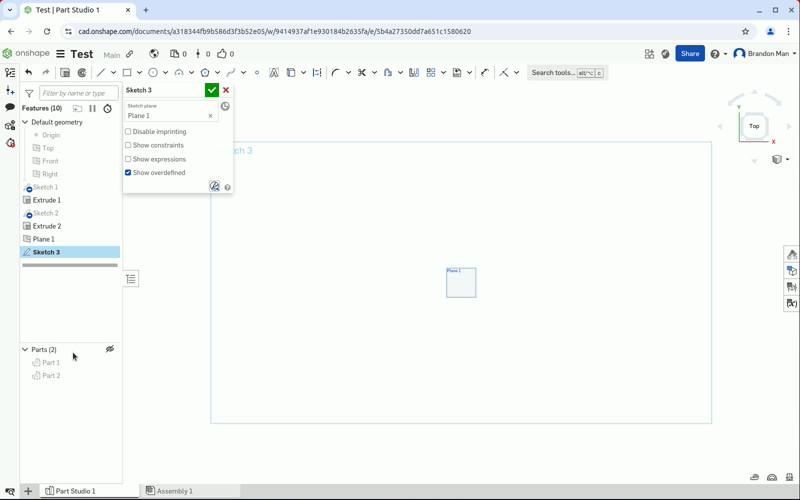
key_down(shift)
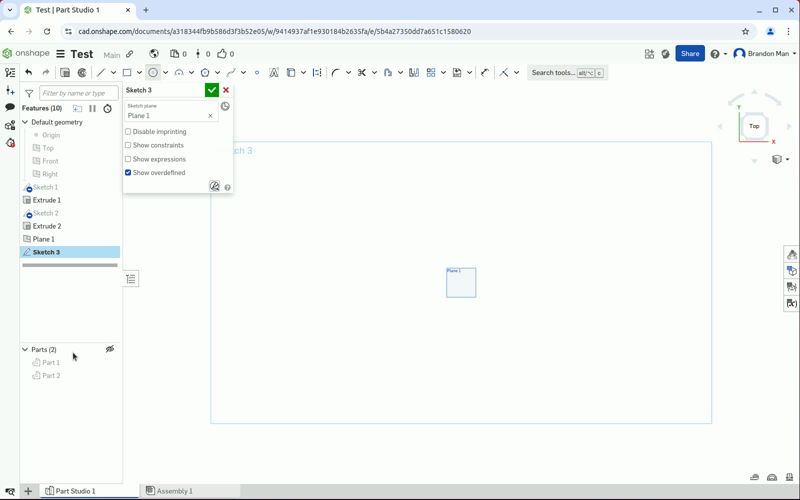
mouse_move(461, 282)
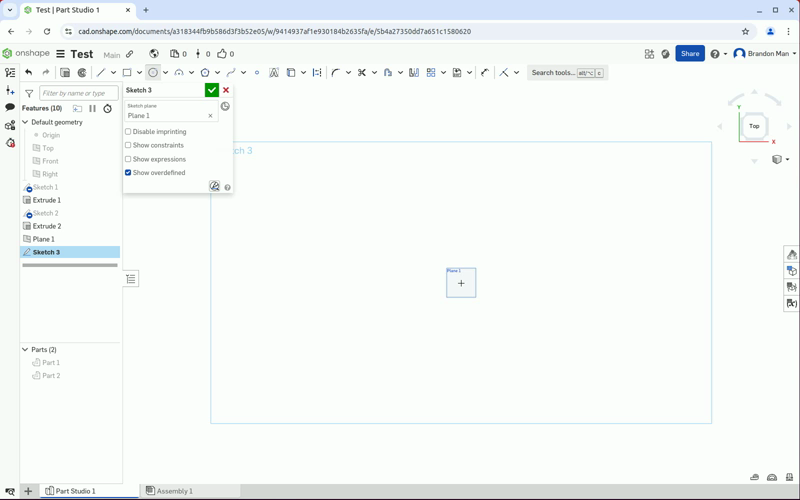
click(461, 282)
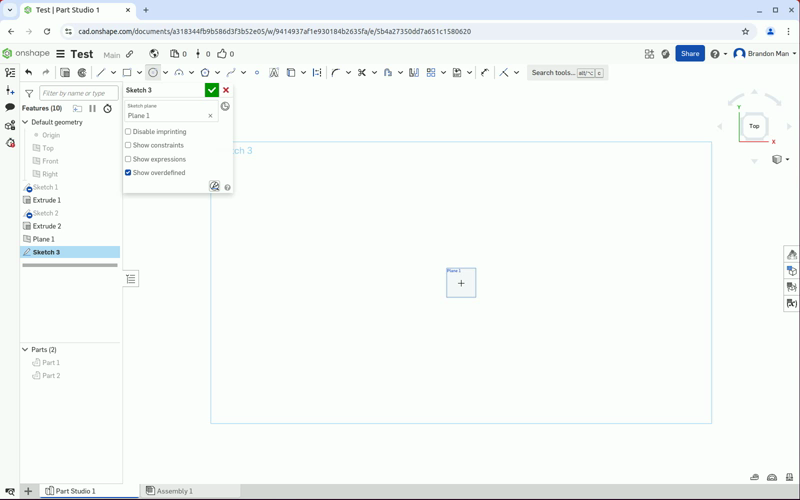
key_up(shift)
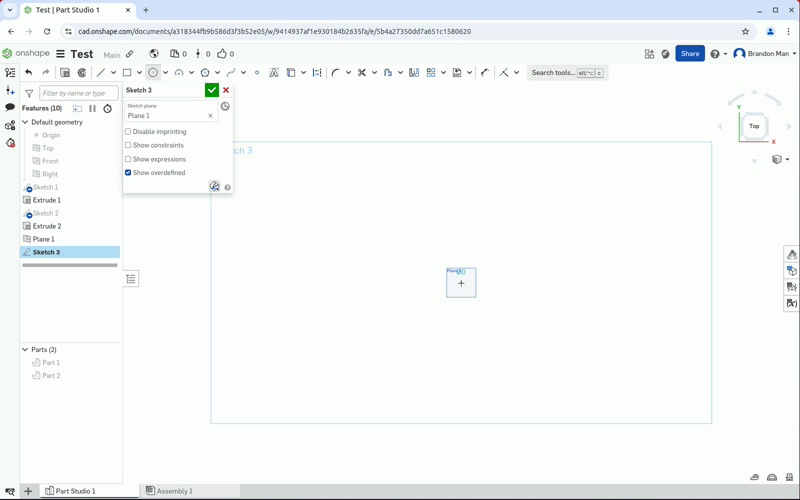
mouse_move(477, 282)
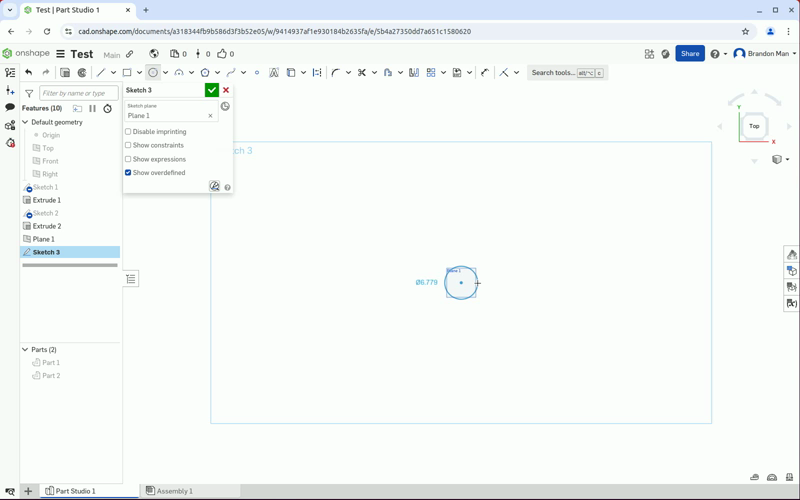
click(477, 282)
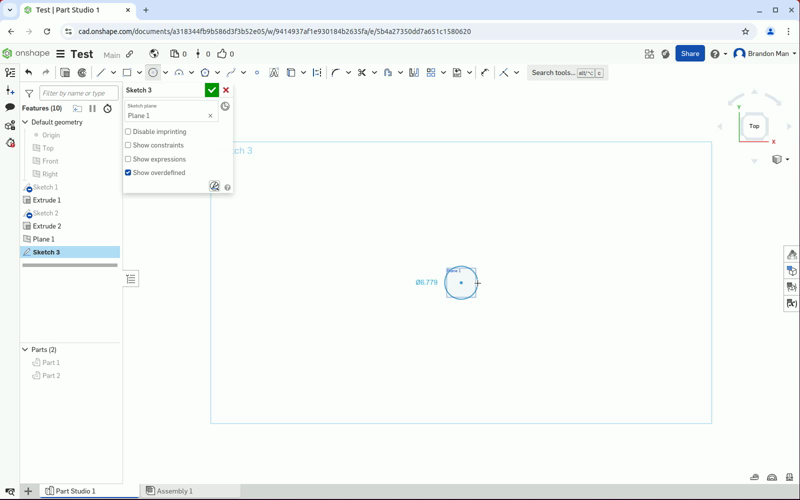
key(esc)
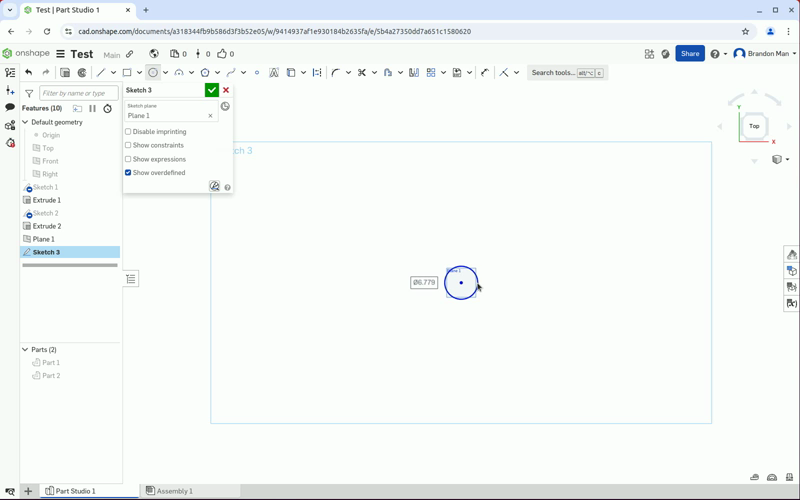
mouse_move(472, 292)
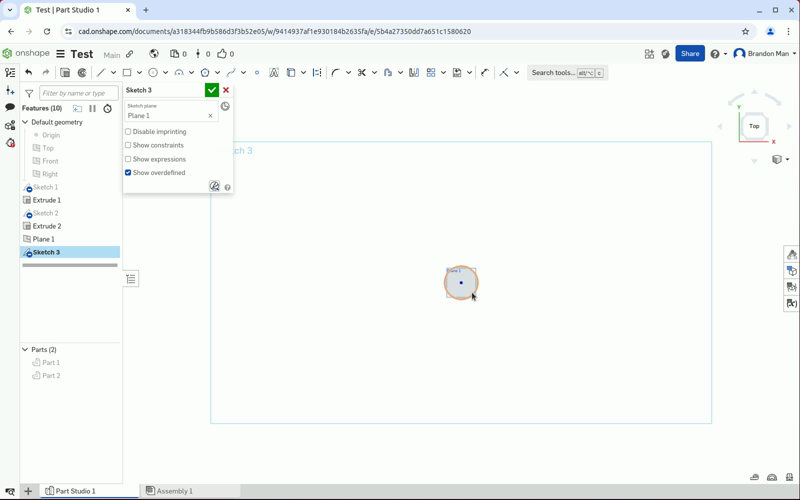
scroll(6)
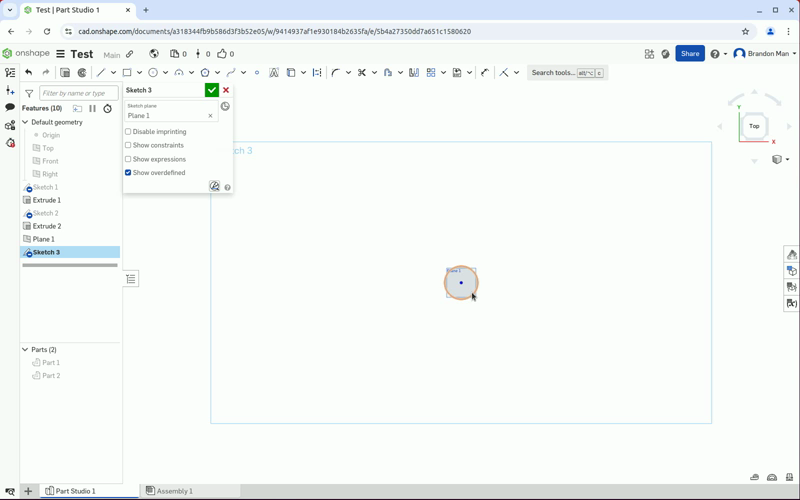
scroll(6)
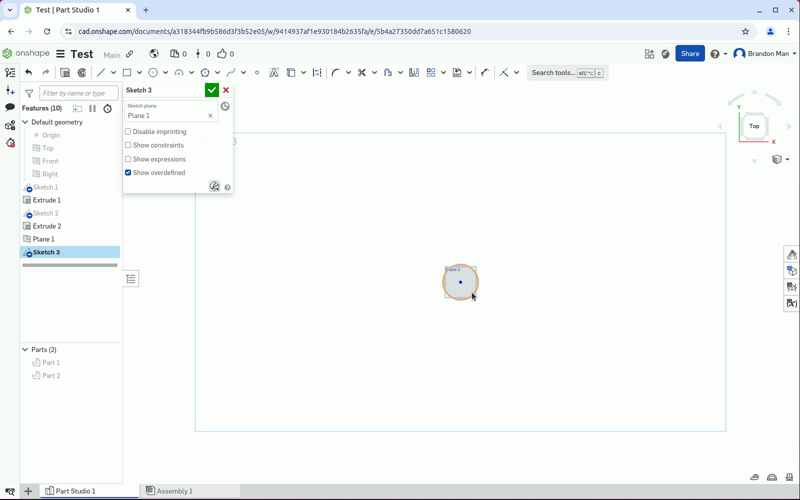
scroll(6)
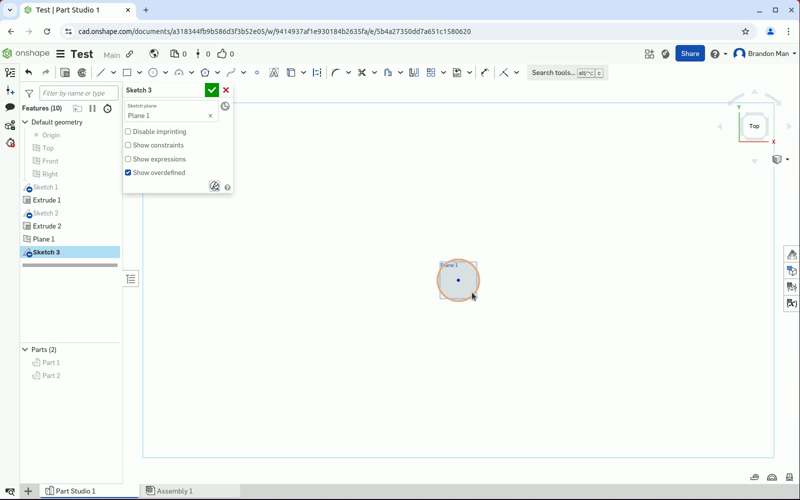
scroll(6)
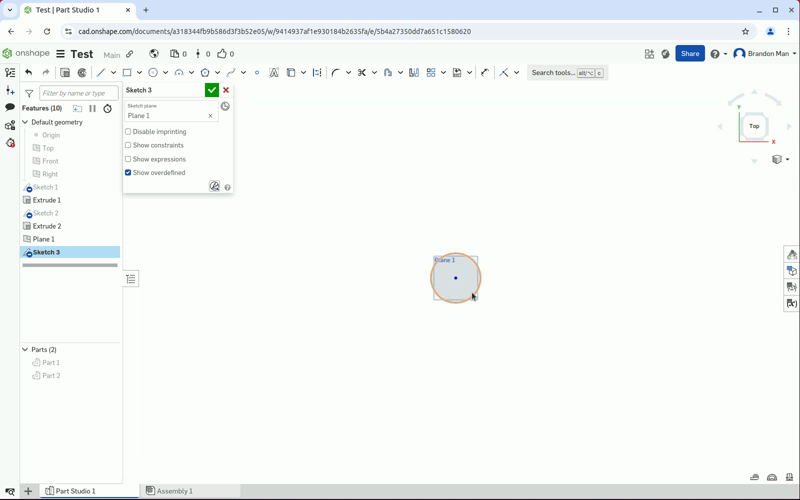
scroll(6)
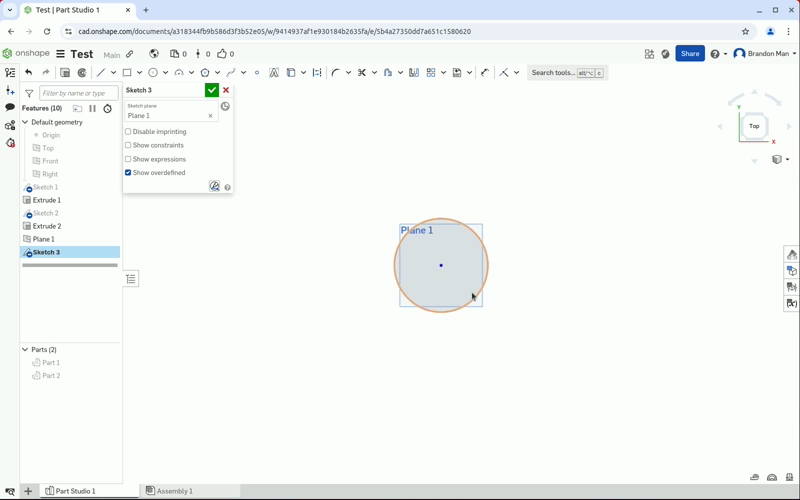
scroll(6)
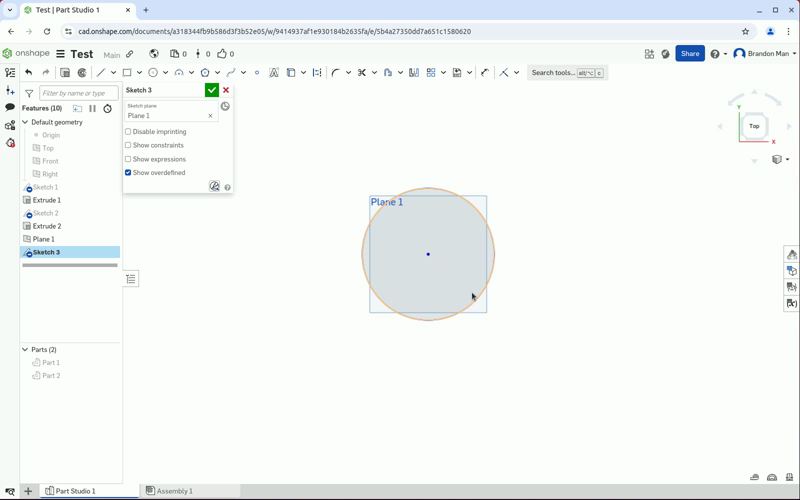
scroll(6)
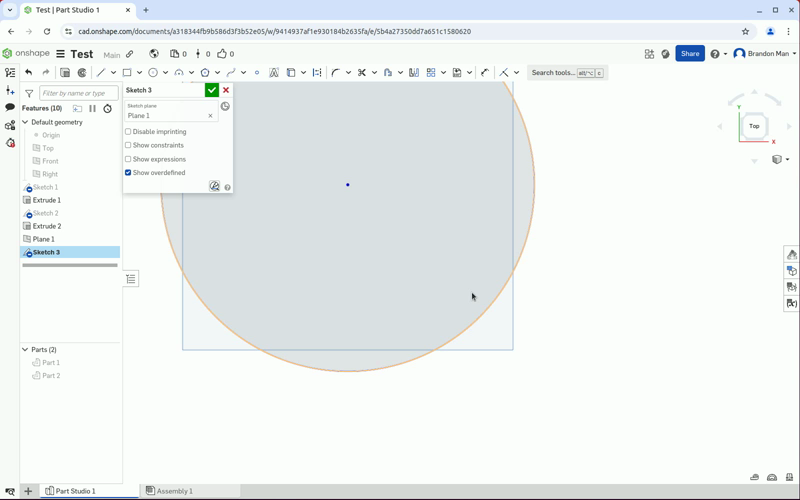
click(472, 292)
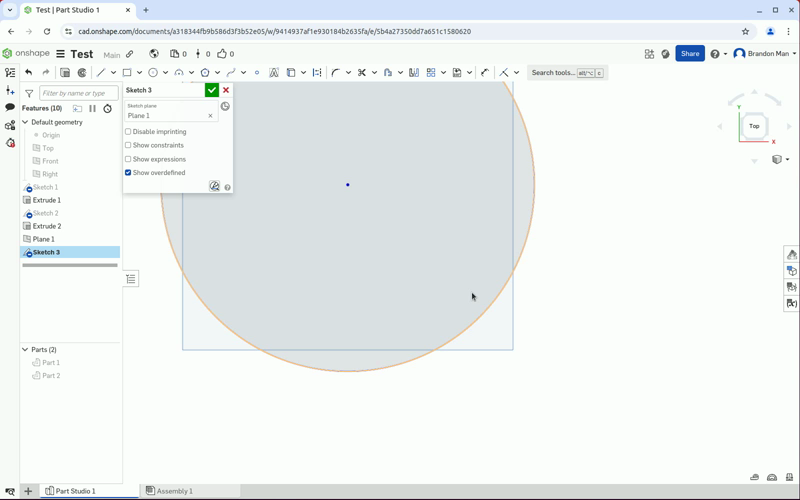
scroll(-6)
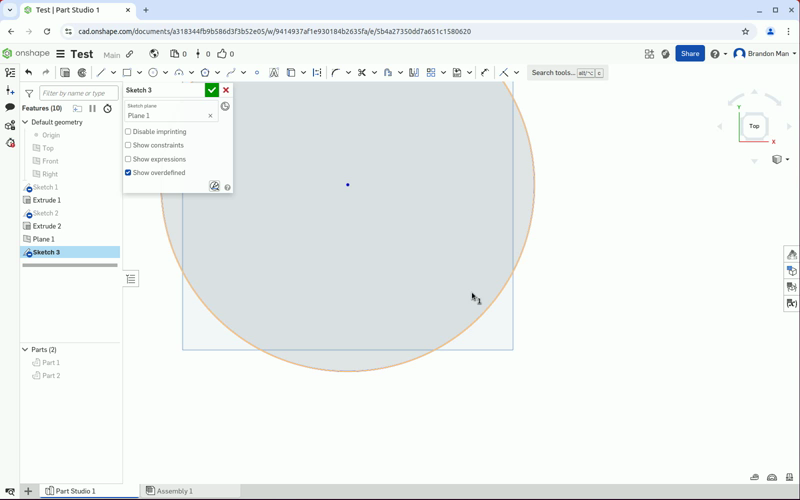
scroll(-6)
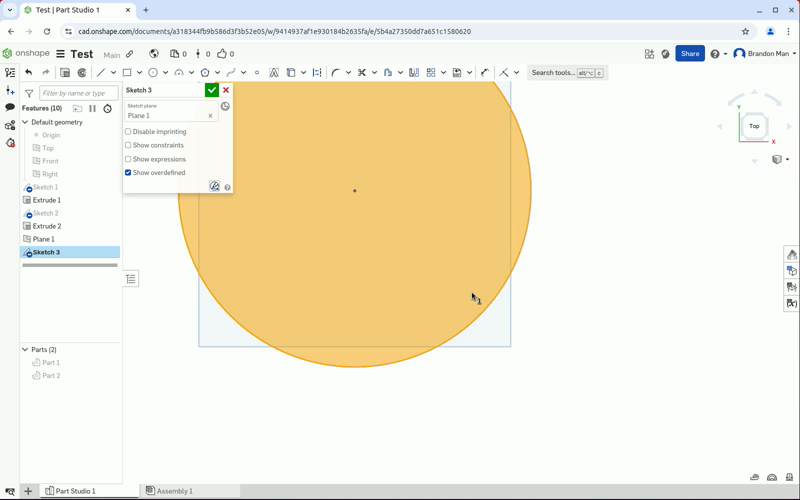
scroll(-6)
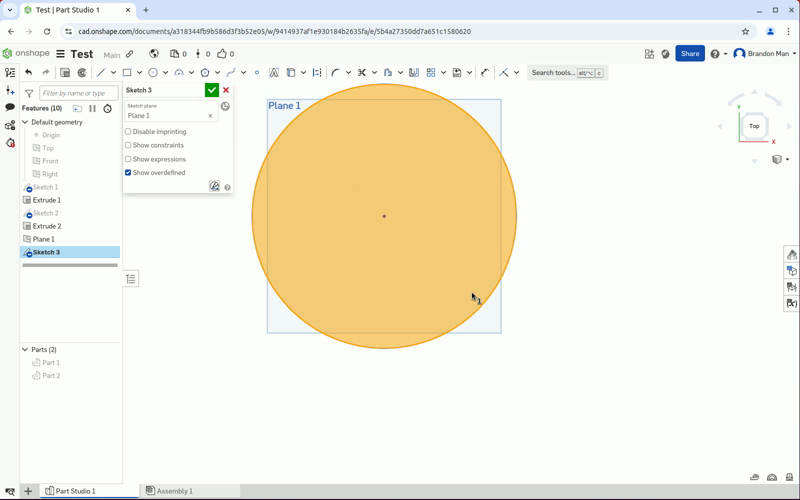
scroll(-6)
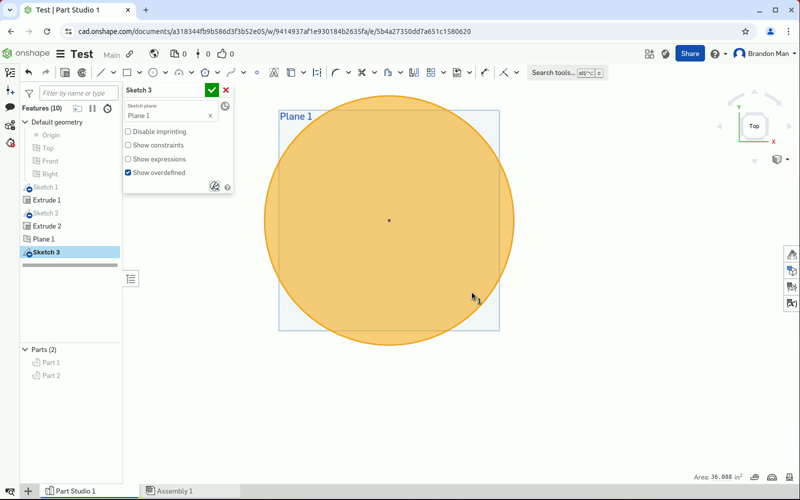
scroll(-6)
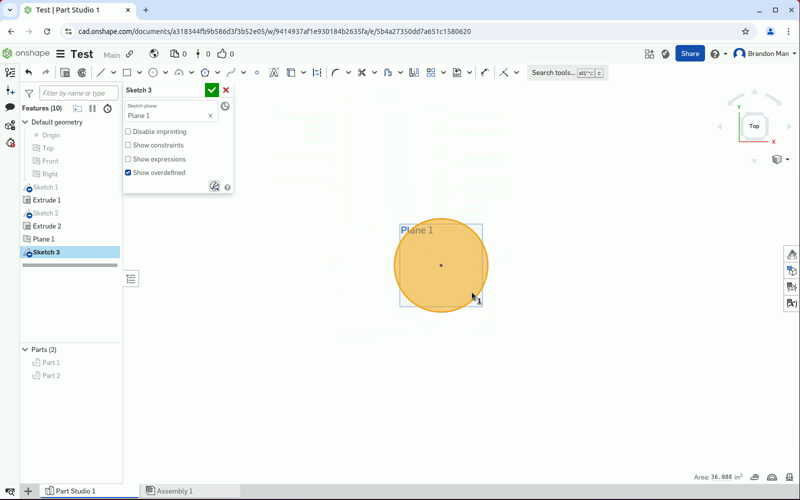
scroll(-6)
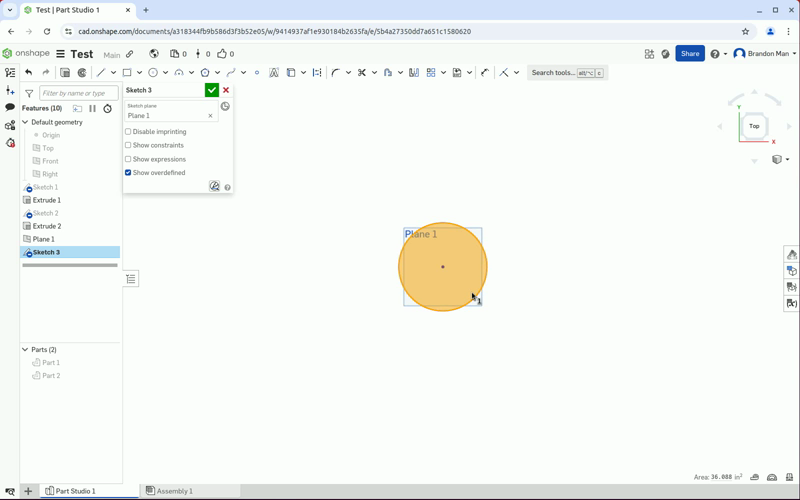
scroll(-6)
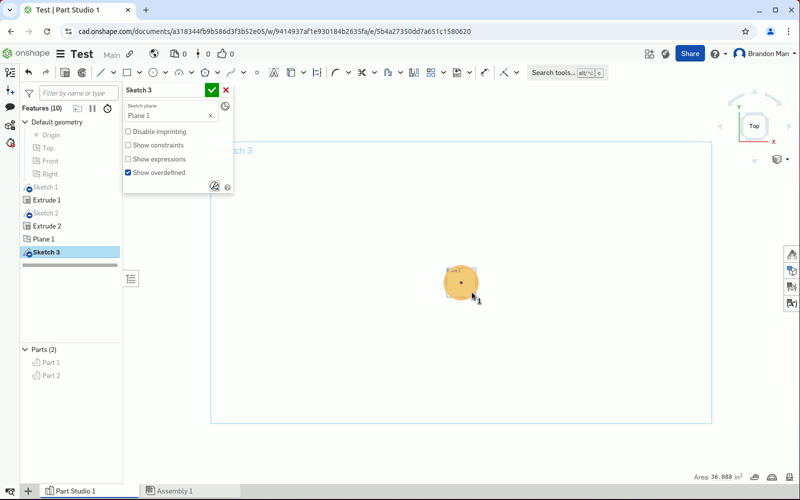
mouse_move(73, 352)
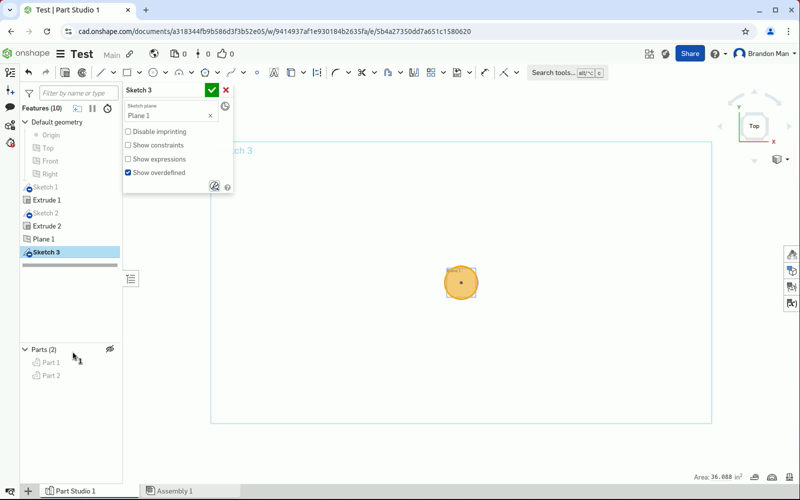
key(shift+y)
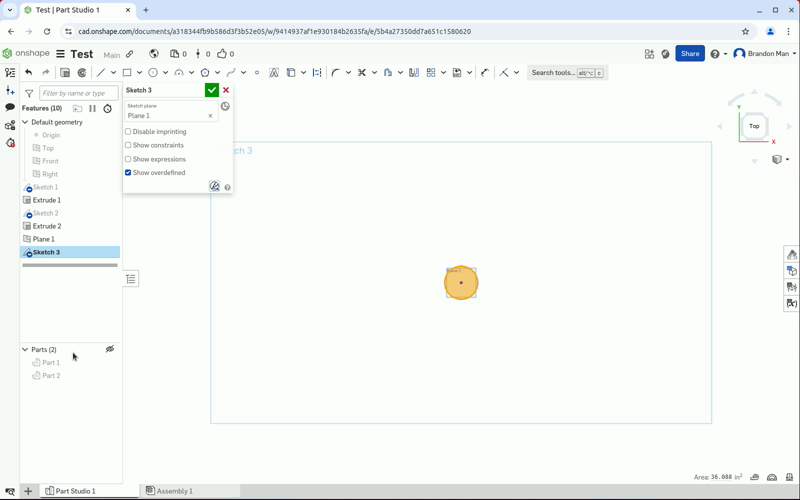
key(shift+e)
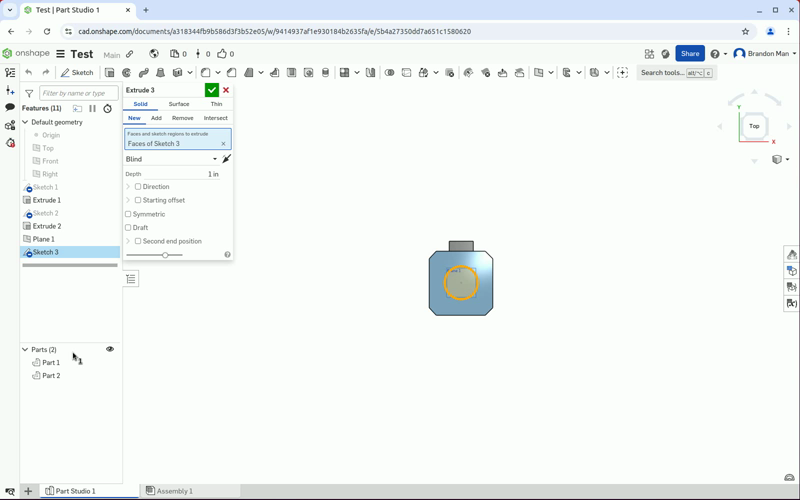
mouse_move(143, 106)
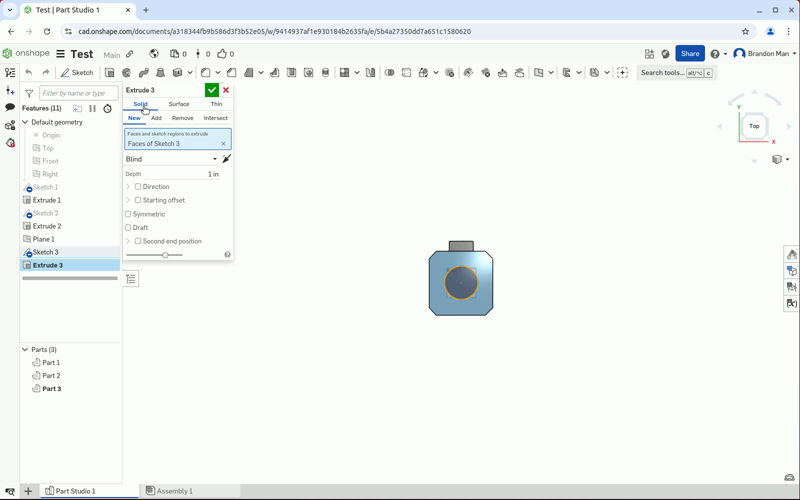
click(143, 106)
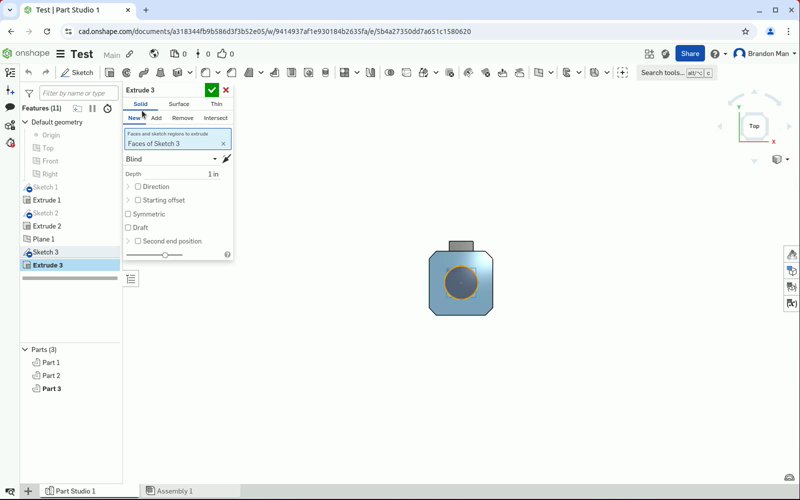
mouse_move(137, 120)
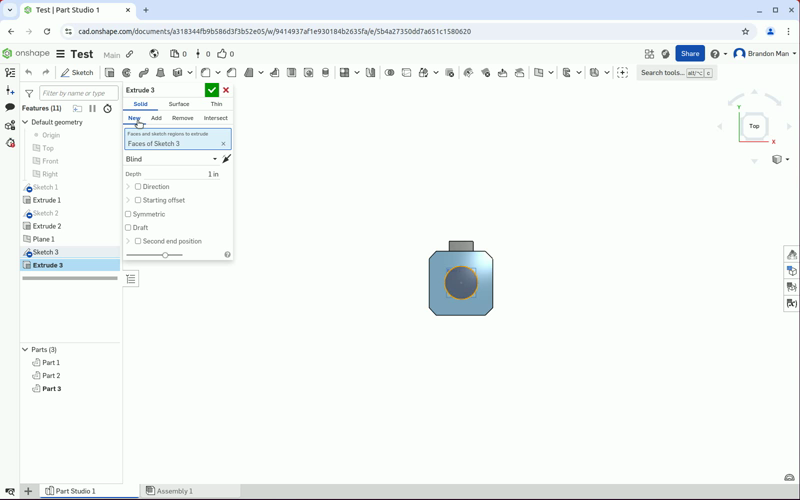
click(137, 120)
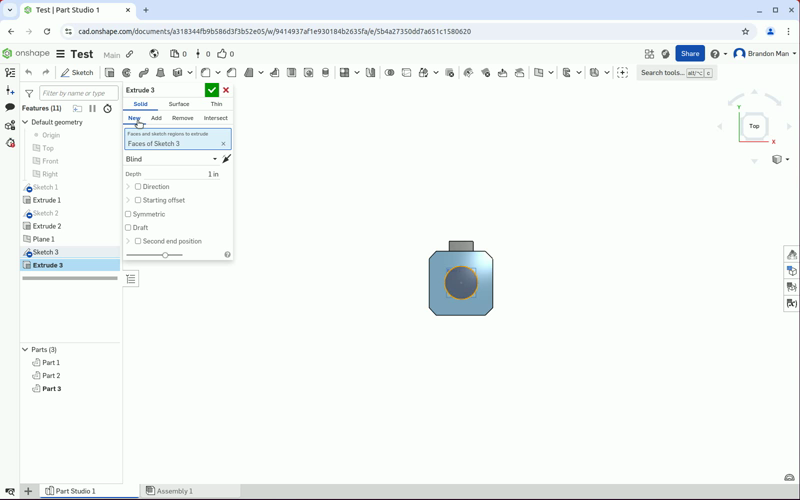
key(tab, 4)
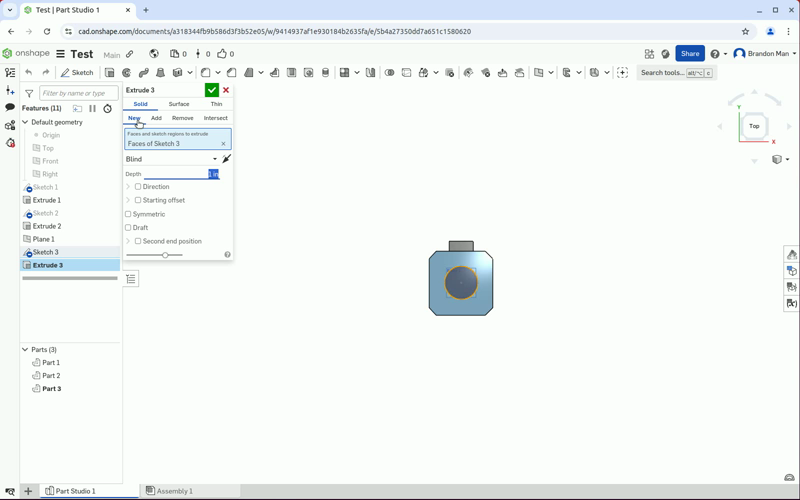
text(0.722)
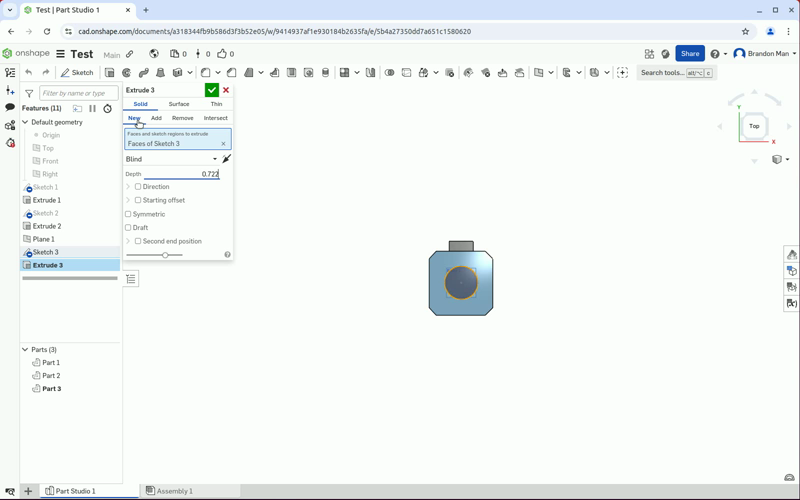
key(enter)
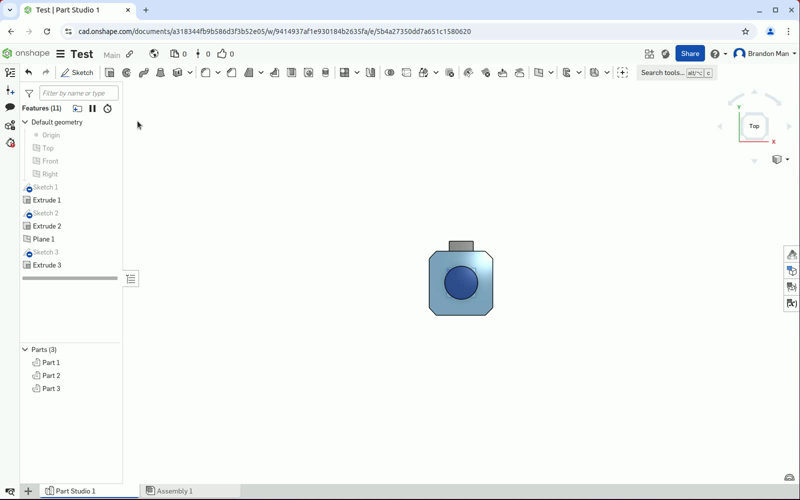
key(shift+h)
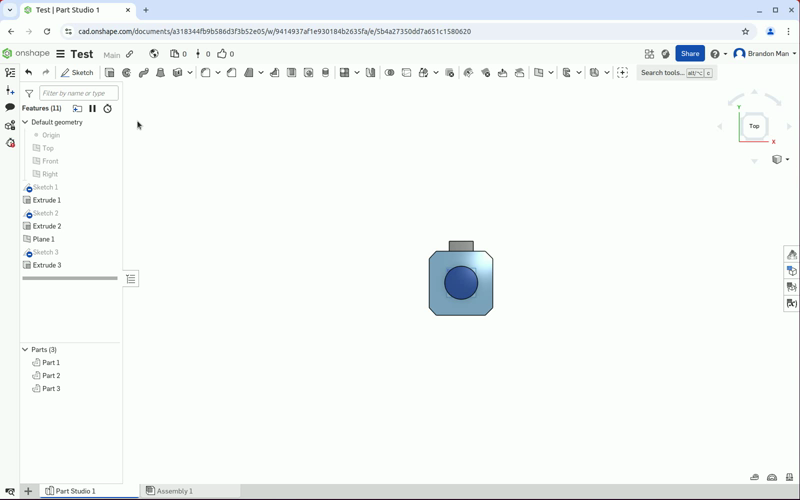
key(shift+h)
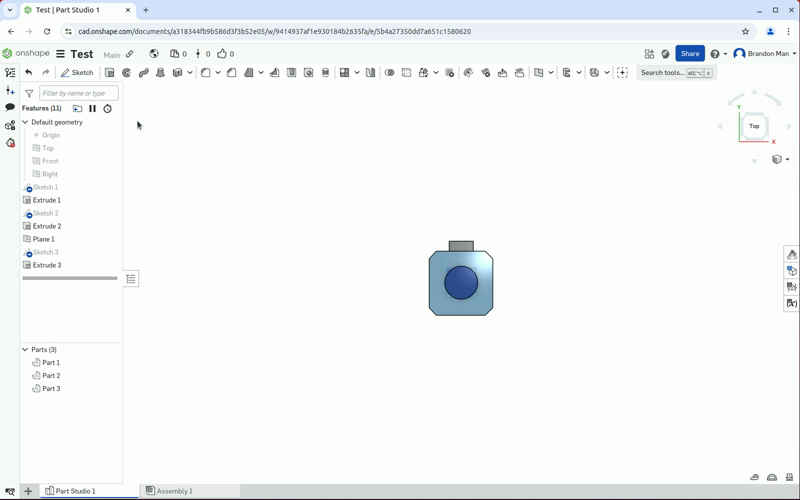
mouse_move(73, 189)
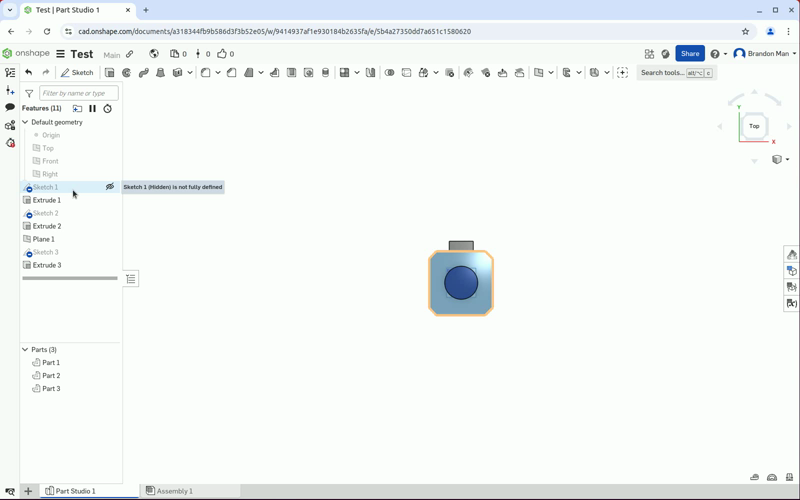
click(73, 189)
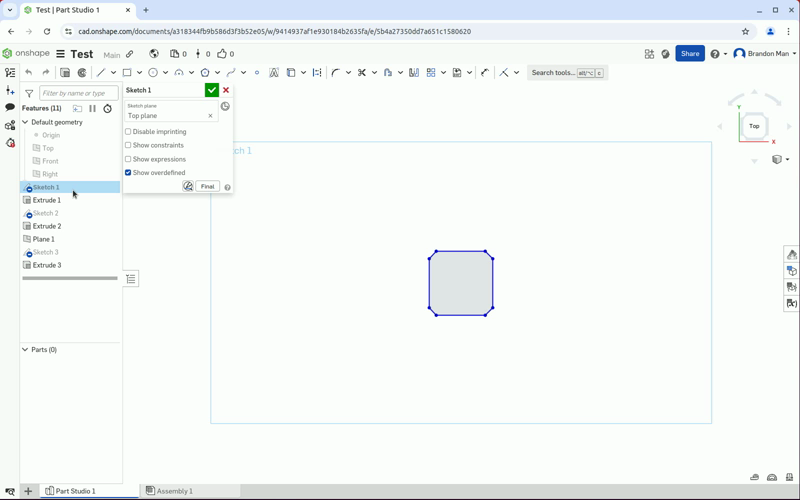
mouse_move(229, 92)
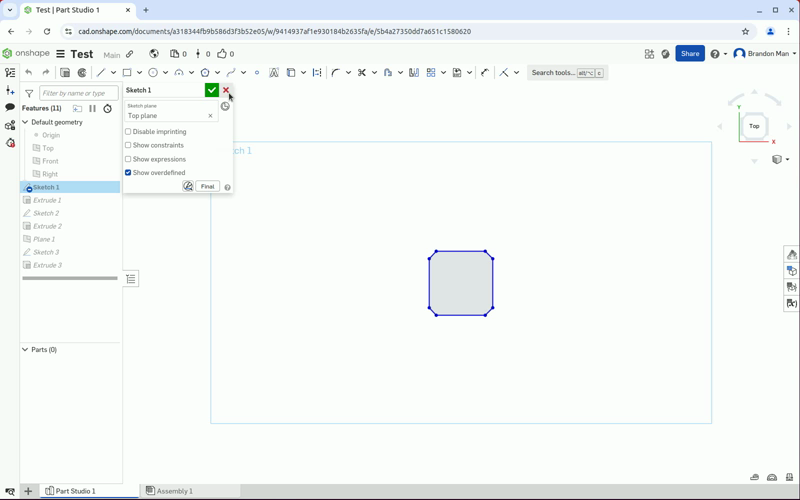
click(229, 92)
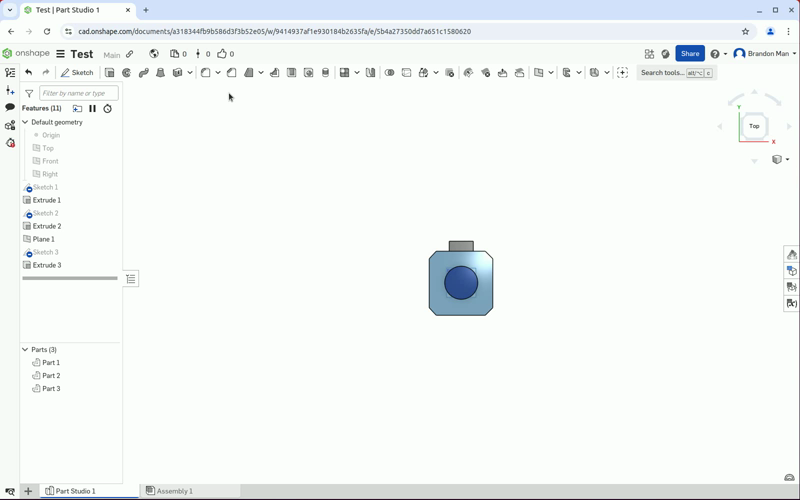
mouse_move(541, 75)
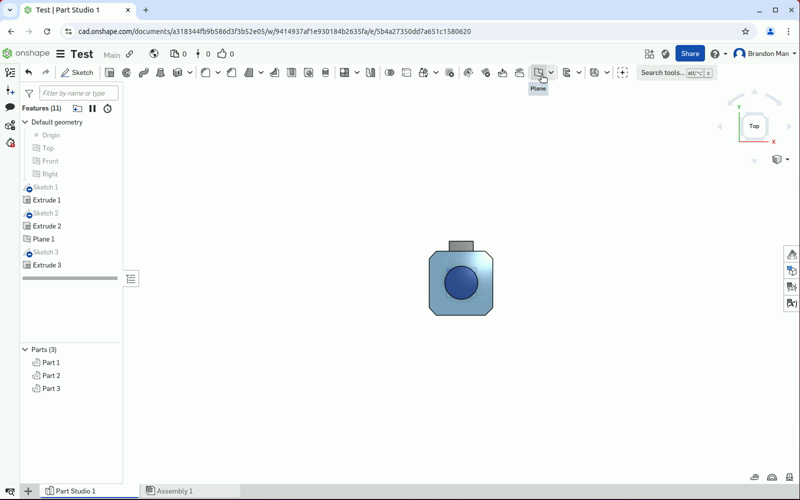
click(541, 75)
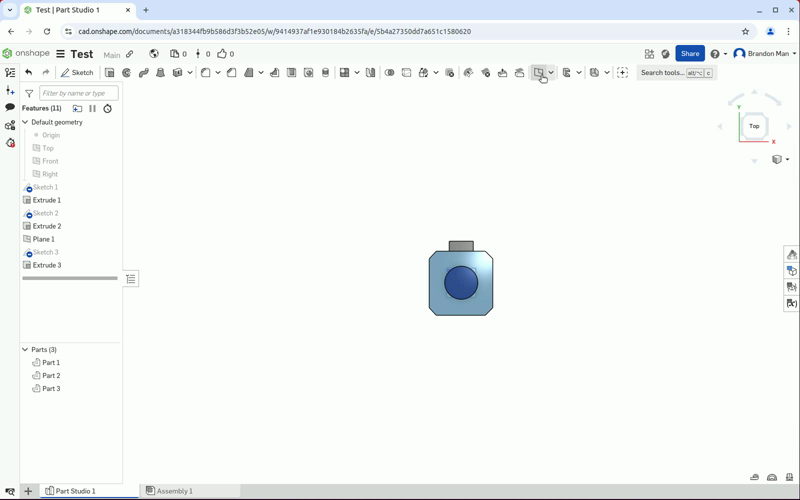
mouse_move(73, 150)
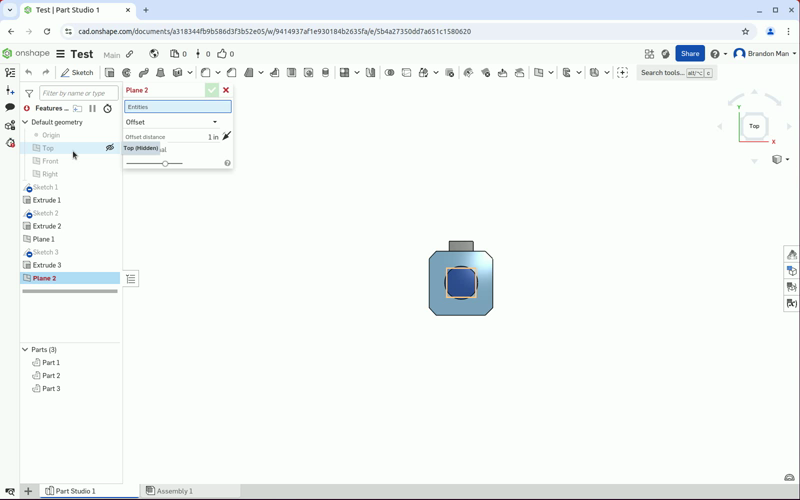
click(73, 150)
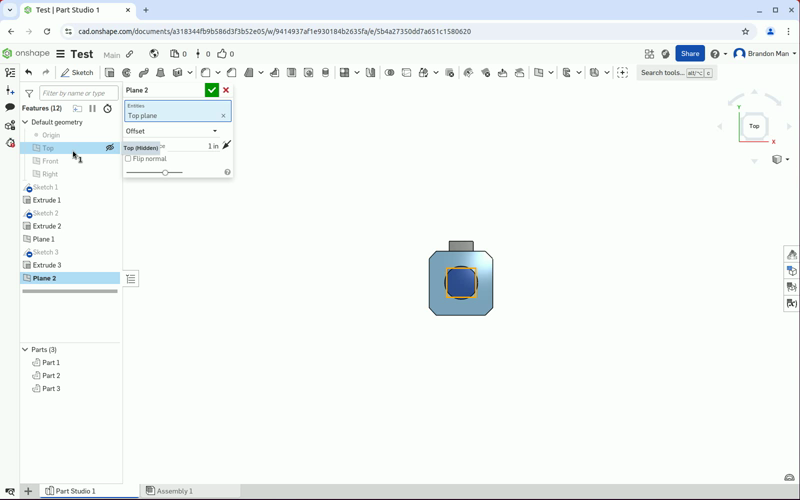
key(tab, 2)
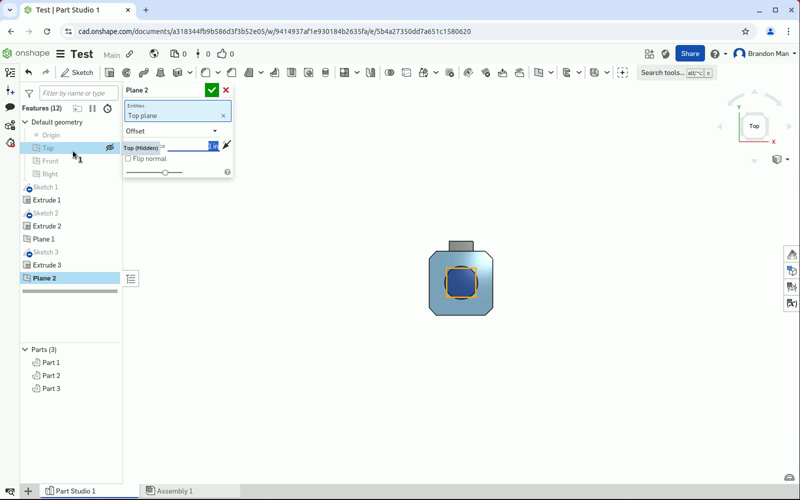
text(15.405)
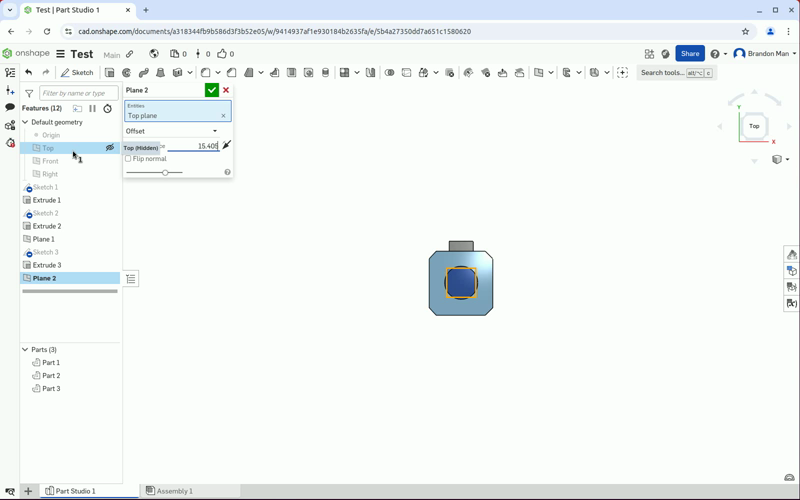
key(enter, 2)
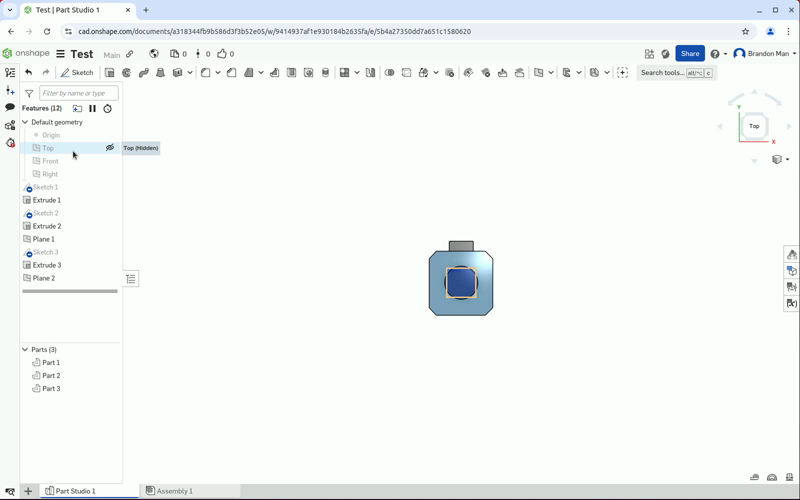
key(shift+s)
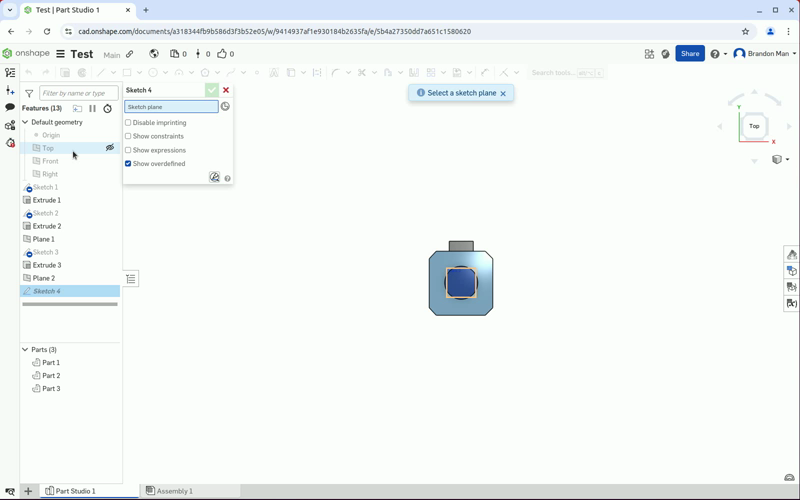
mouse_move(73, 280)
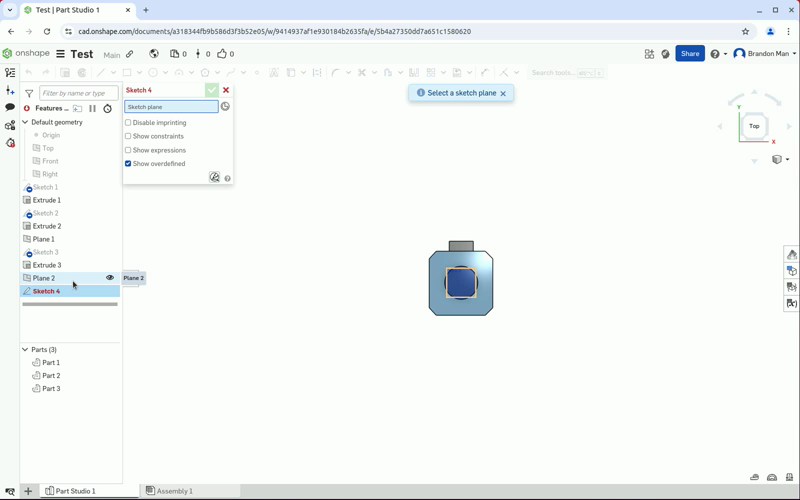
click(73, 280)
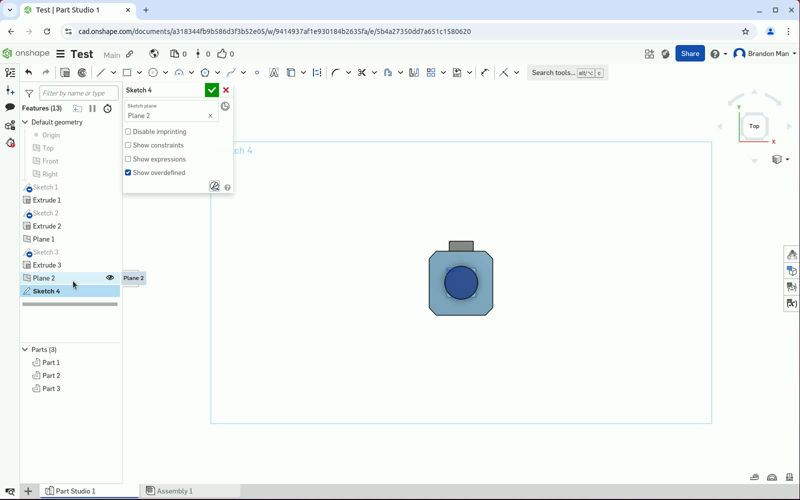
mouse_move(73, 352)
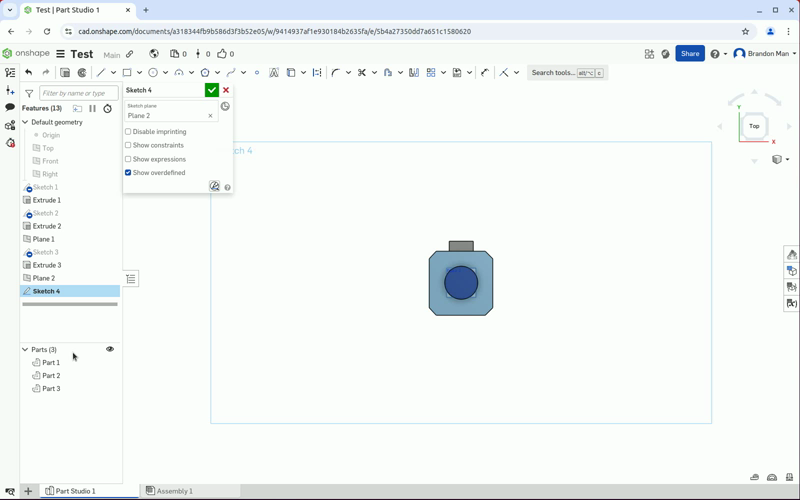
key(y)
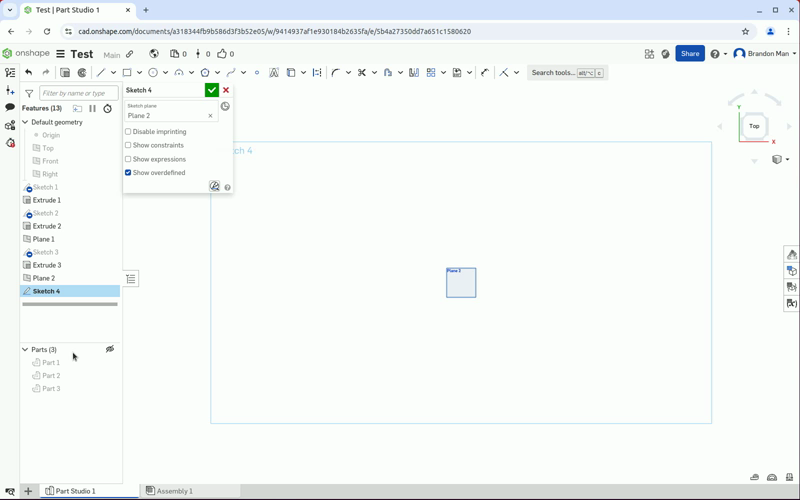
key(c)
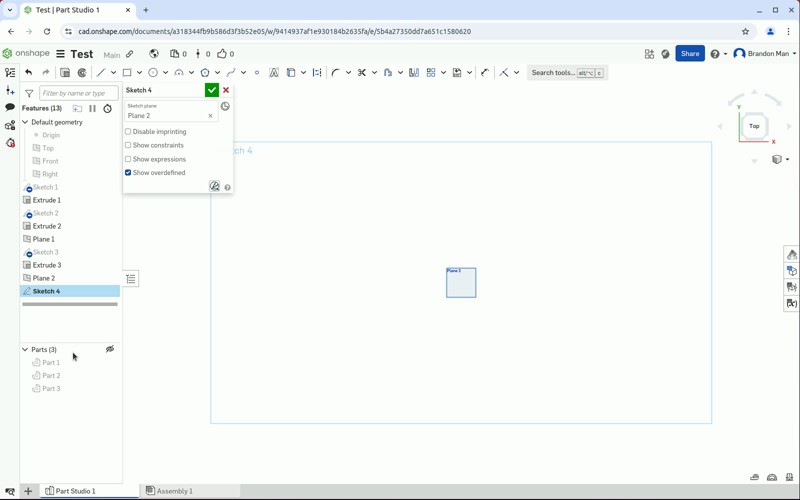
key_down(shift)
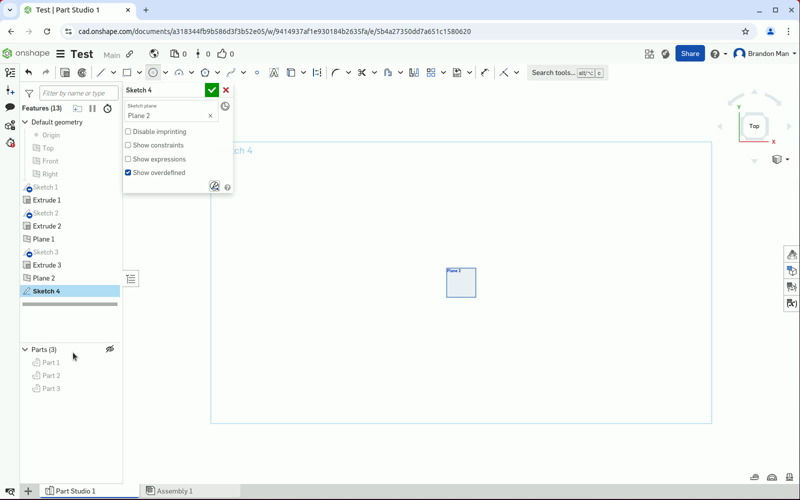
mouse_move(461, 282)
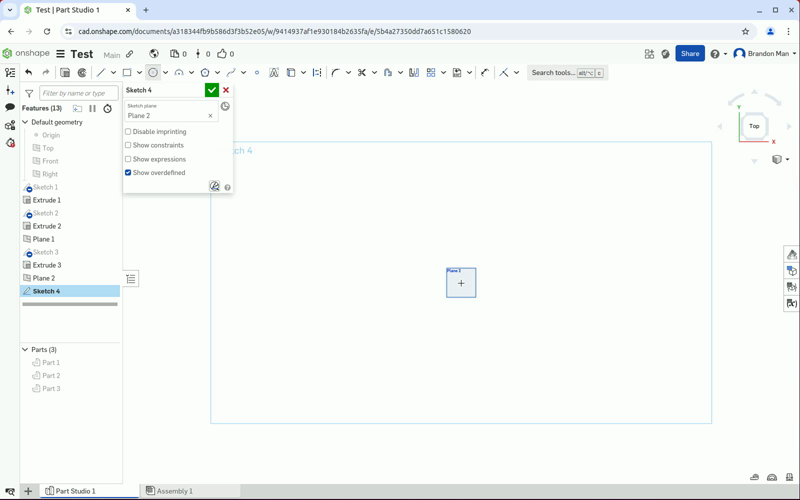
click(461, 282)
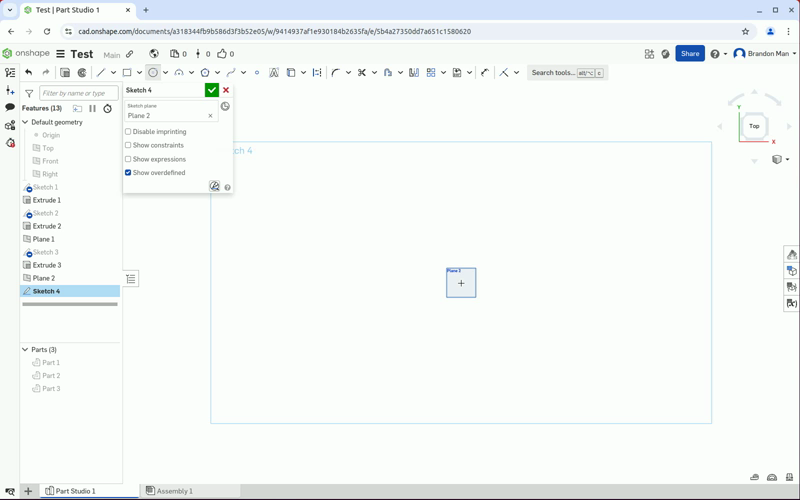
key_up(shift)
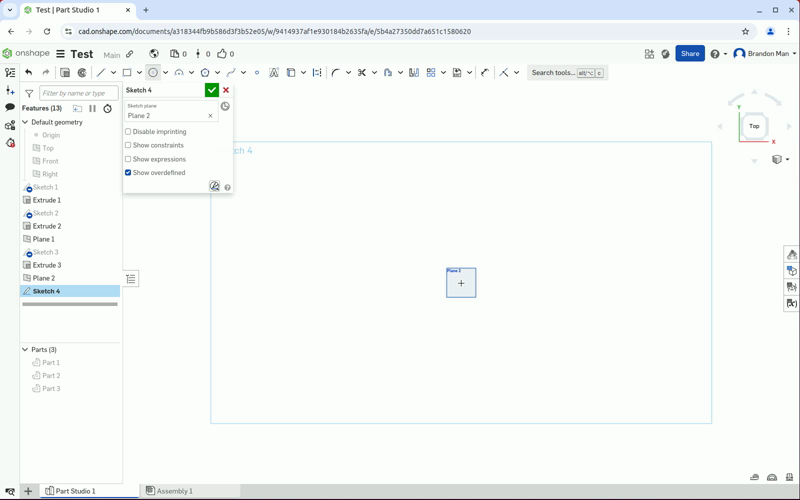
mouse_move(465, 282)
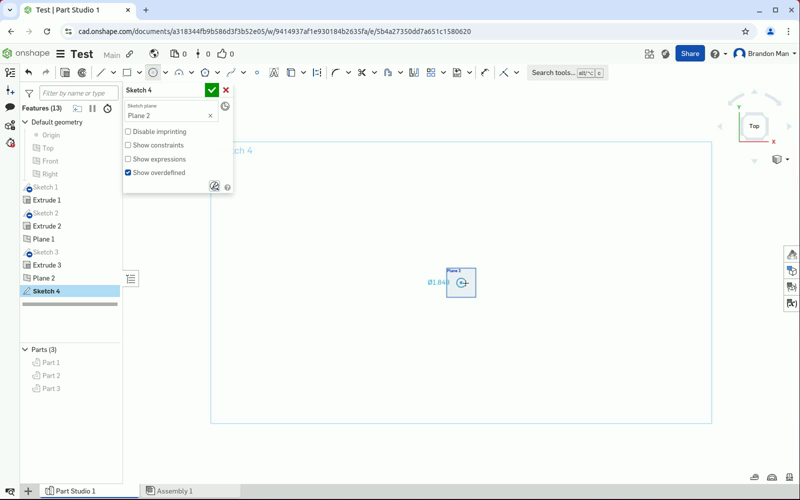
click(465, 282)
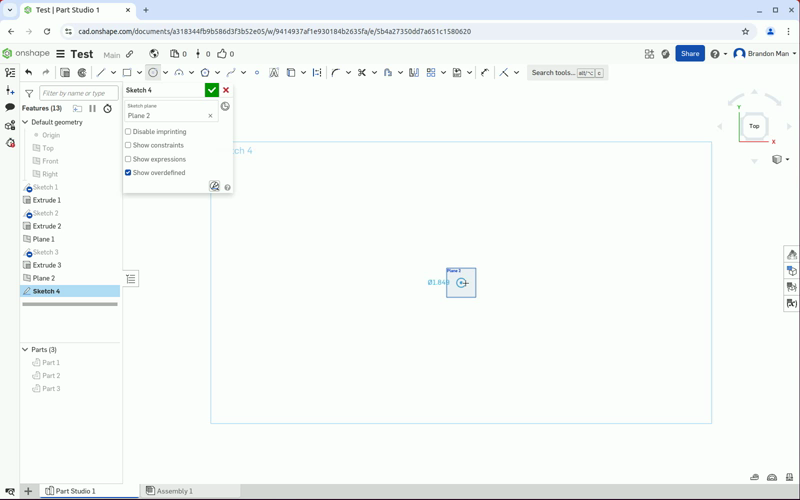
key(esc)
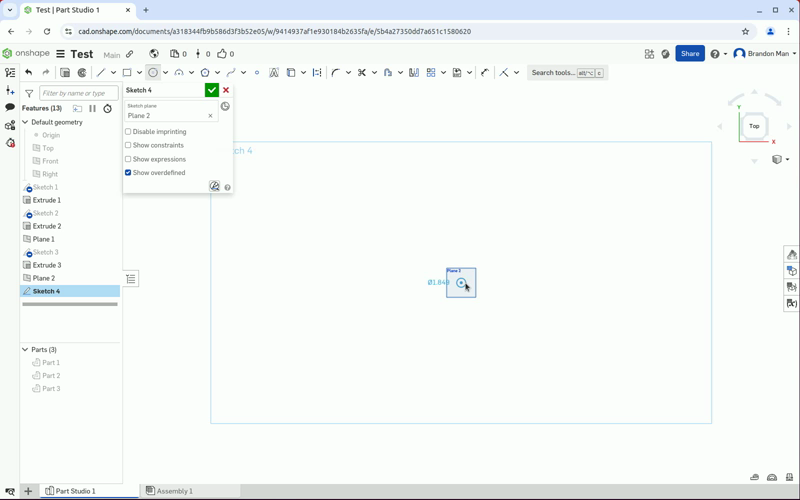
mouse_move(460, 284)
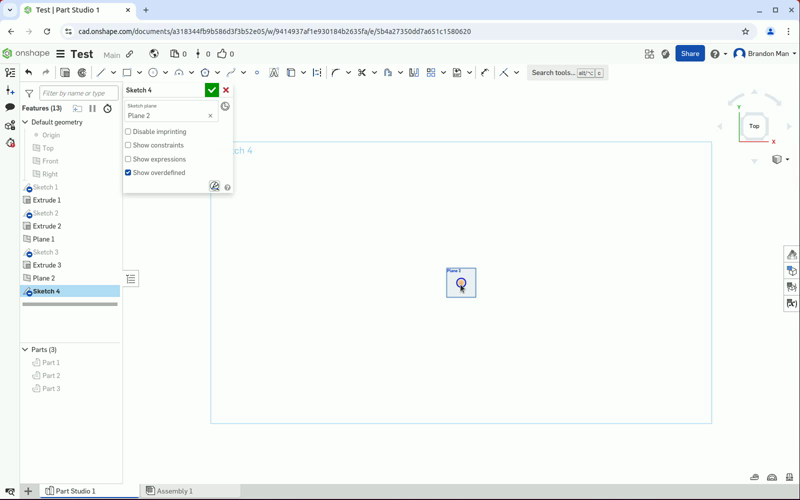
scroll(6)
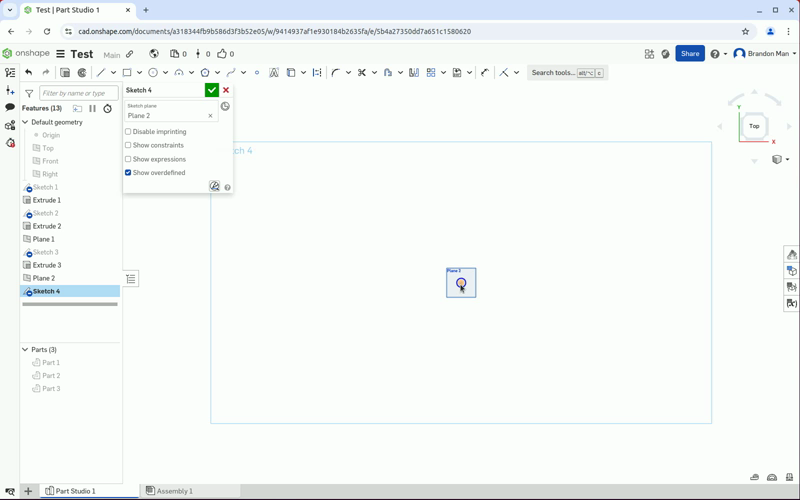
scroll(6)
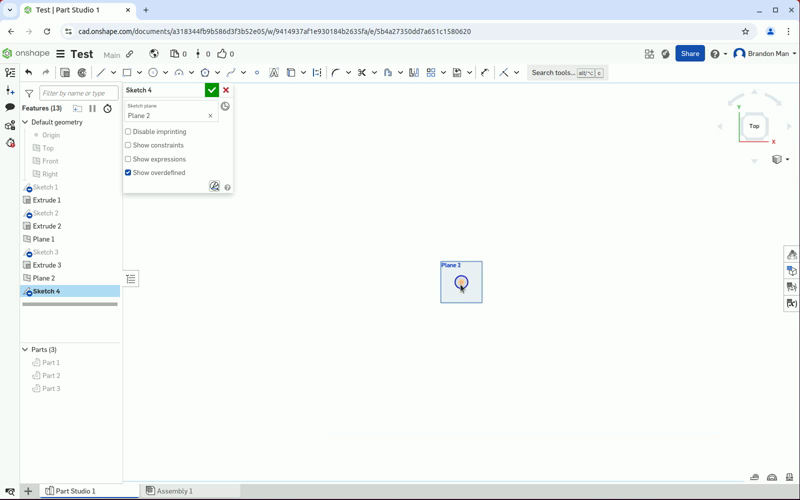
scroll(6)
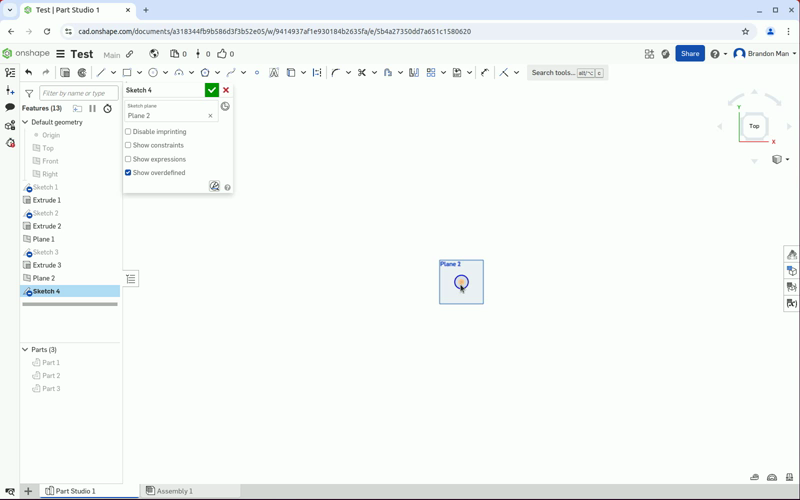
scroll(6)
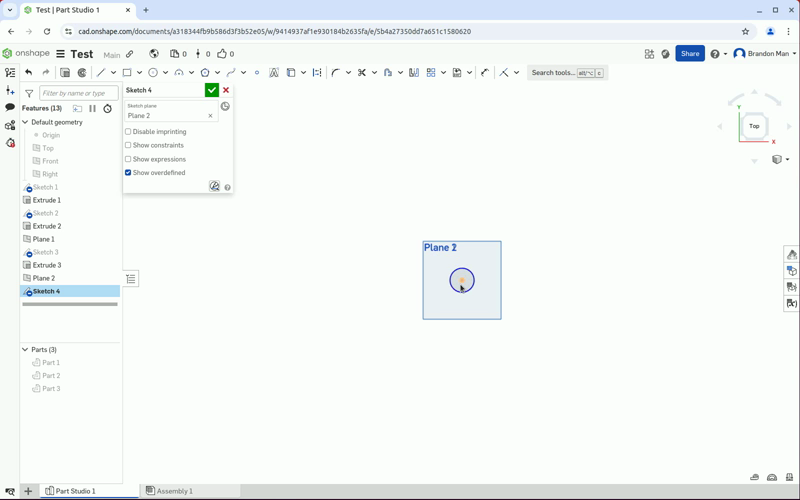
scroll(6)
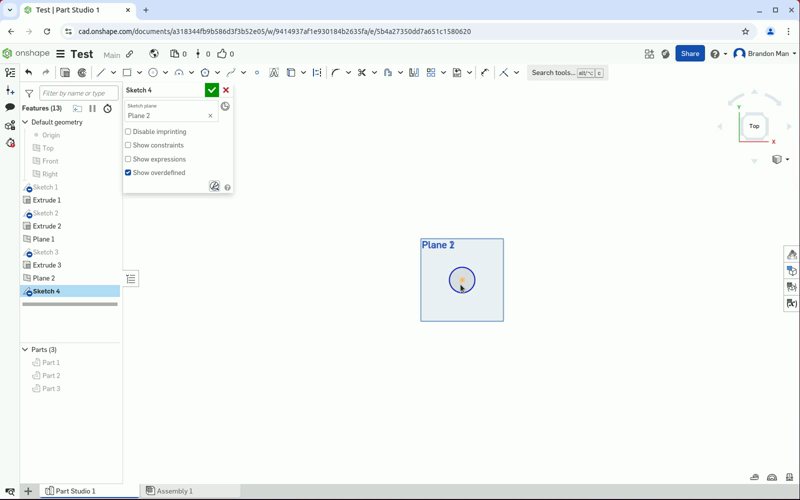
scroll(6)
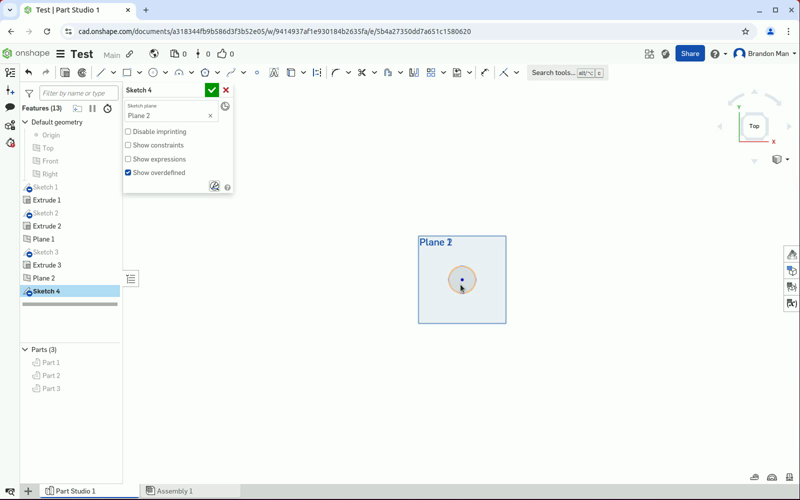
scroll(6)
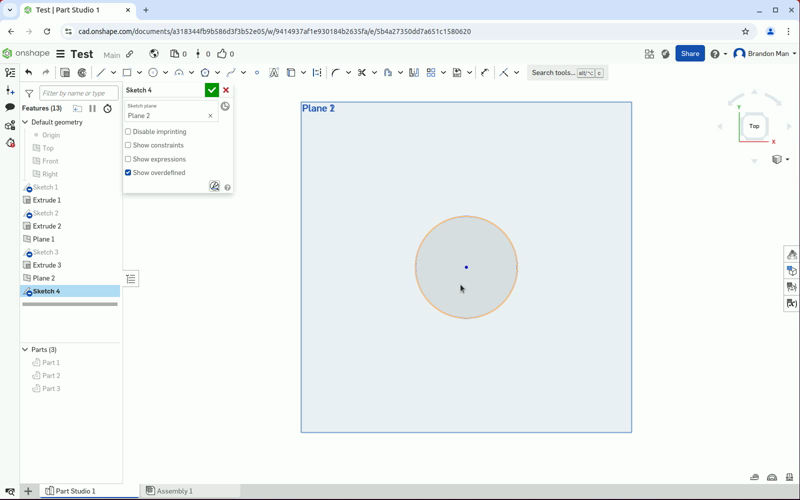
click(460, 284)
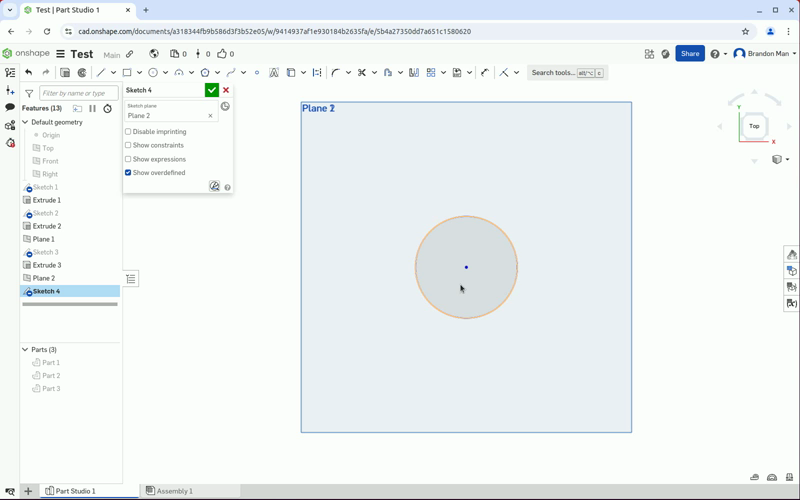
scroll(-6)
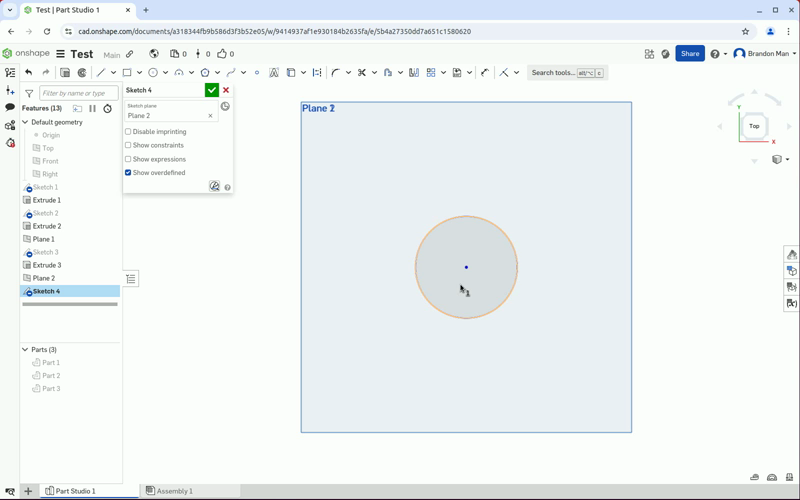
scroll(-6)
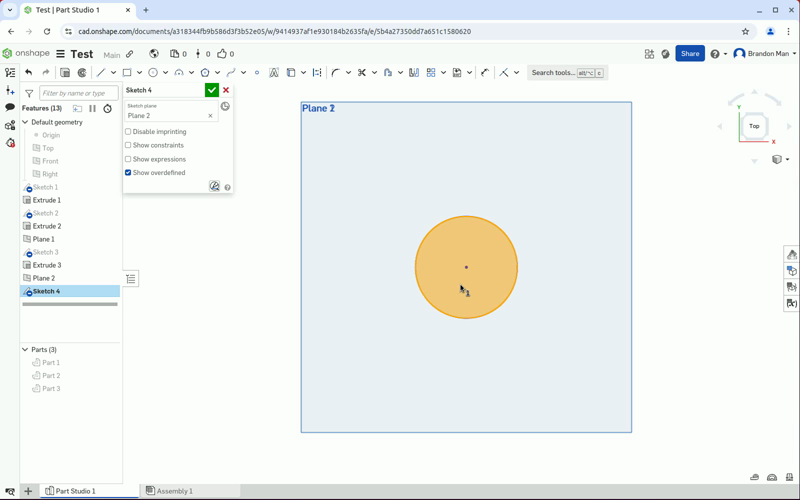
scroll(-6)
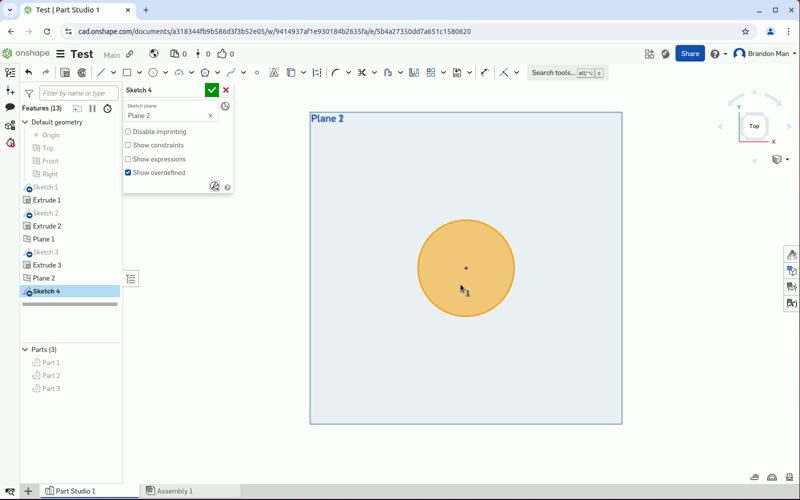
scroll(-6)
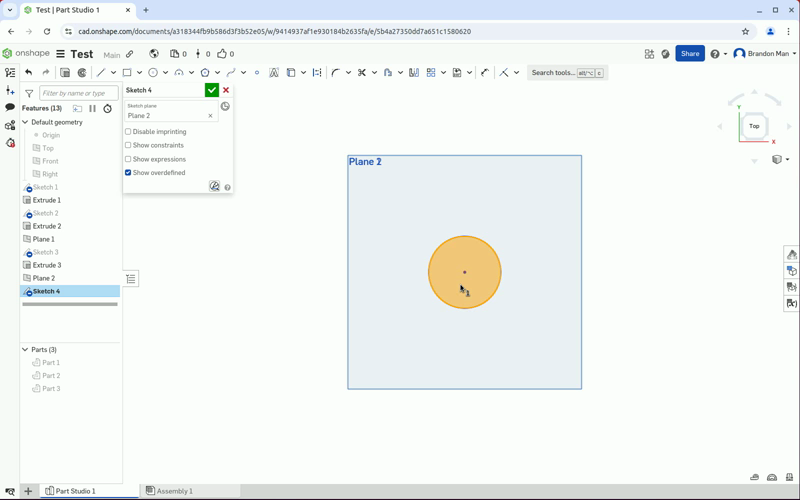
scroll(-6)
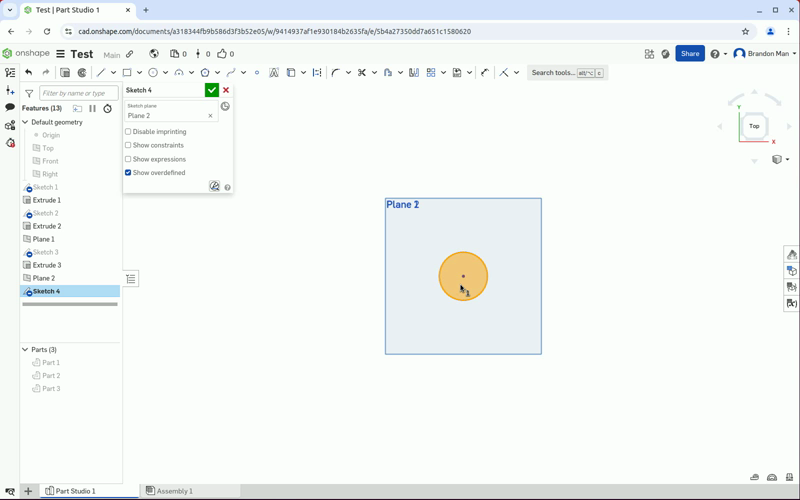
scroll(-6)
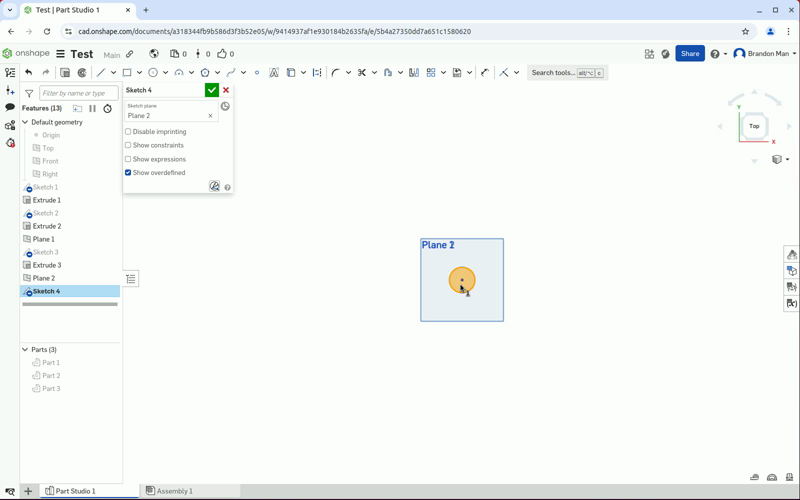
scroll(-6)
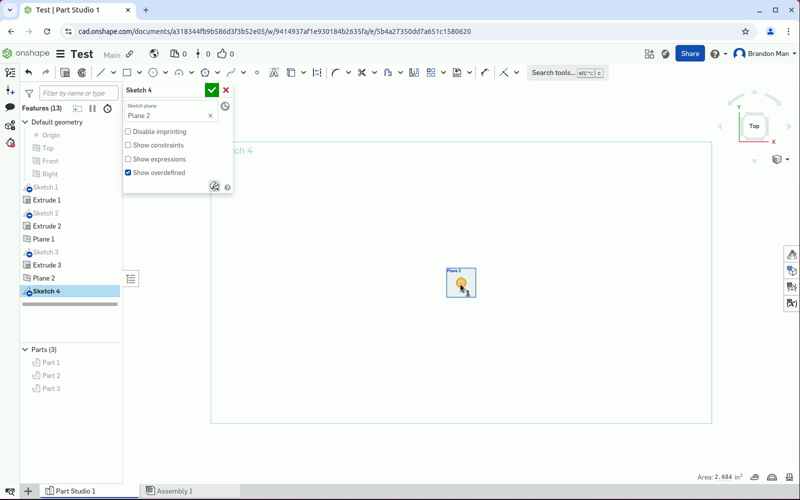
mouse_move(73, 352)
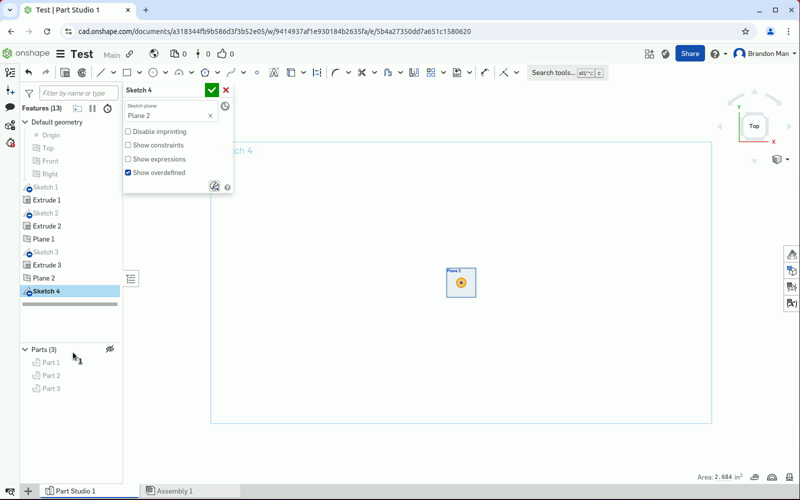
key(shift+y)
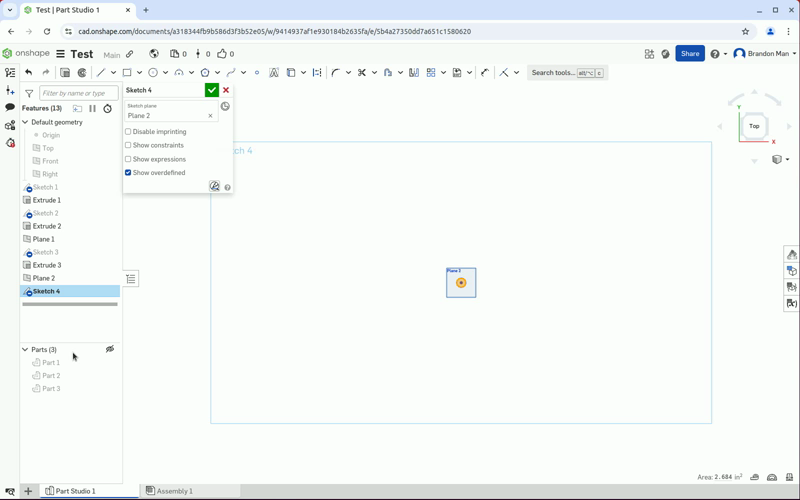
key(shift+e)
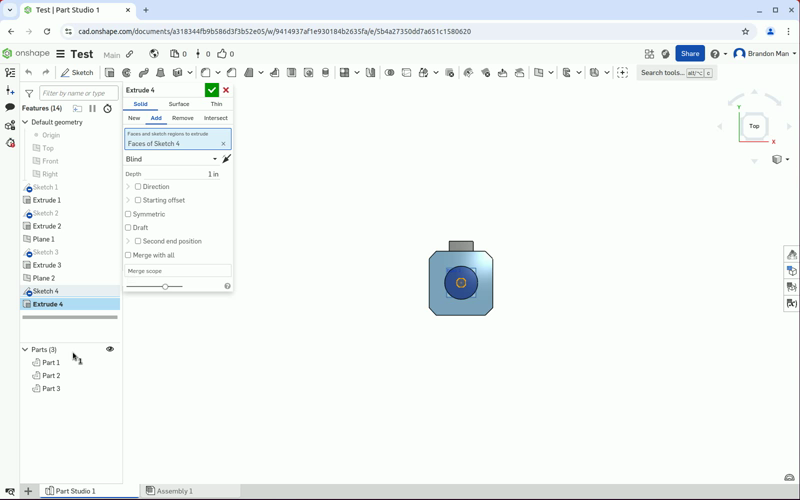
mouse_move(143, 106)
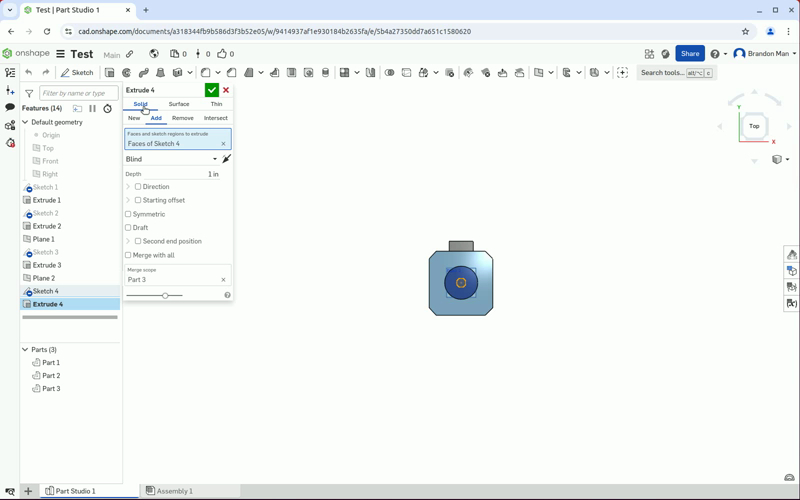
click(143, 106)
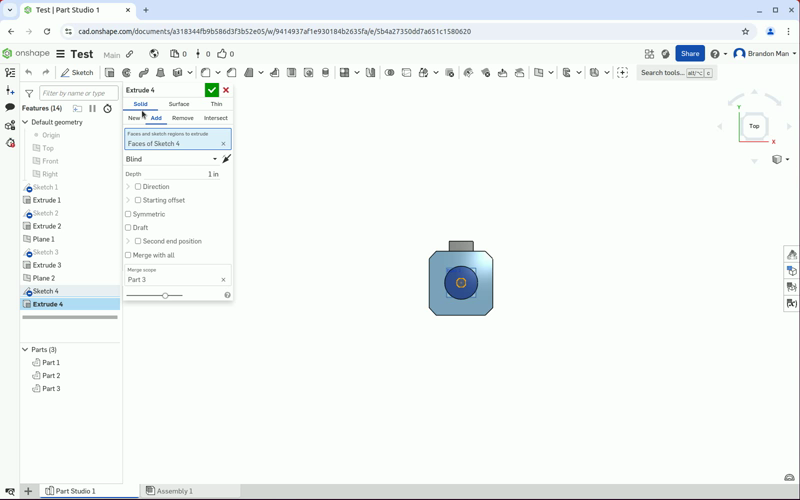
mouse_move(137, 120)
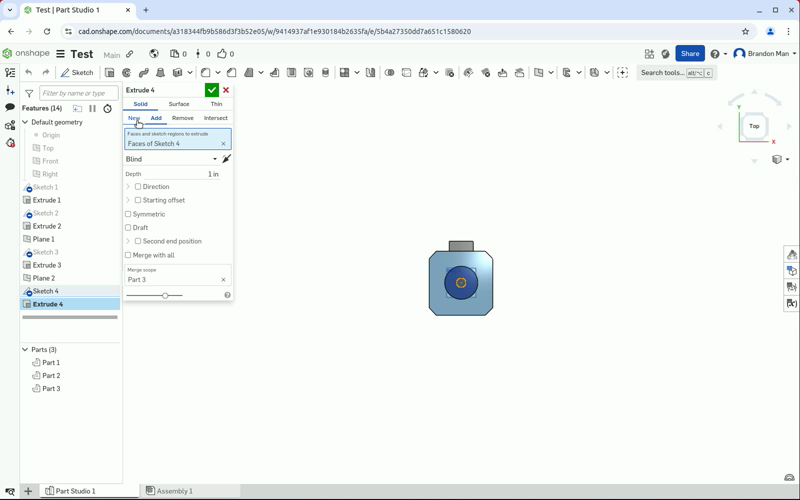
click(137, 120)
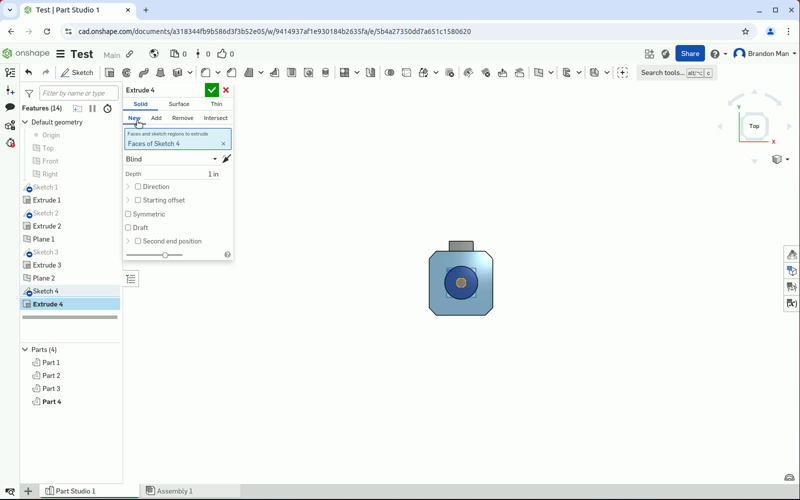
key(tab, 4)
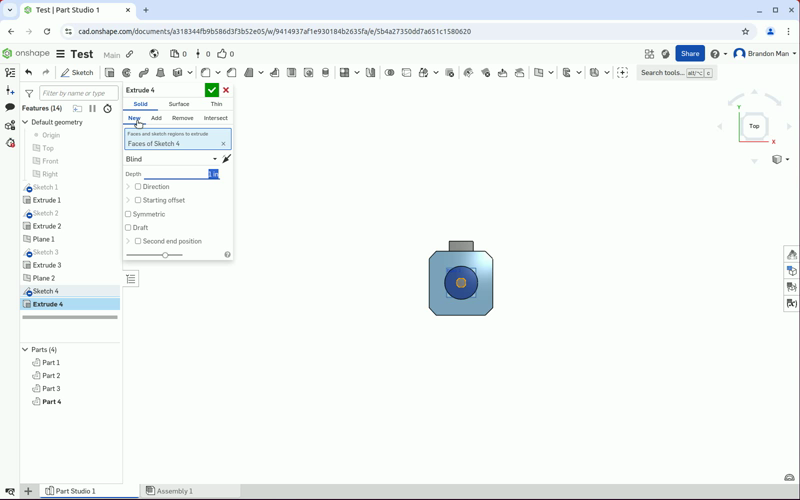
text(7.703)
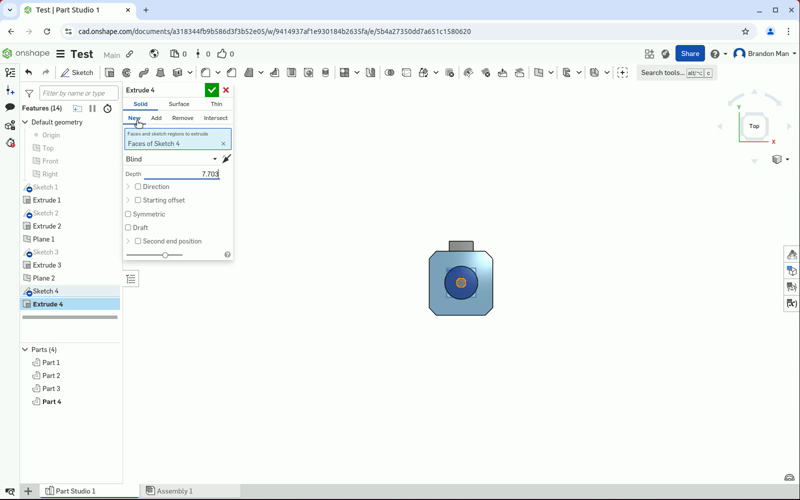
key(enter)
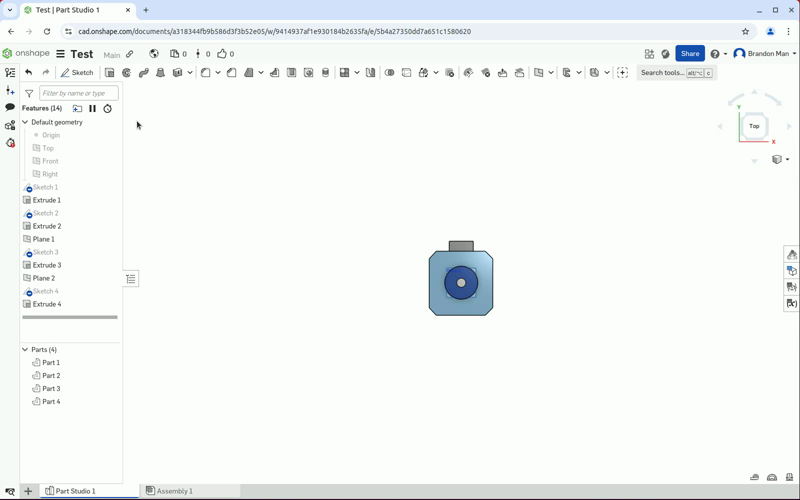
key(shift+h)
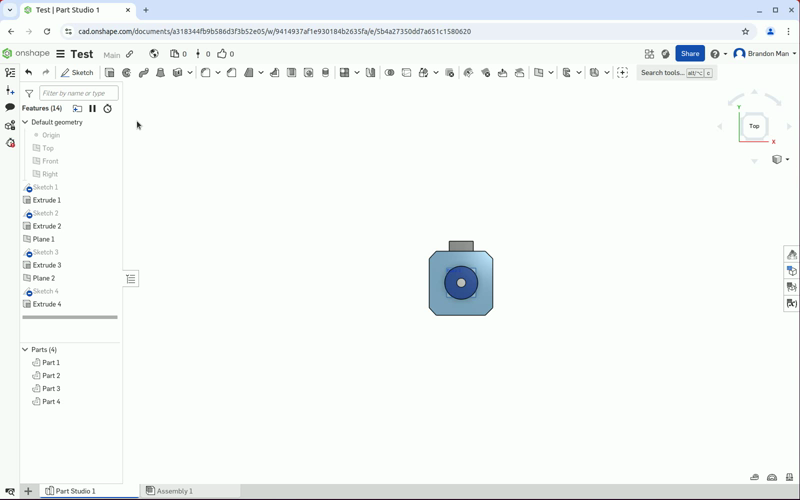
key(shift+h)
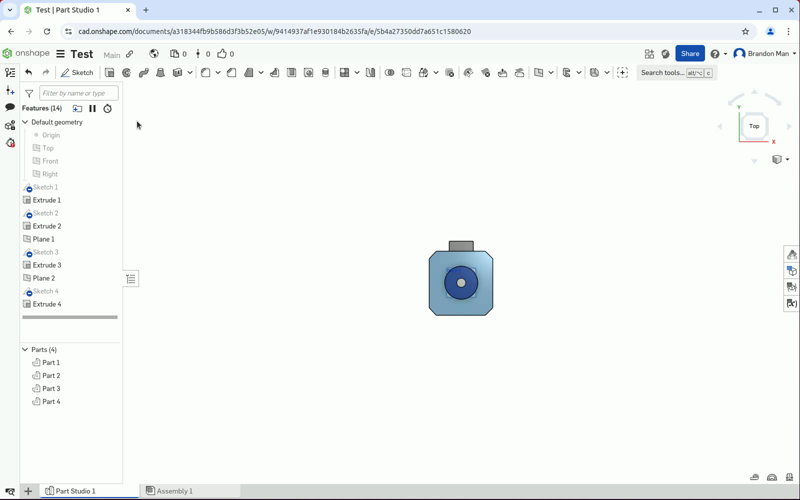
key(shift+7)
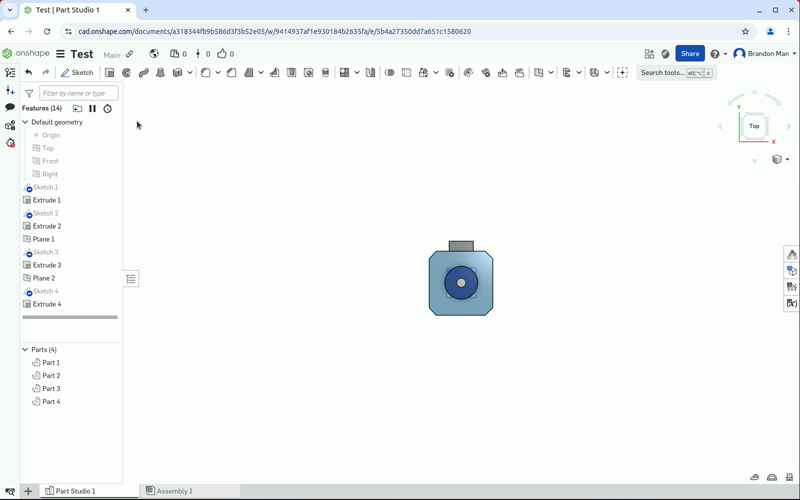
key(up, 3)
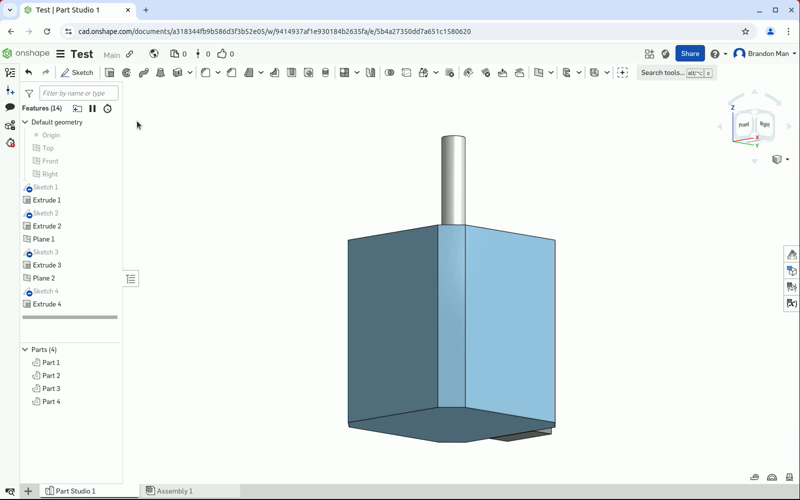
key(left, 3)
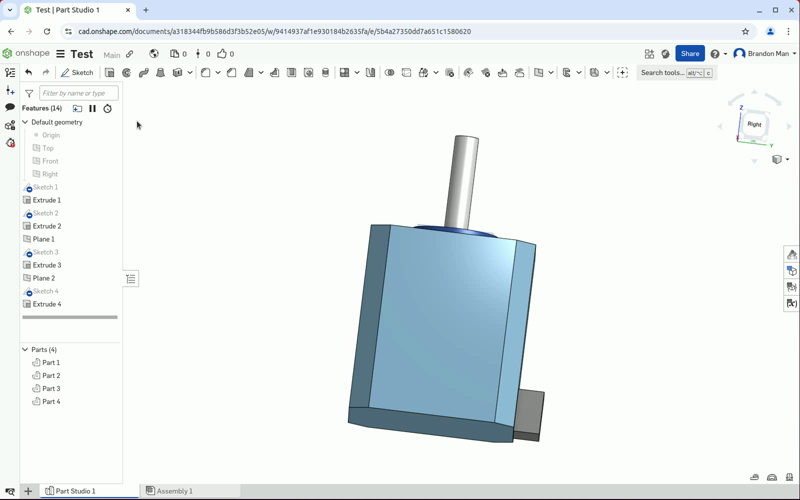
key(right, 3)
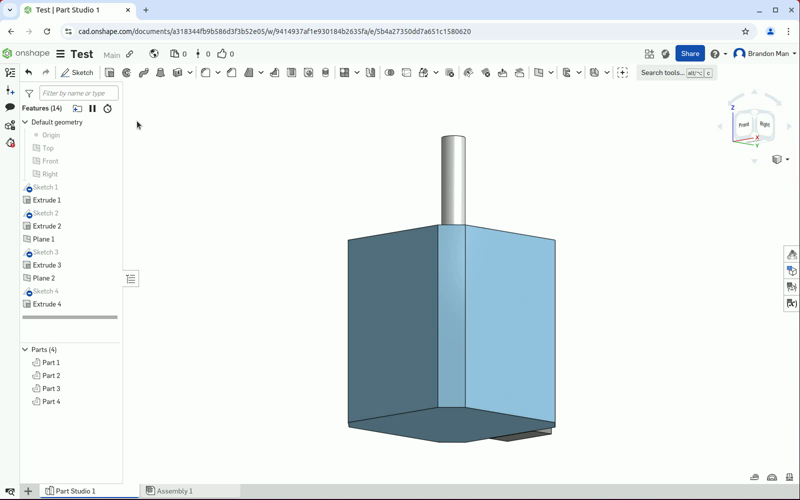
key(down, 3)
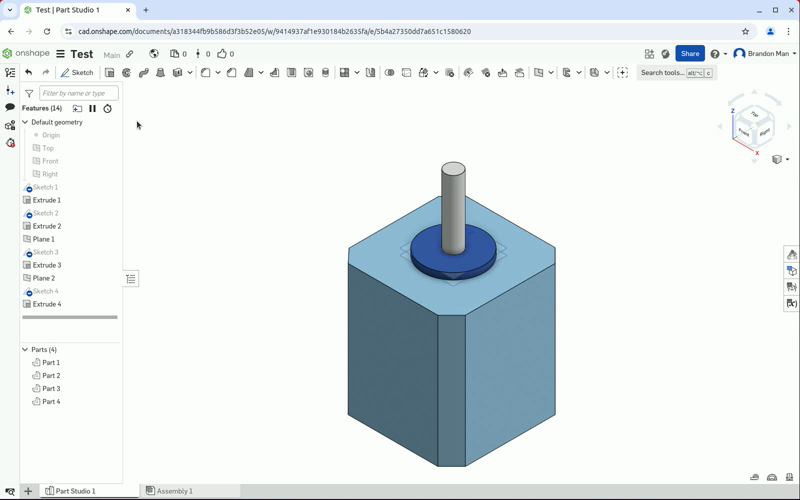
mouse_move(73, 189)
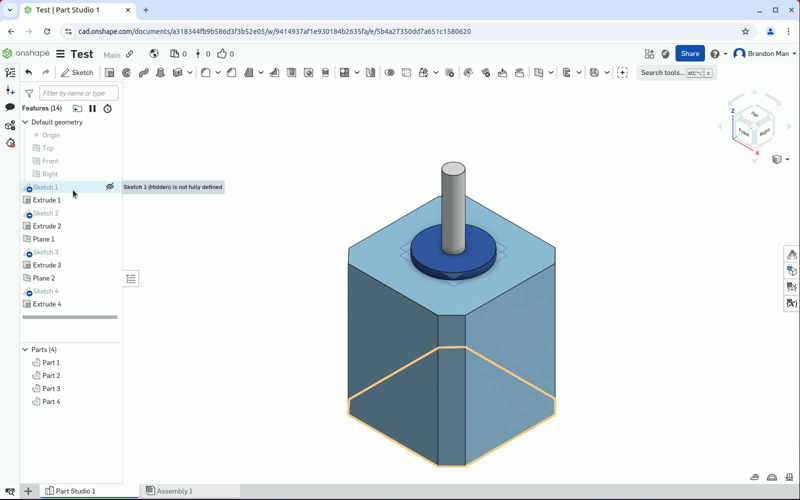
click(73, 189)